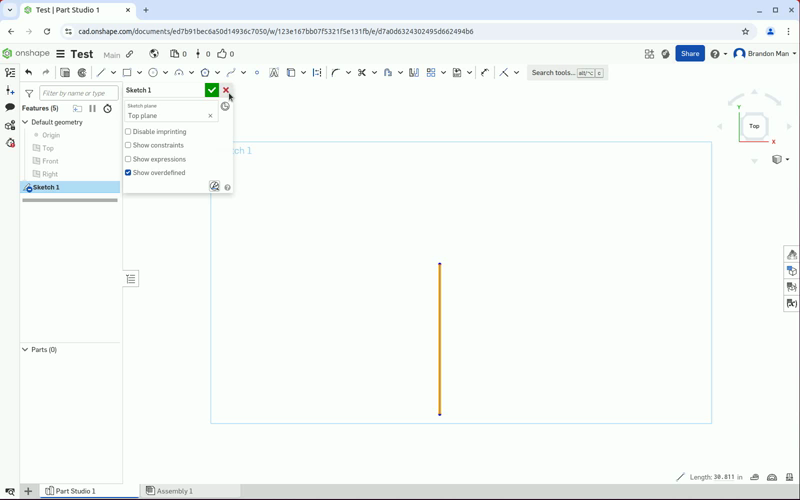
key(shift+h)
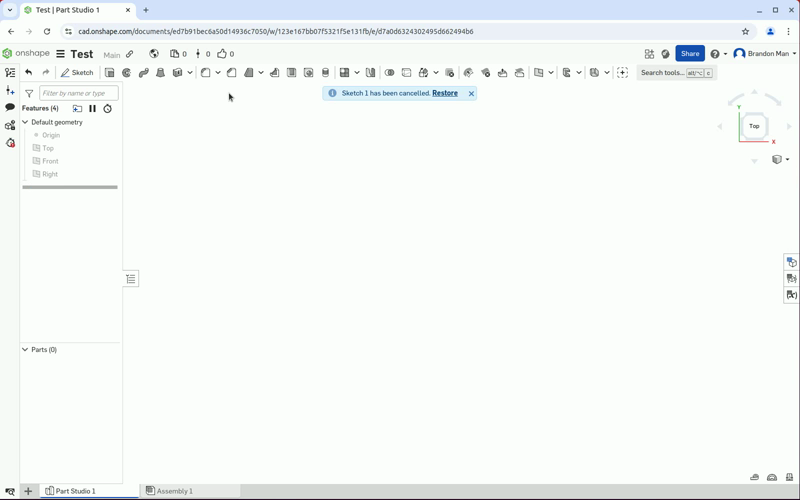
mouse_move(73, 352)
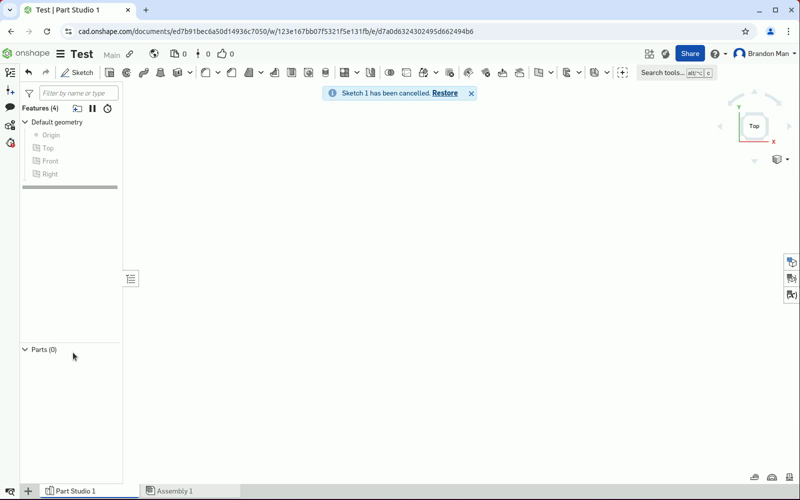
key(y)
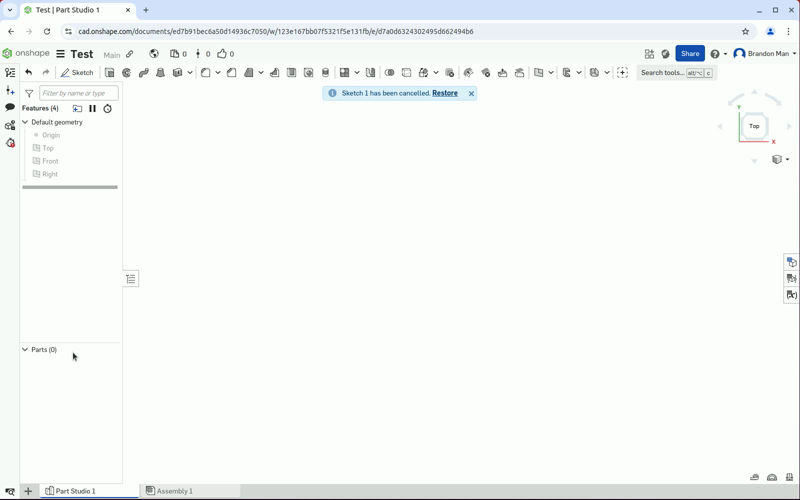
key(shift+p)
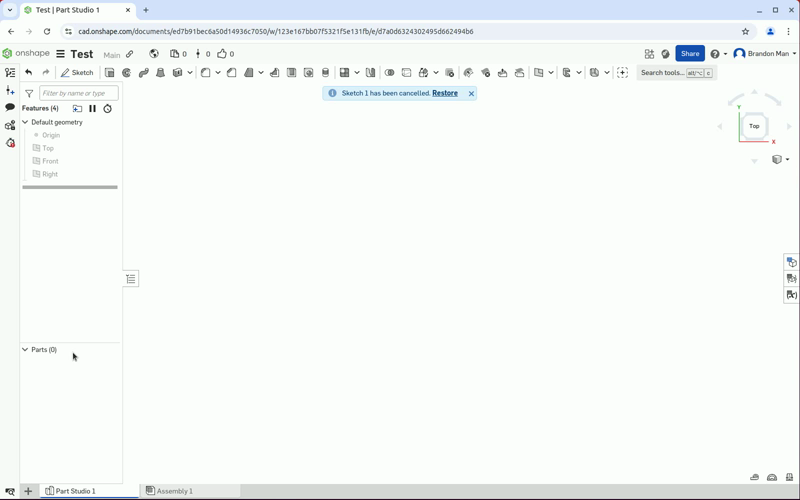
key(space)
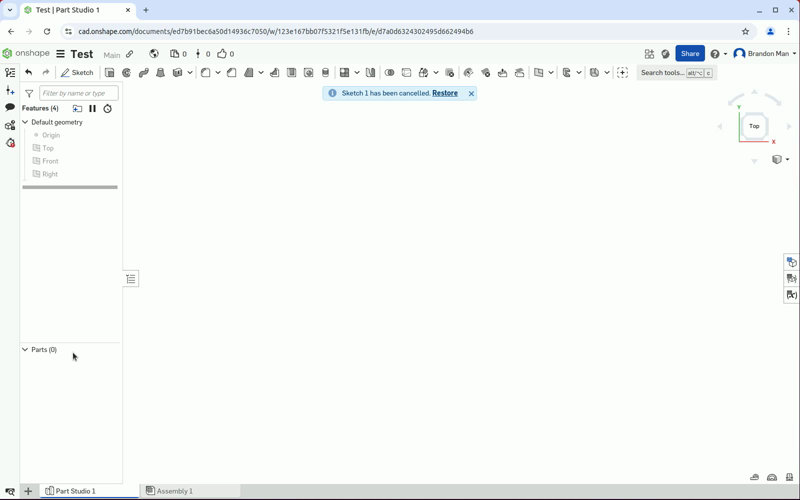
key_down(shift)
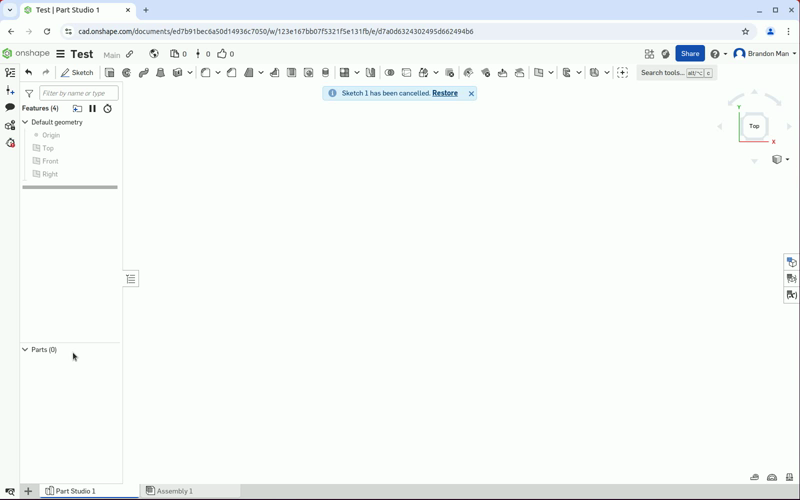
key(up)
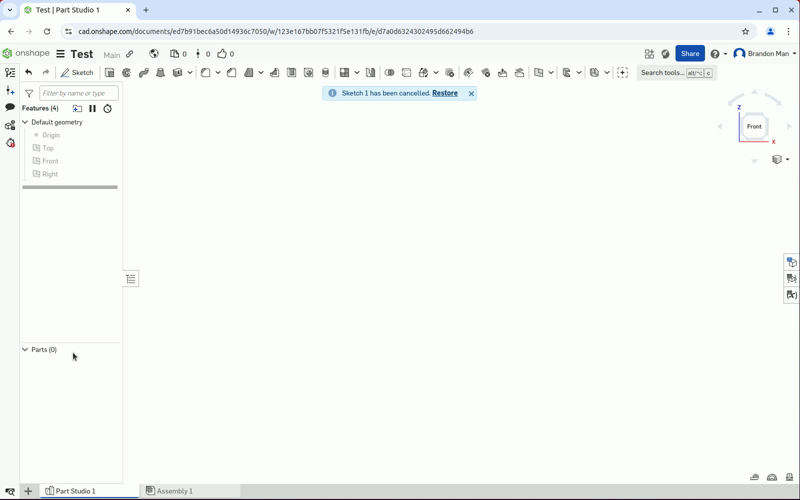
key_up(shift)
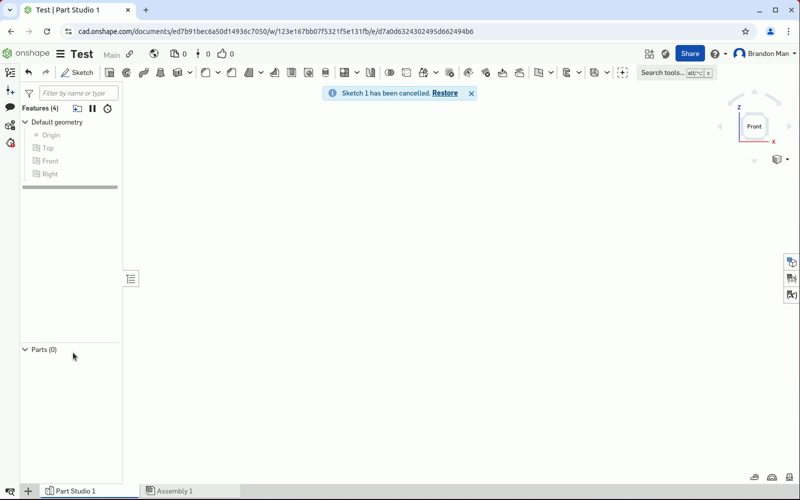
mouse_move(73, 352)
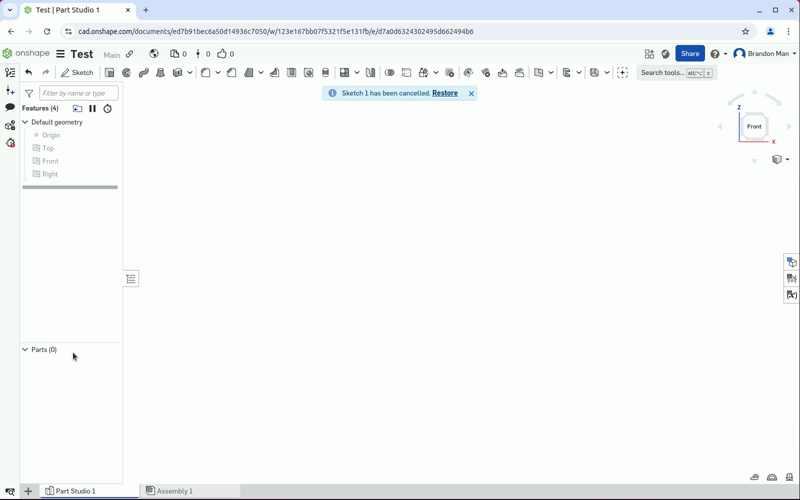
key(shift+y)
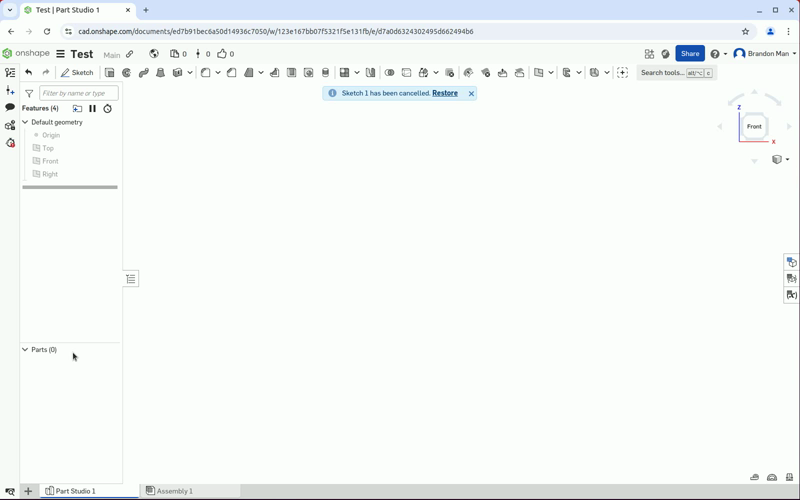
key(shift+s)
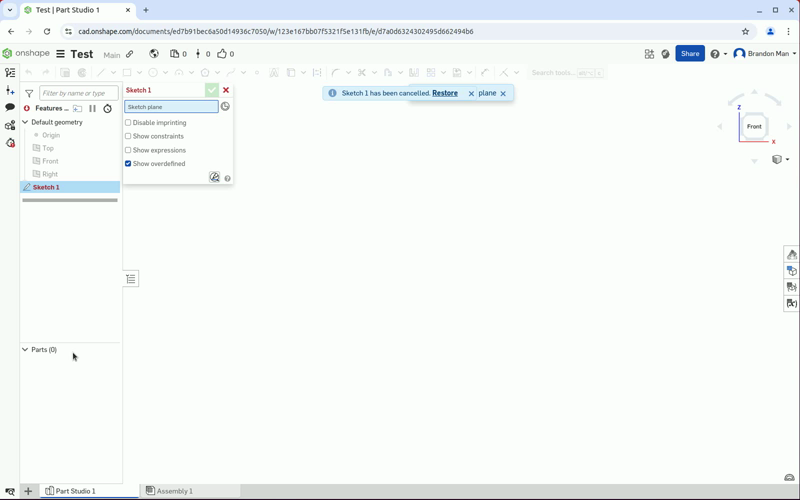
mouse_move(73, 163)
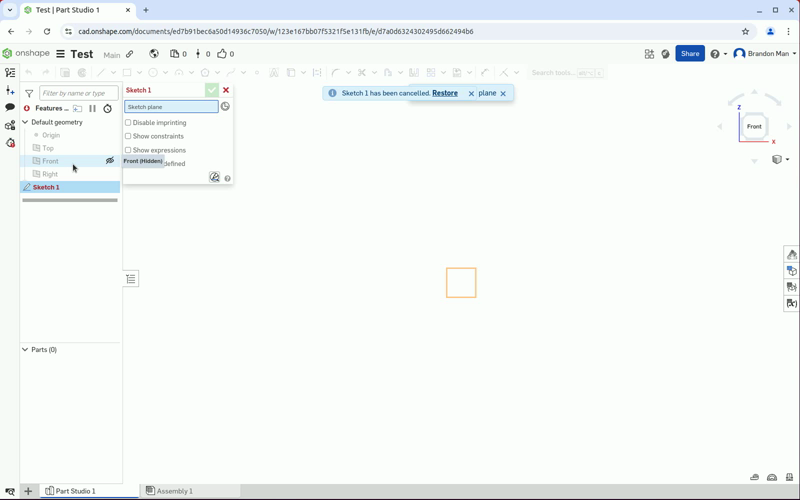
click(73, 163)
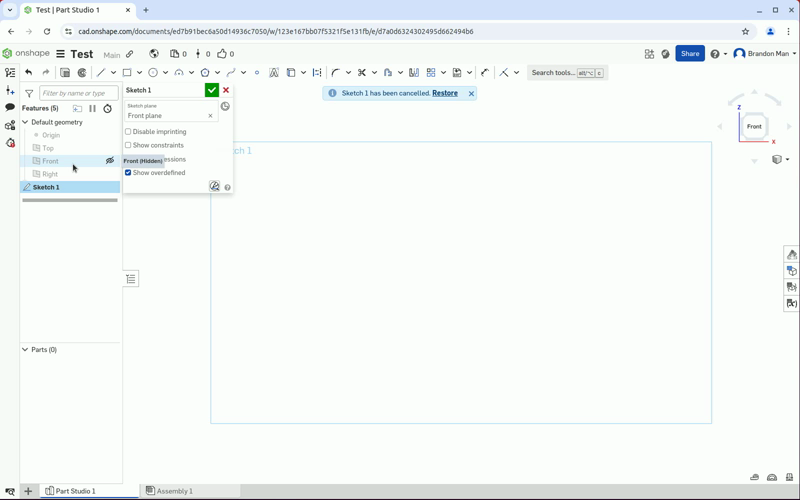
mouse_move(73, 352)
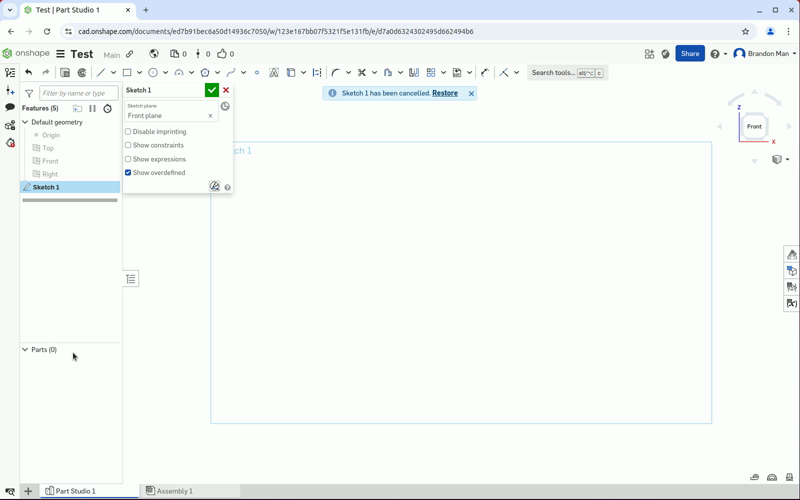
key(y)
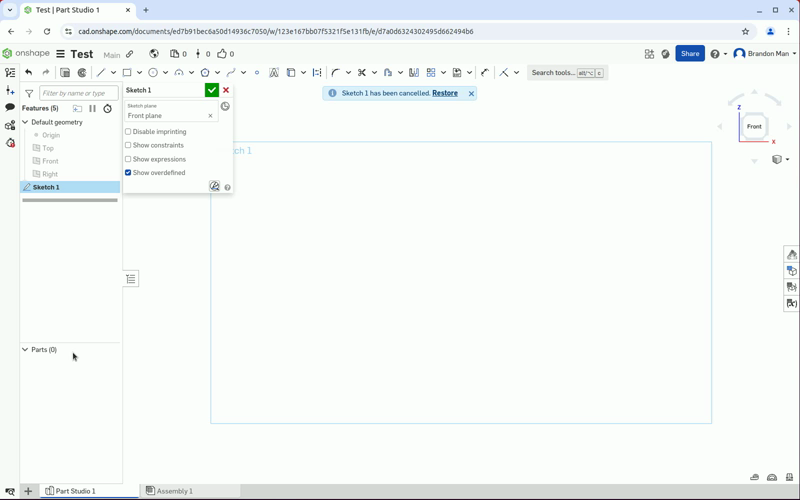
key(l)
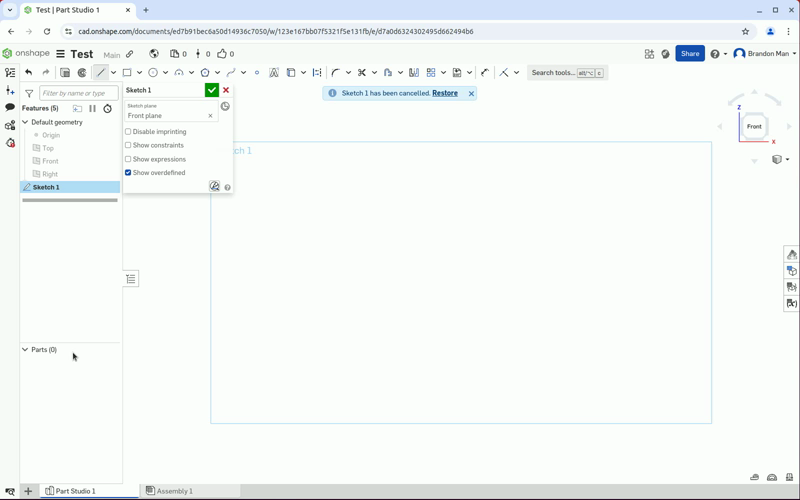
key_down(shift)
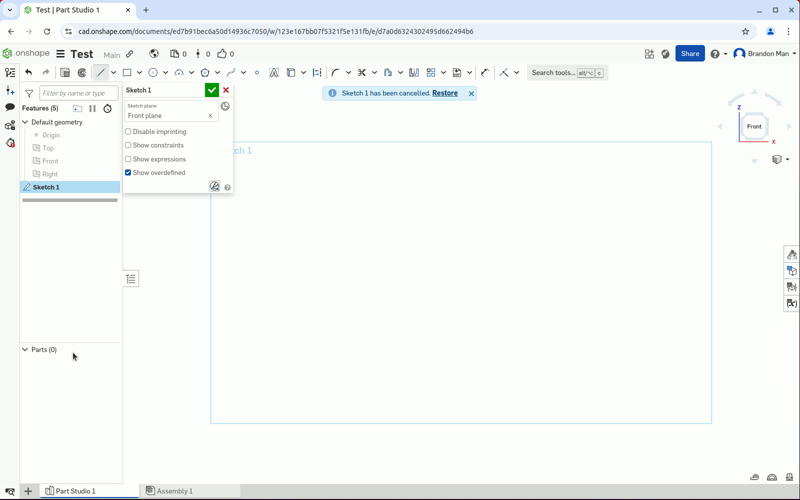
mouse_move(494, 345)
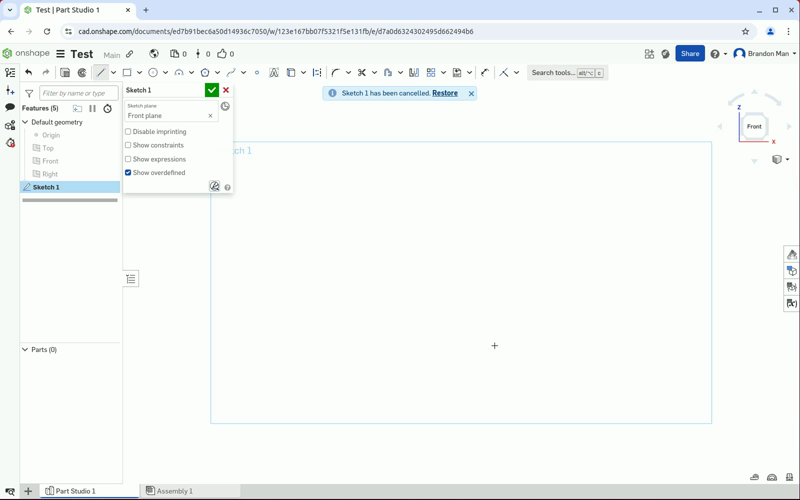
click(494, 345)
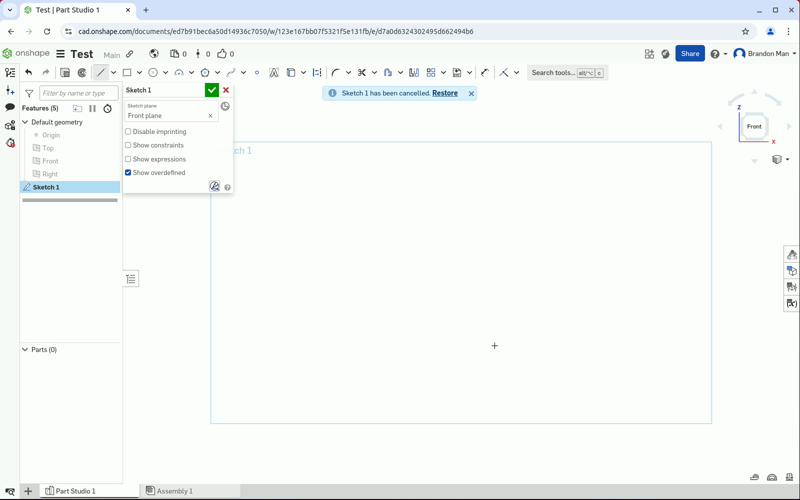
key_up(shift)
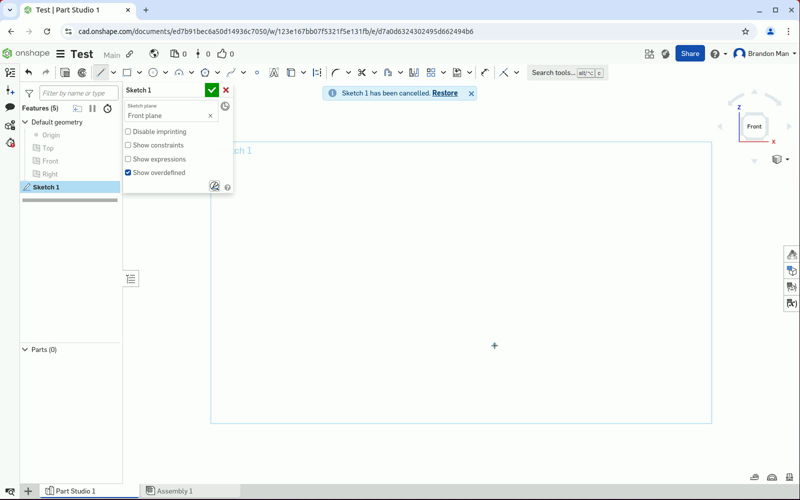
key_down(shift)
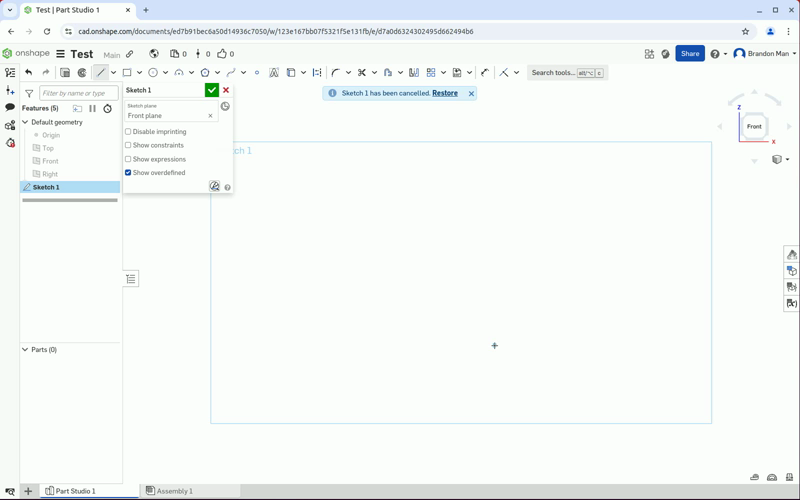
mouse_move(524, 345)
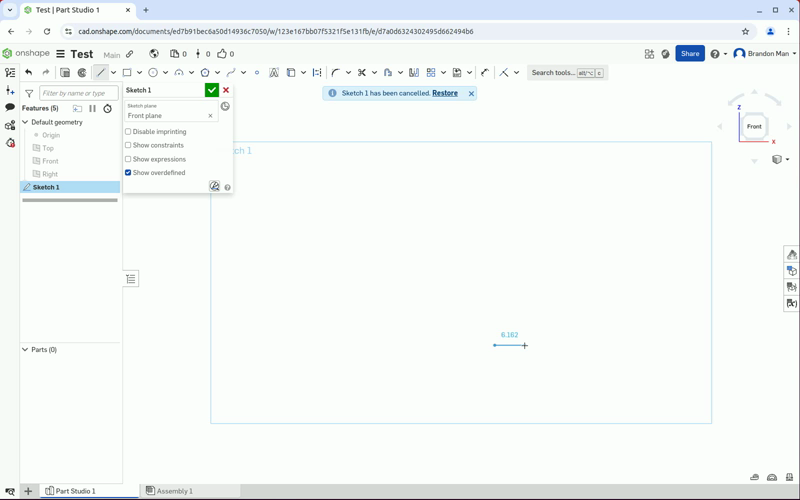
mouse_move(516, 389)
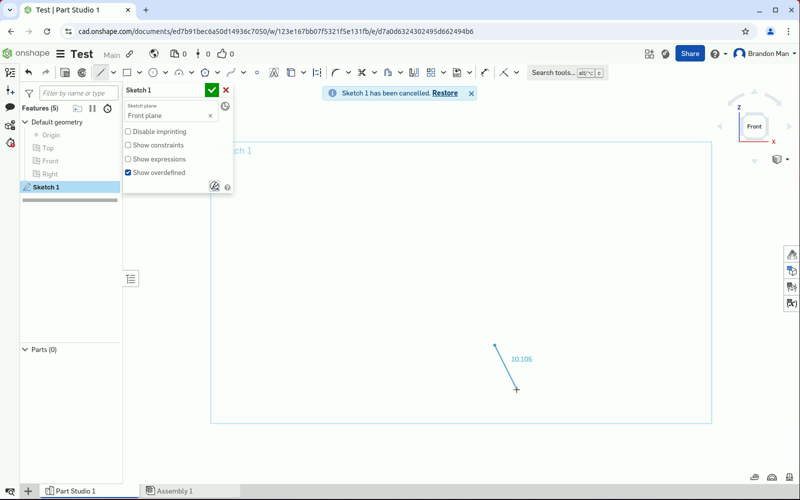
click(516, 389)
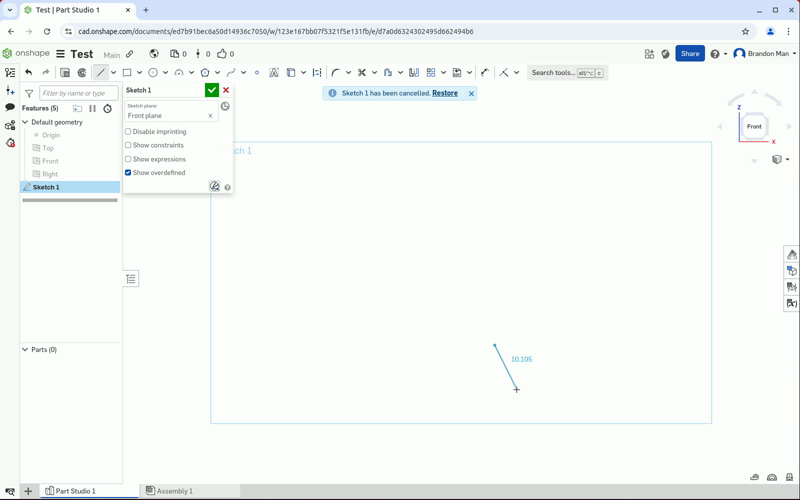
key_up(shift)
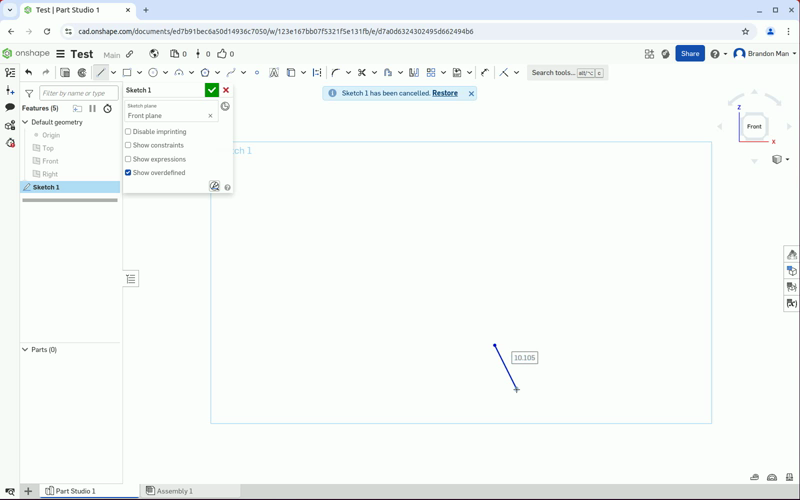
key_down(shift)
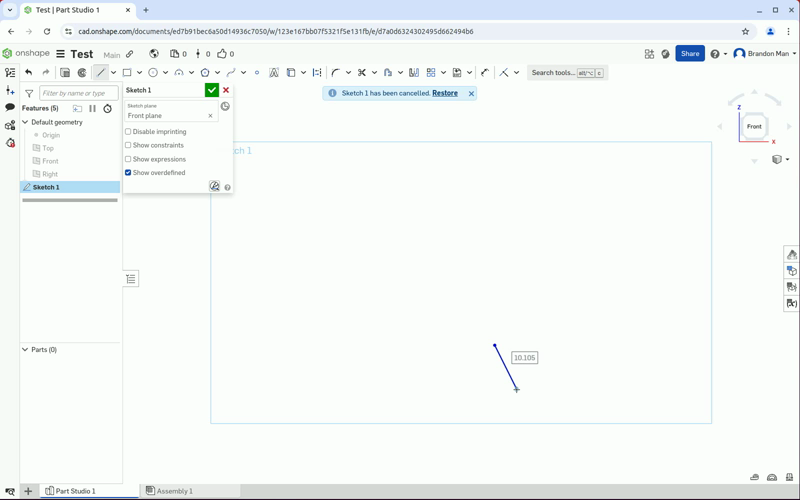
mouse_move(546, 389)
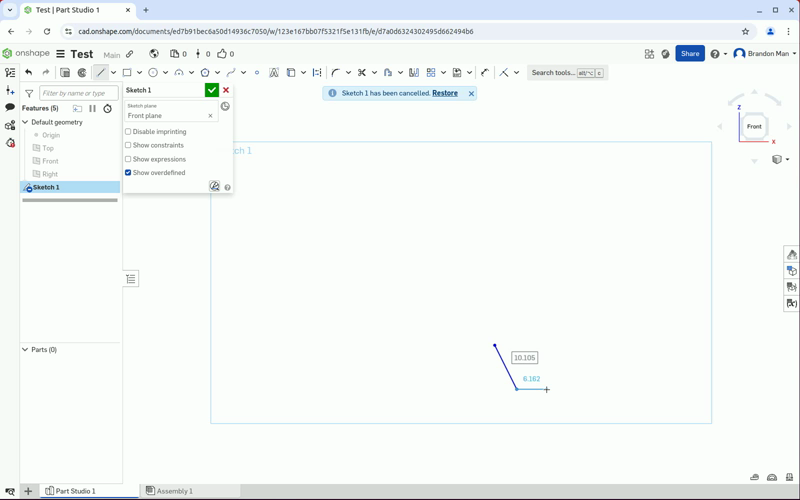
mouse_move(538, 345)
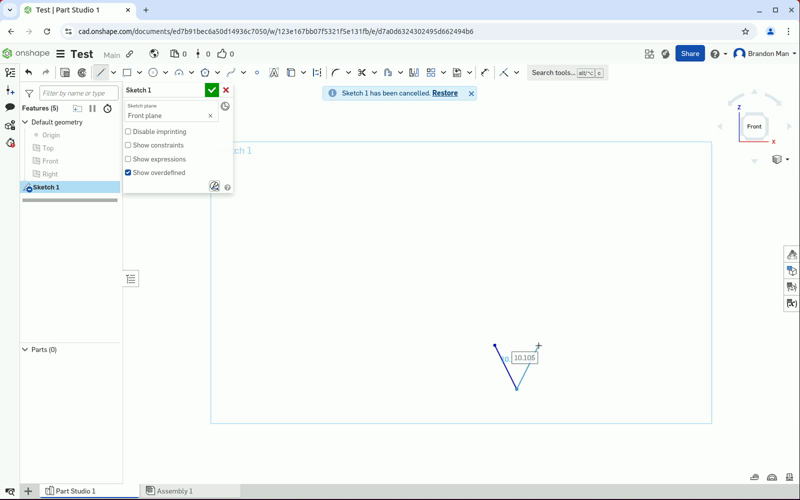
click(538, 345)
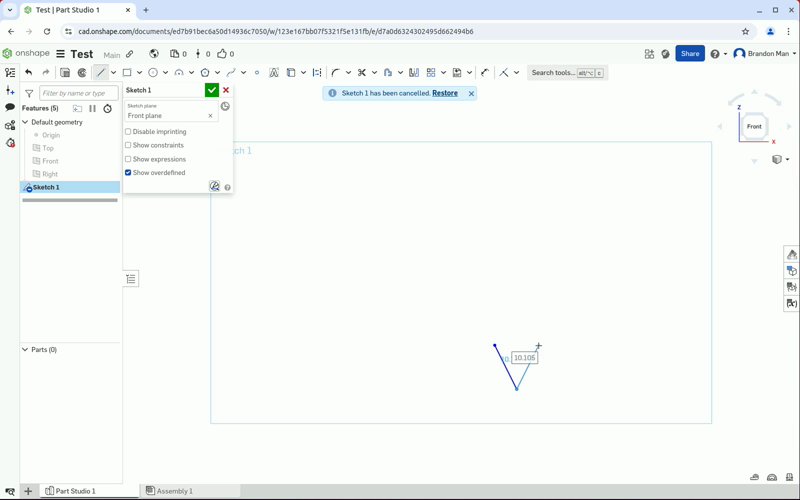
key_up(shift)
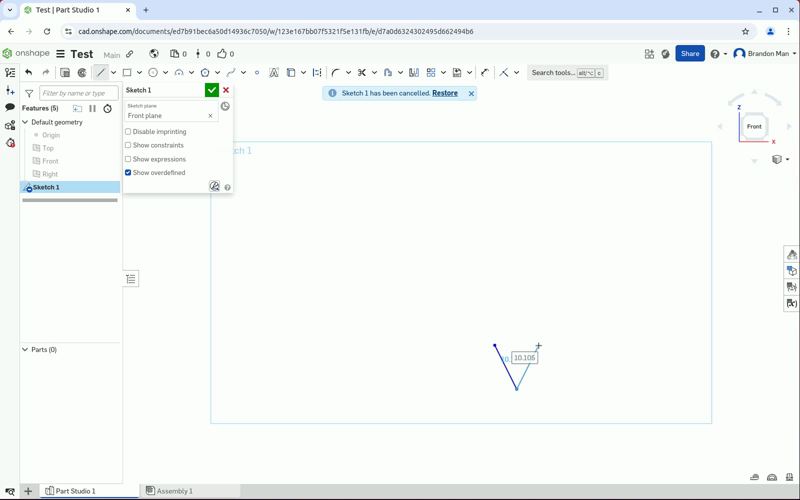
key_down(shift)
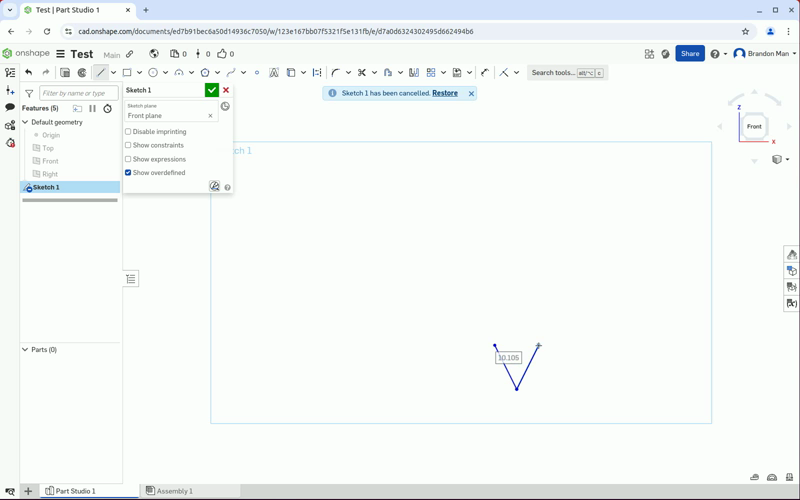
mouse_move(568, 345)
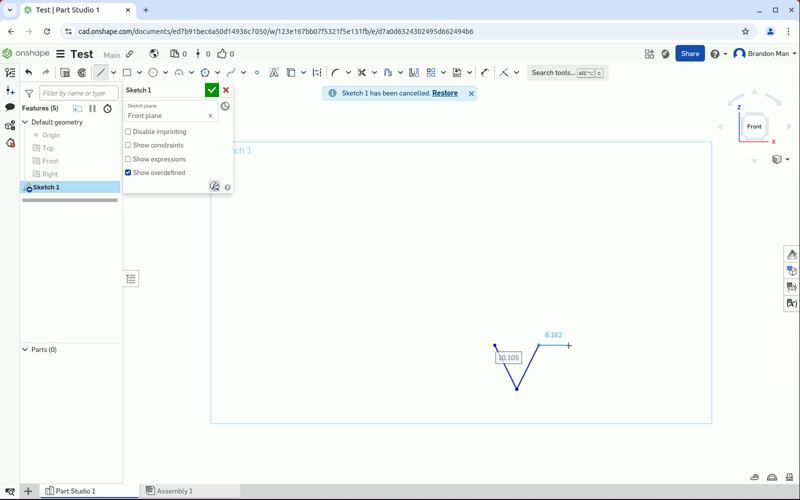
mouse_move(520, 335)
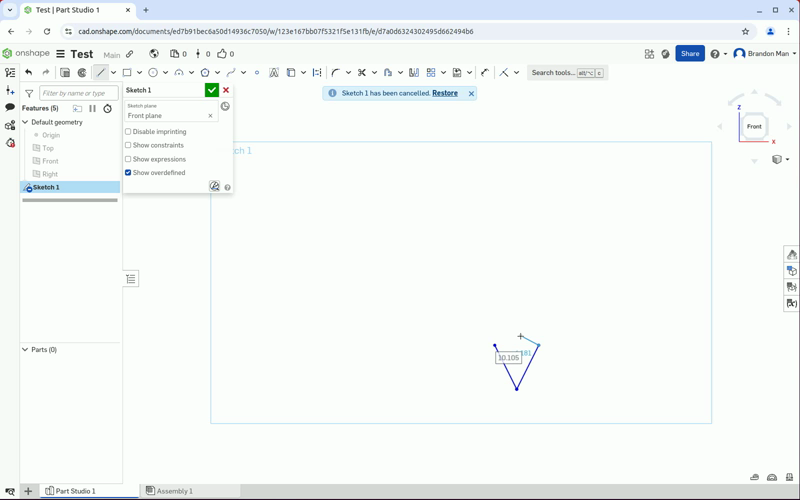
click(520, 335)
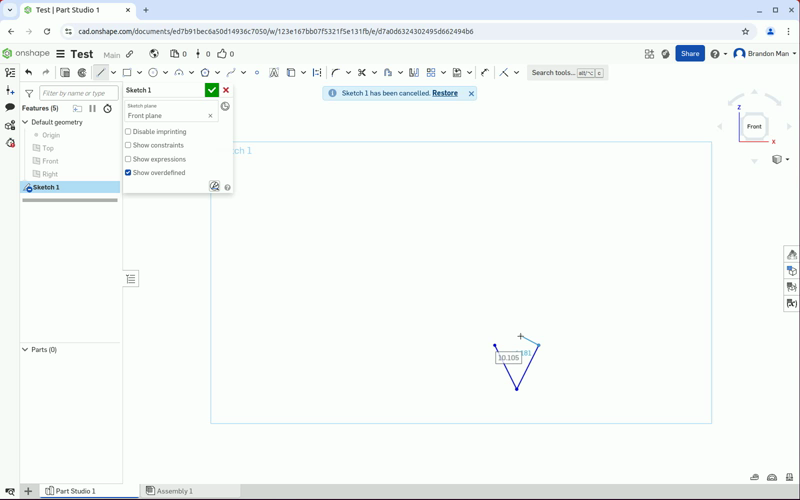
key_up(shift)
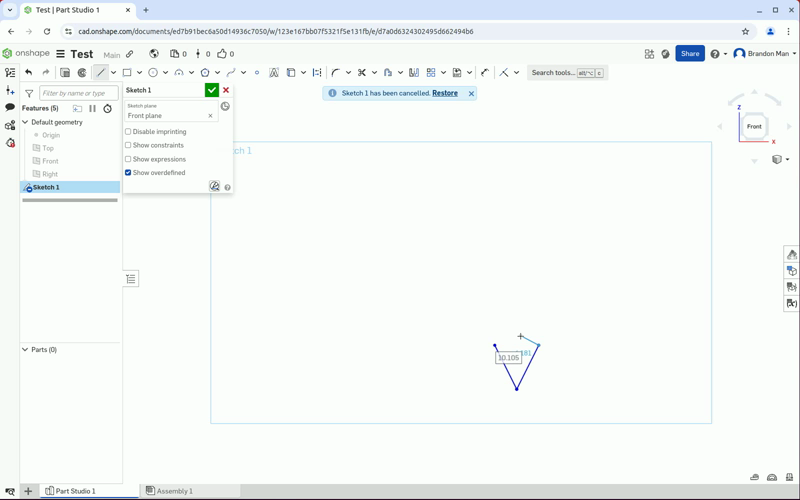
key(esc)
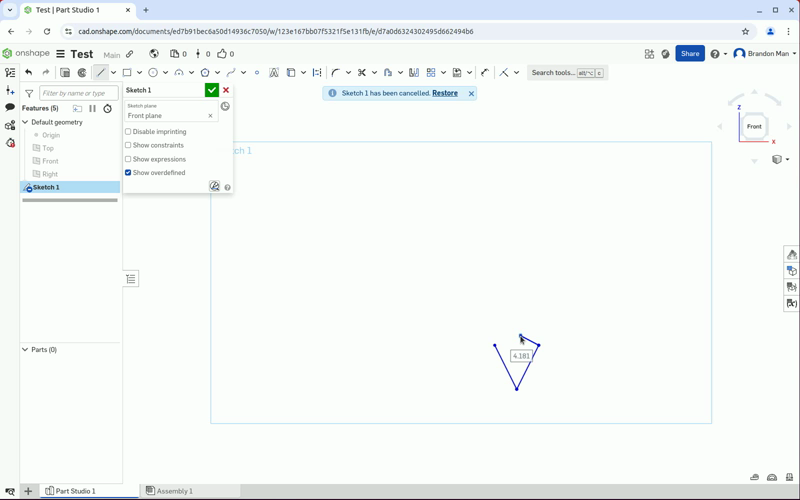
key(a)
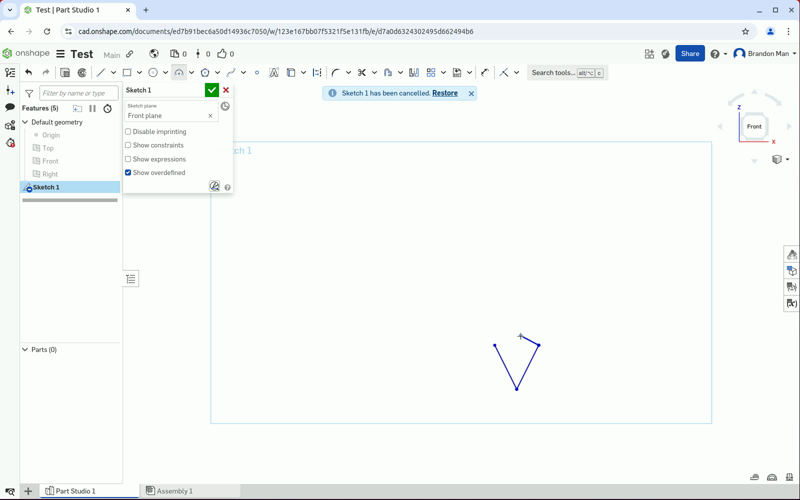
mouse_move(520, 335)
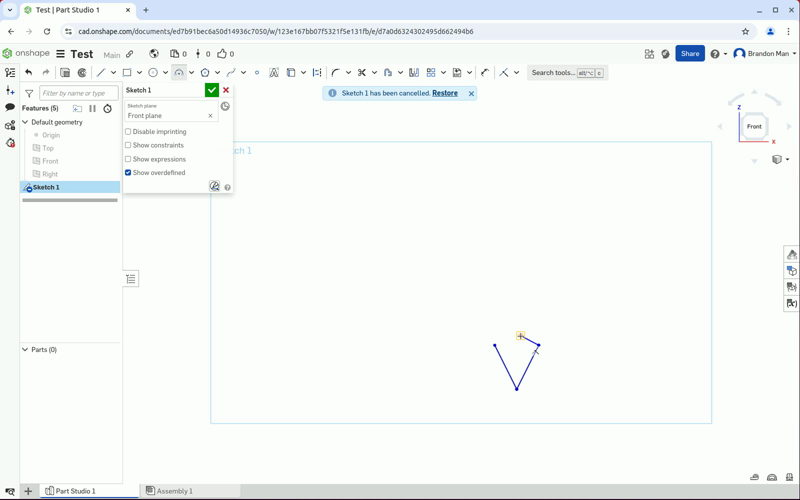
click(520, 335)
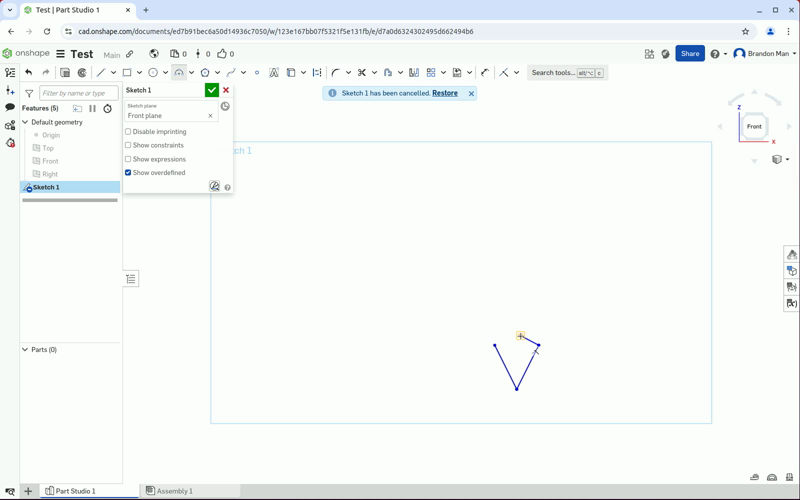
key_down(shift)
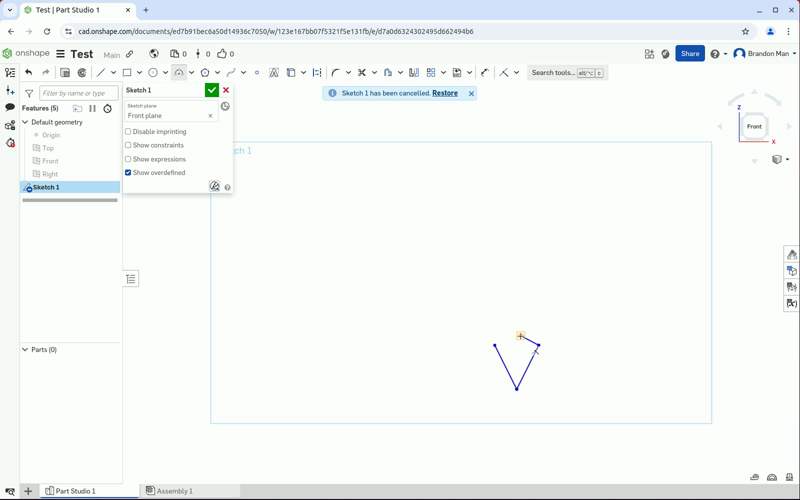
mouse_move(513, 335)
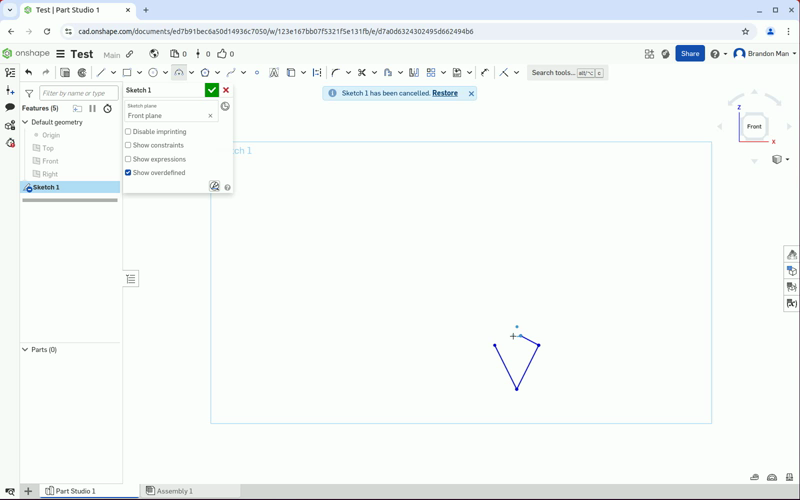
click(513, 335)
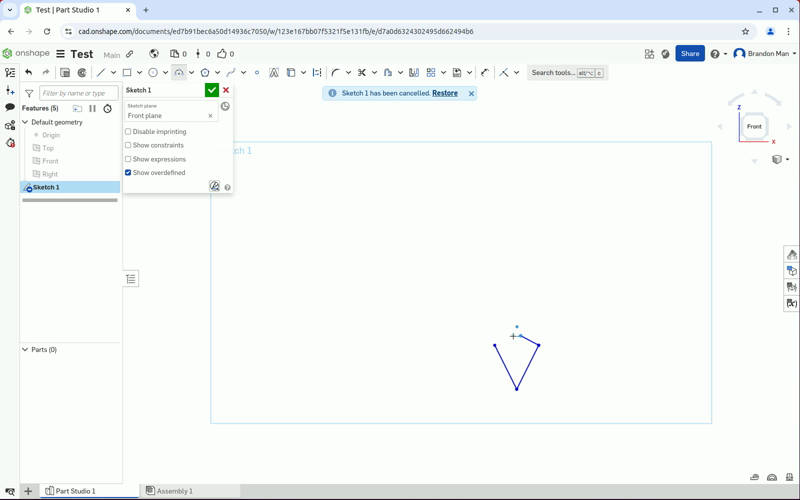
mouse_move(516, 338)
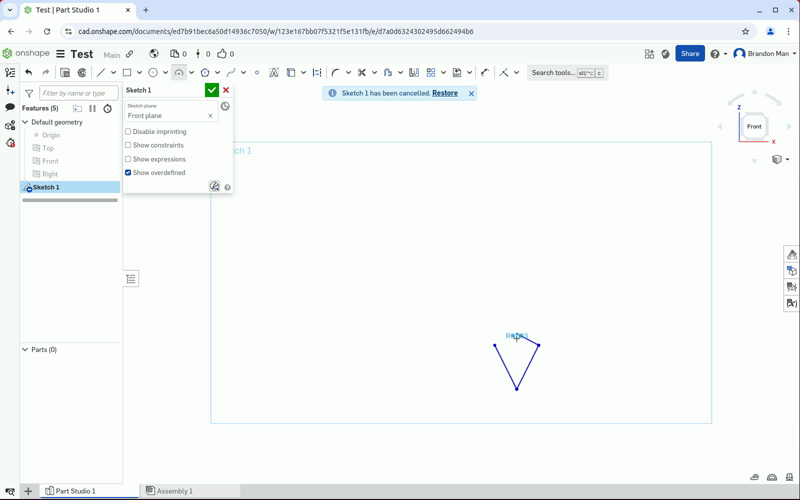
click(516, 338)
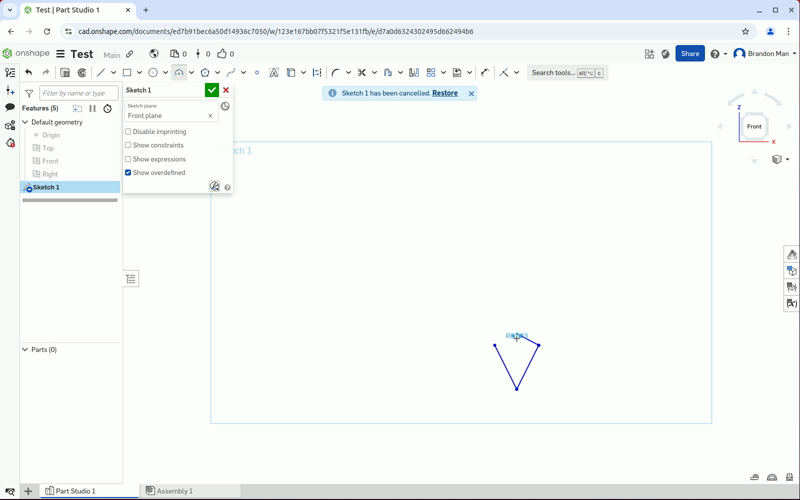
key_up(shift)
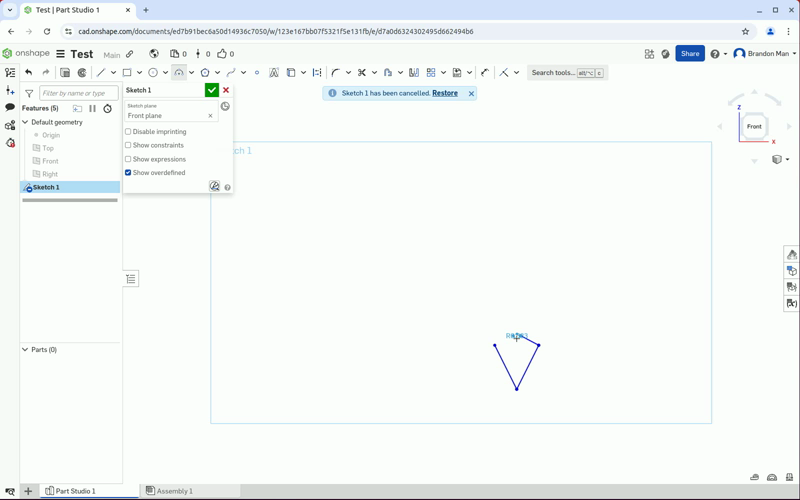
key(esc)
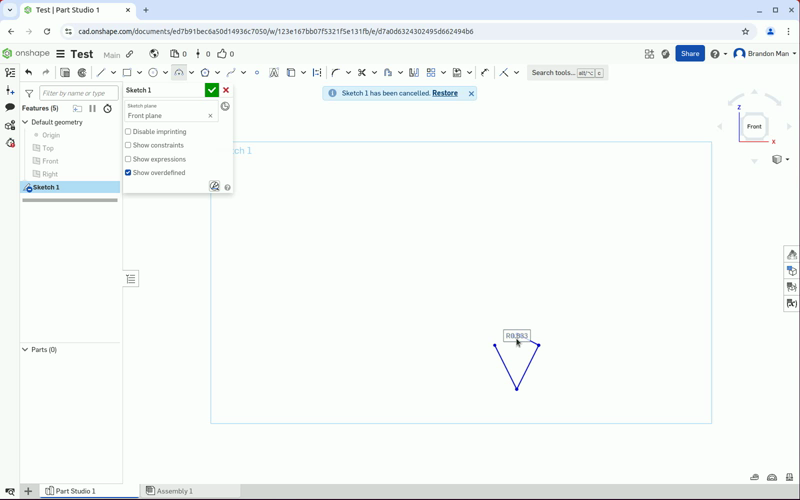
key(l)
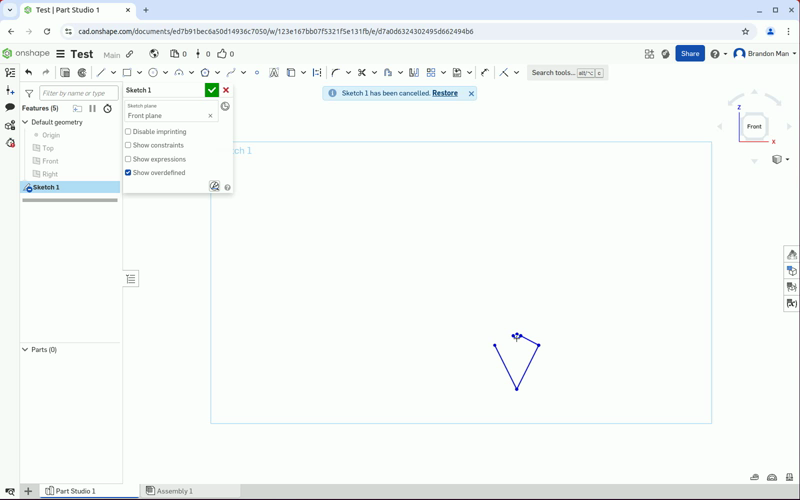
mouse_move(513, 335)
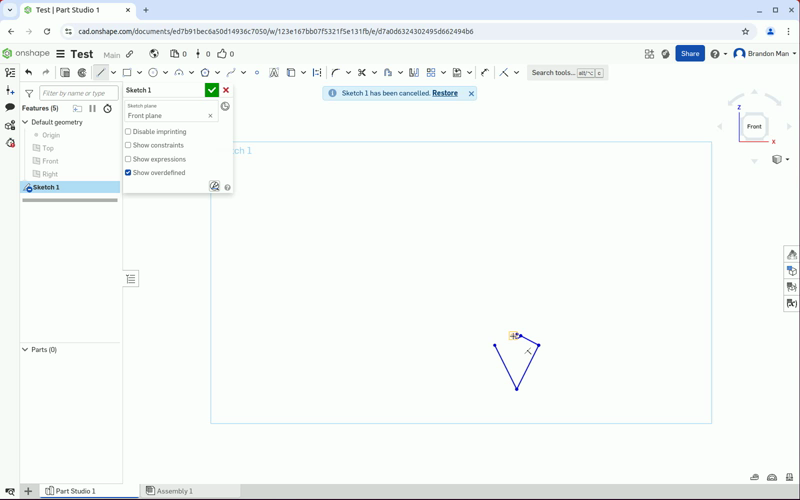
scroll(6)
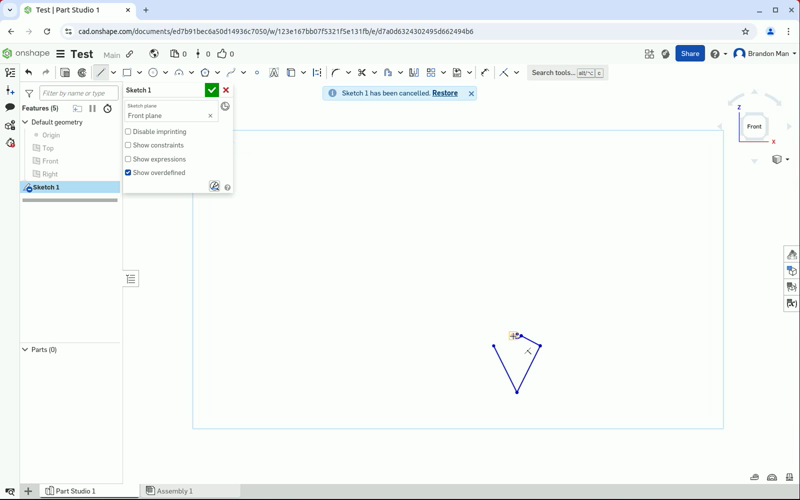
scroll(6)
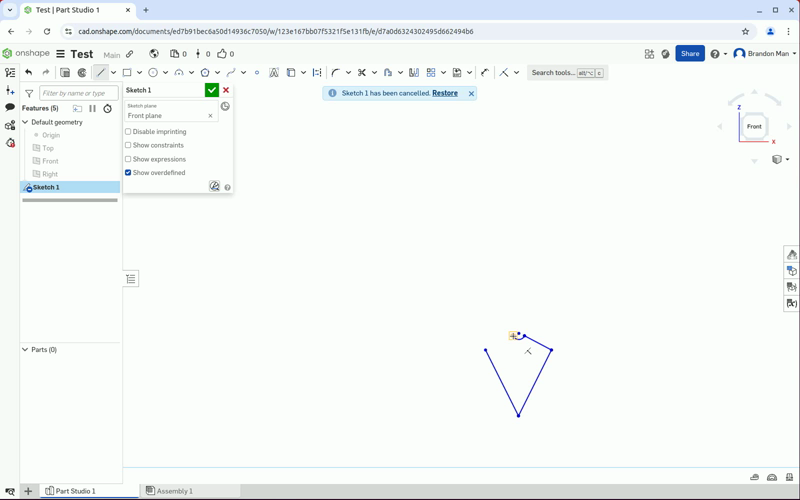
scroll(6)
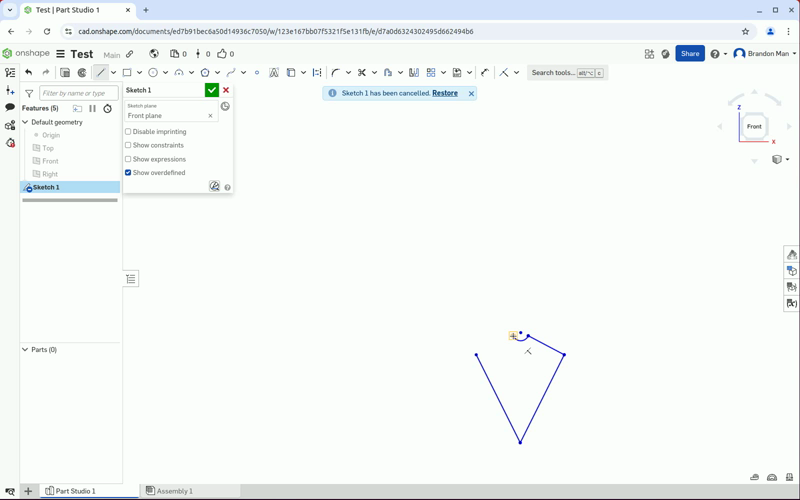
scroll(6)
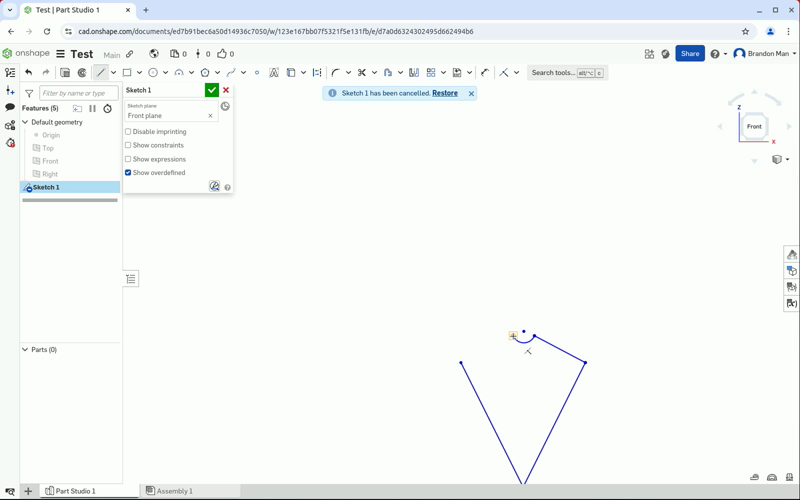
scroll(6)
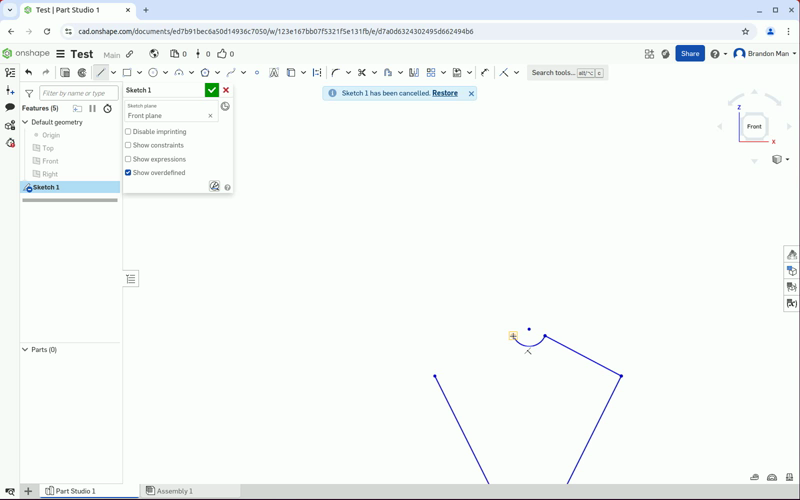
scroll(6)
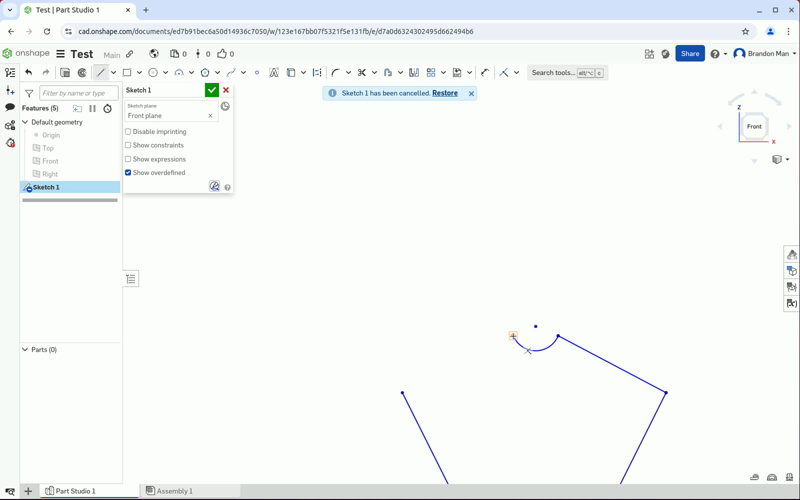
scroll(6)
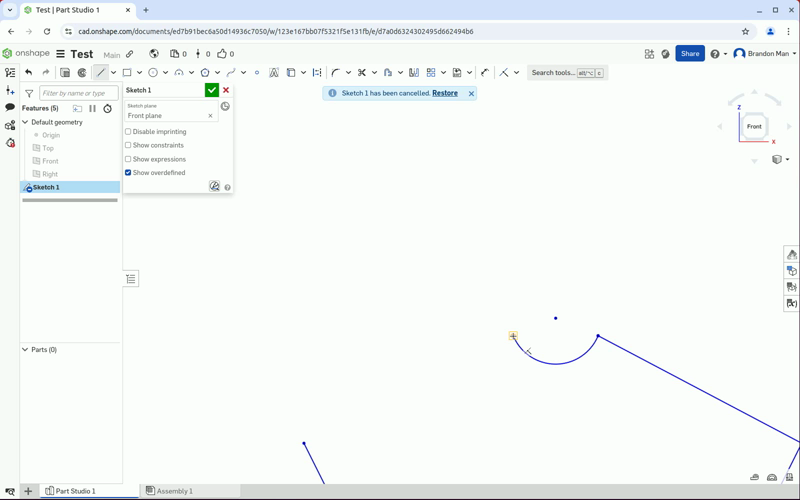
click(513, 335)
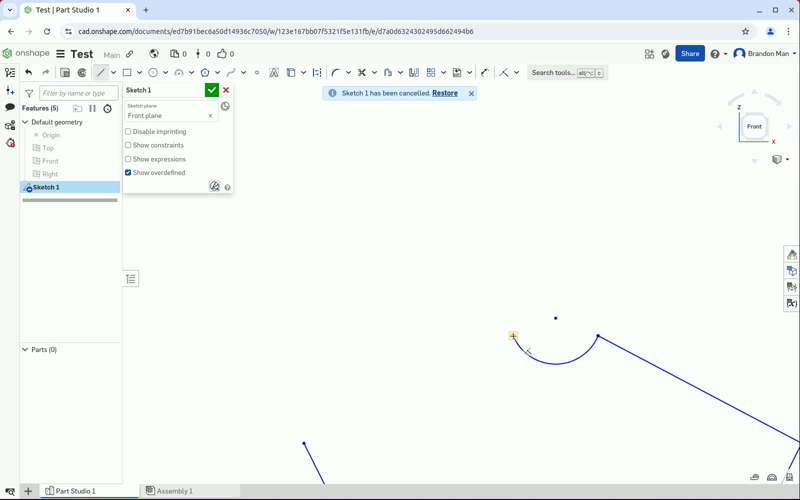
scroll(-6)
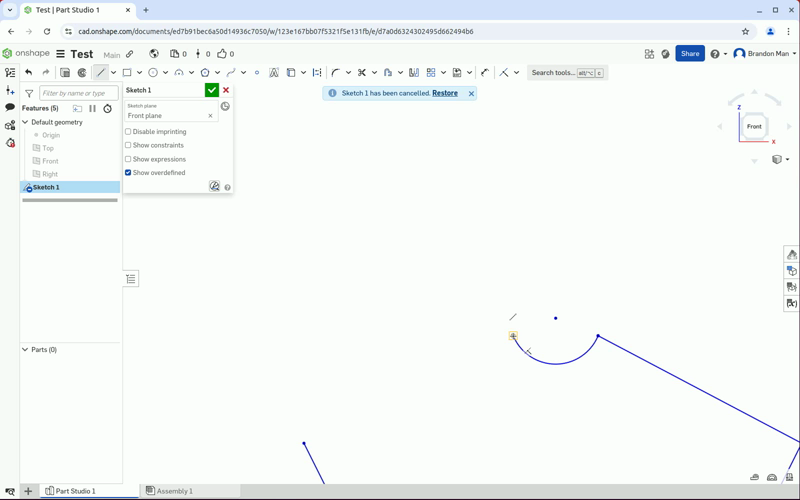
scroll(-6)
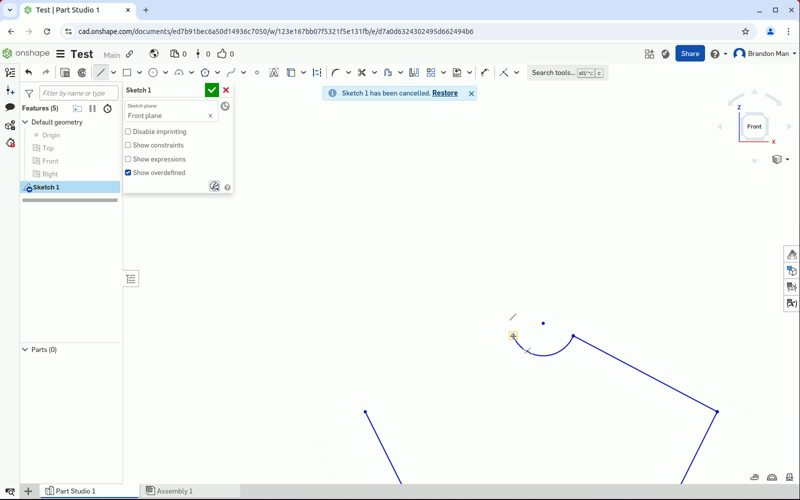
scroll(-6)
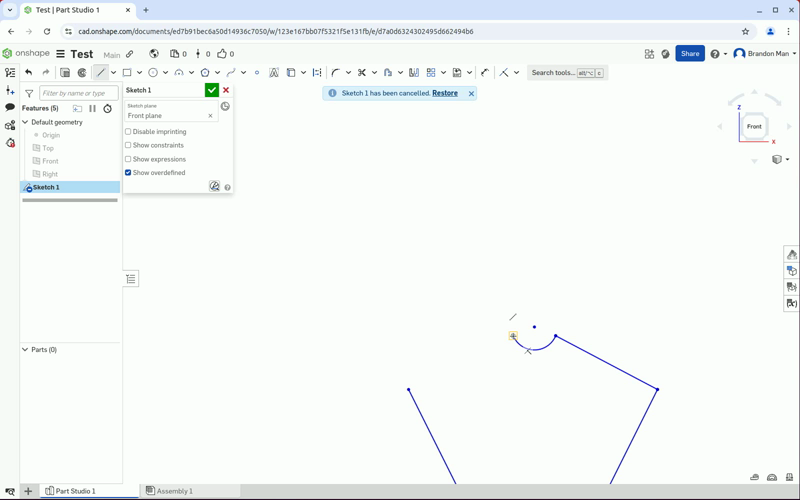
scroll(-6)
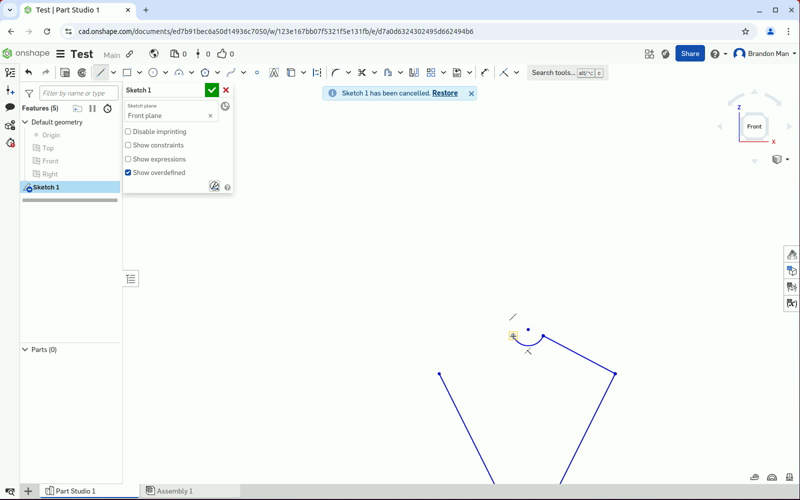
scroll(-6)
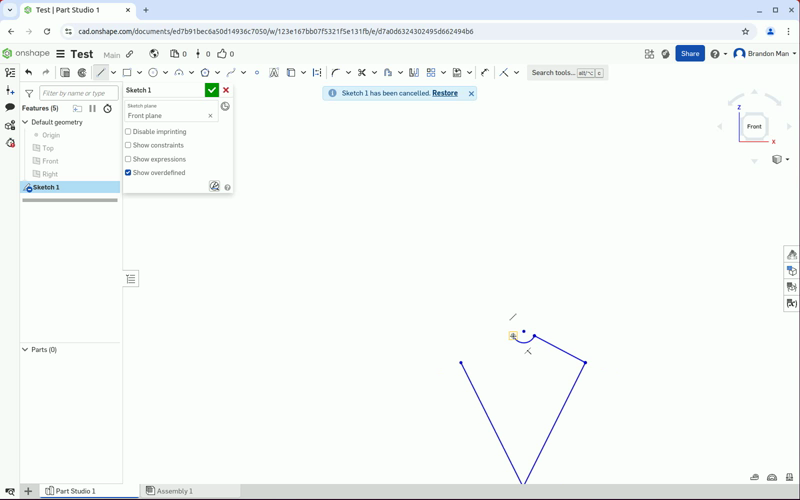
scroll(-6)
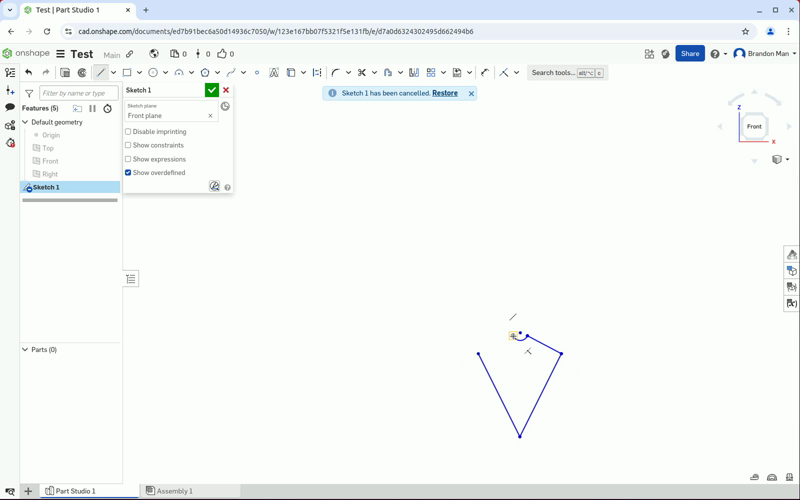
scroll(-6)
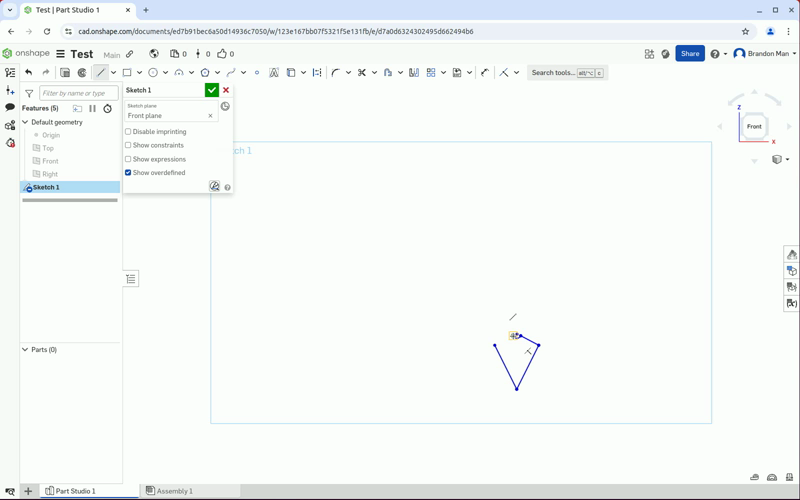
mouse_move(543, 335)
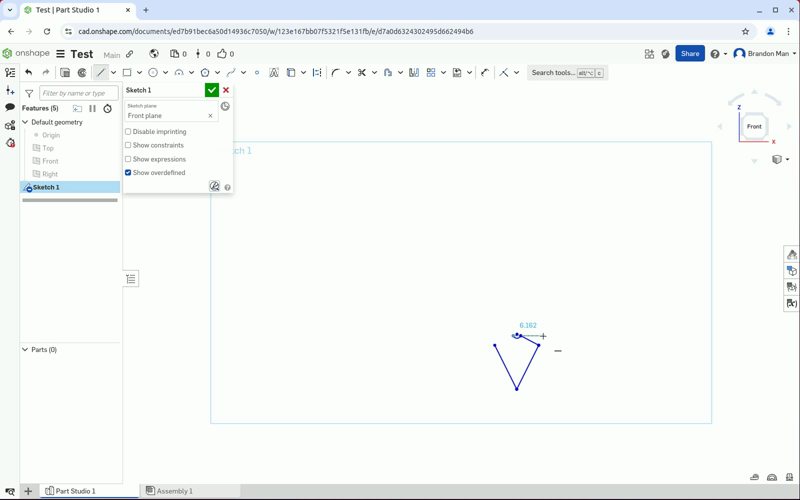
key_down(shift)
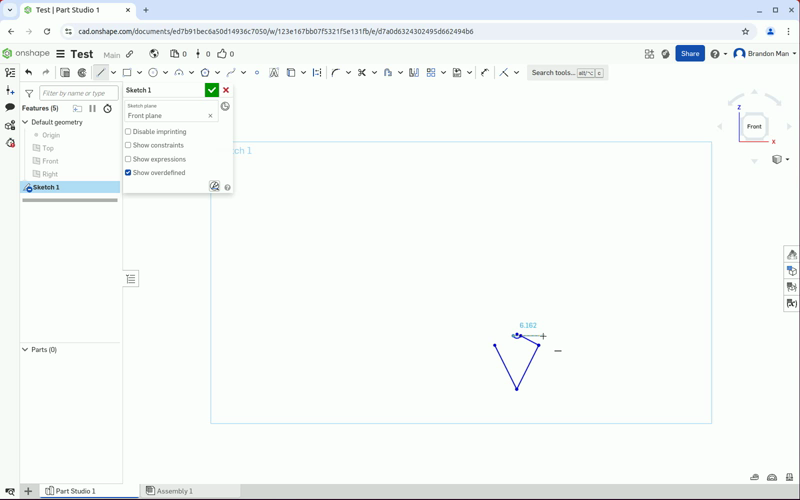
mouse_move(494, 345)
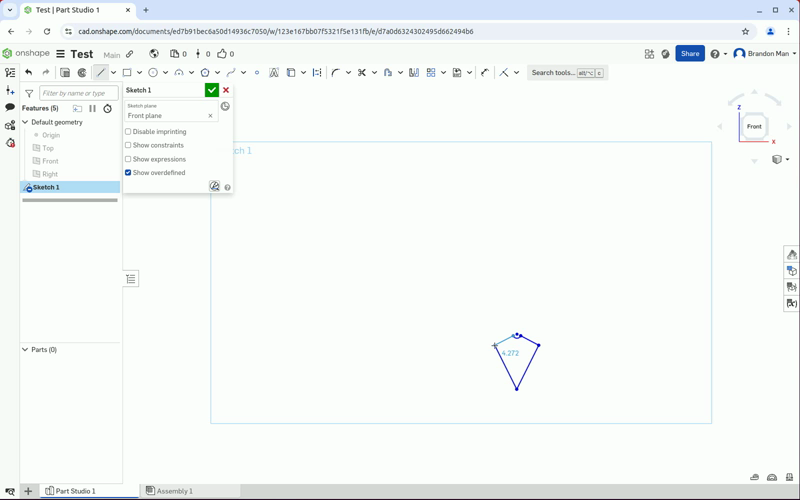
key_up(shift)
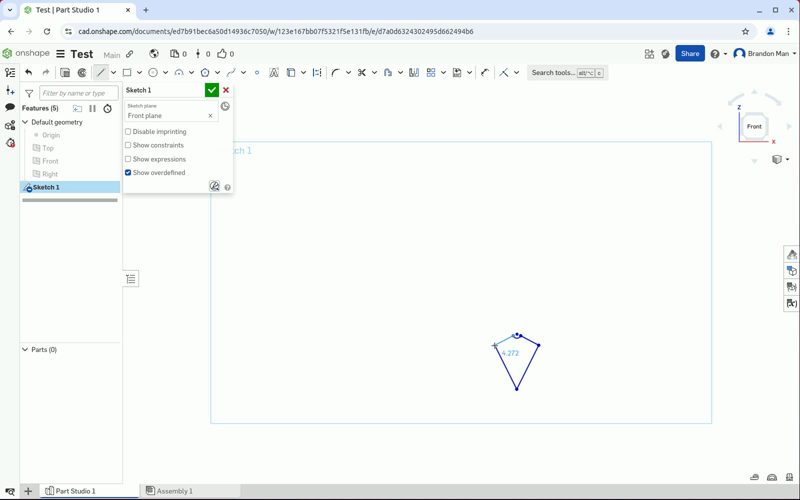
click(494, 345)
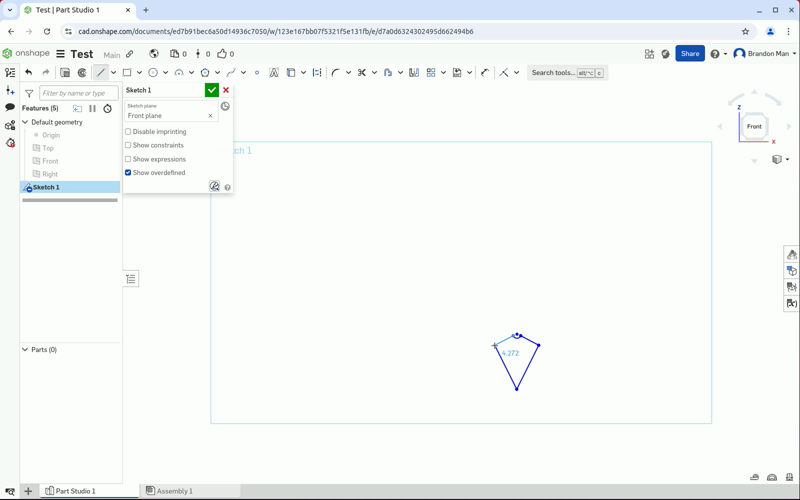
key(esc)
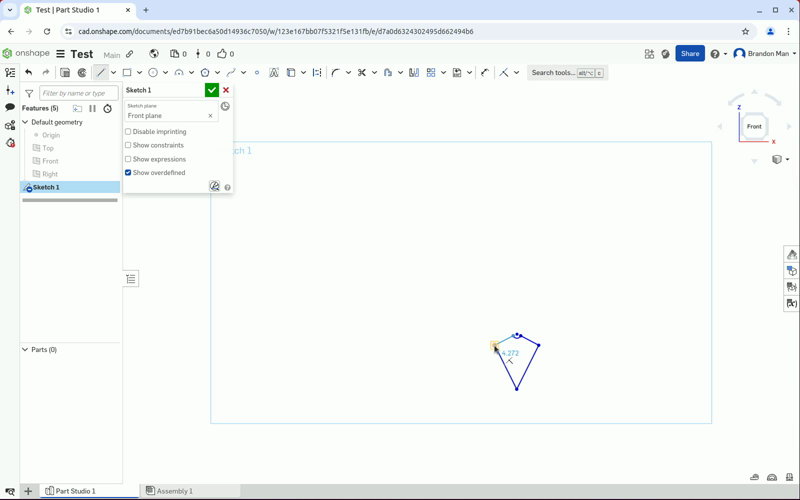
mouse_move(526, 347)
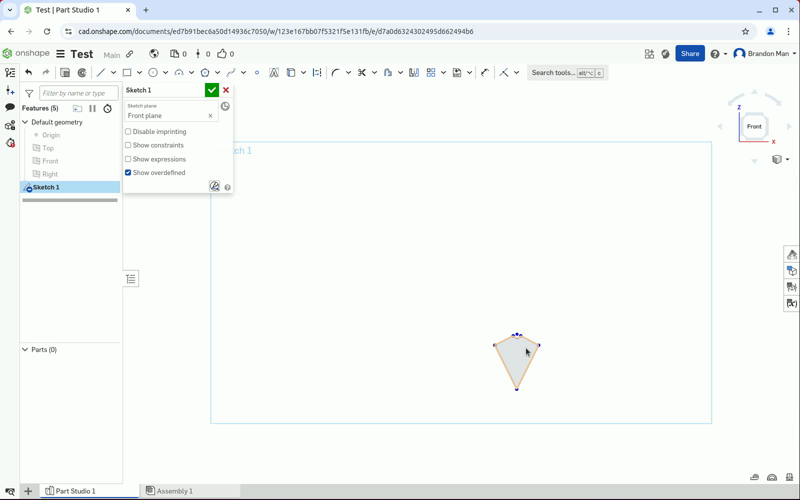
scroll(6)
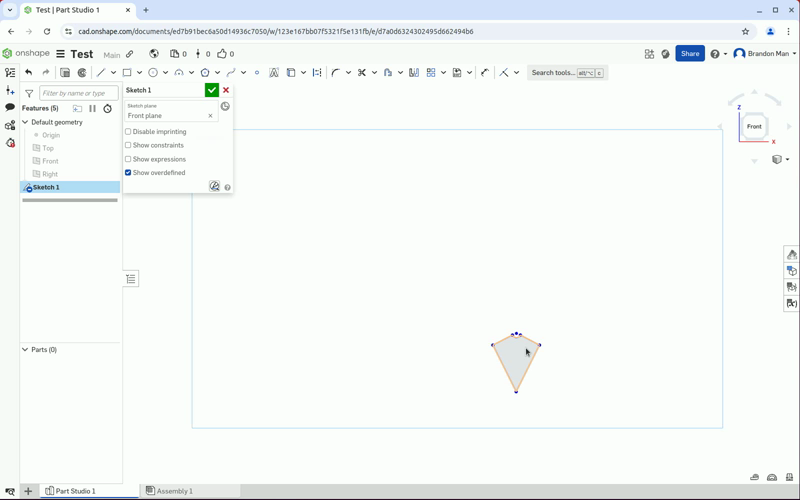
scroll(6)
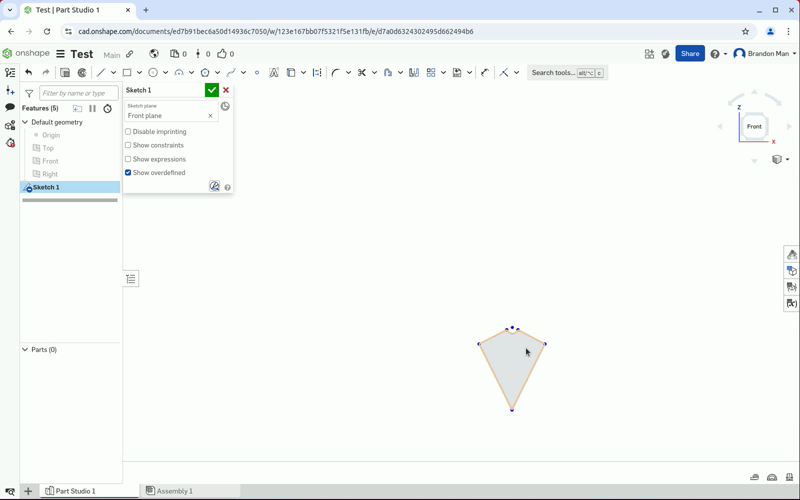
scroll(6)
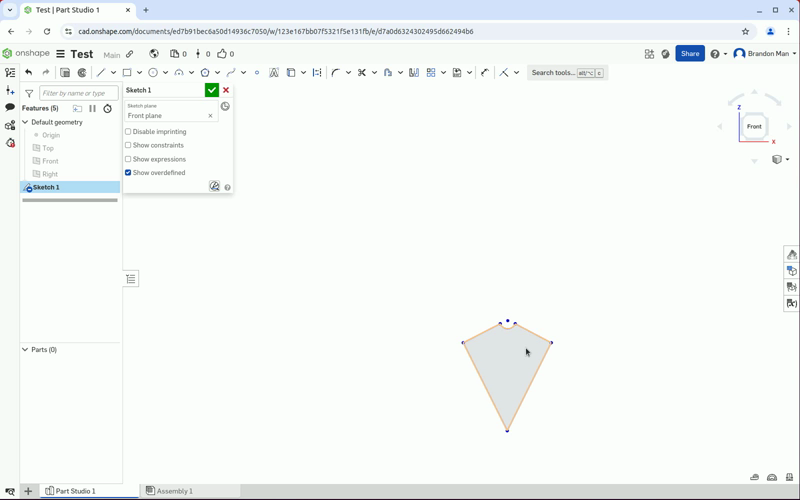
scroll(6)
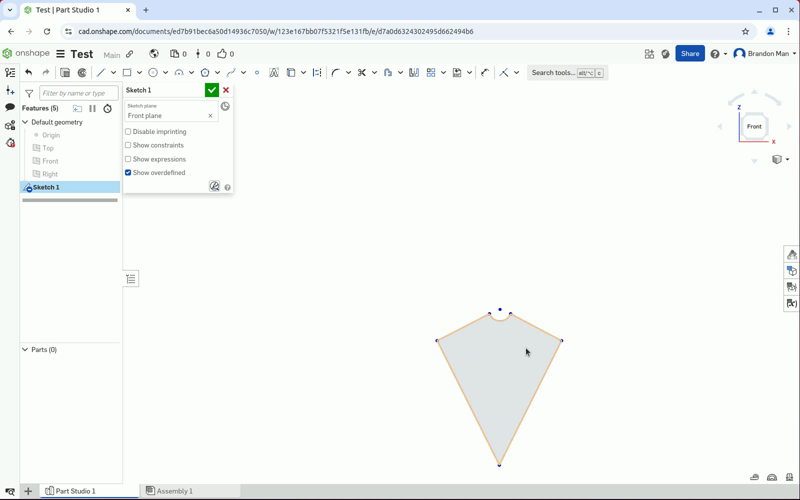
scroll(6)
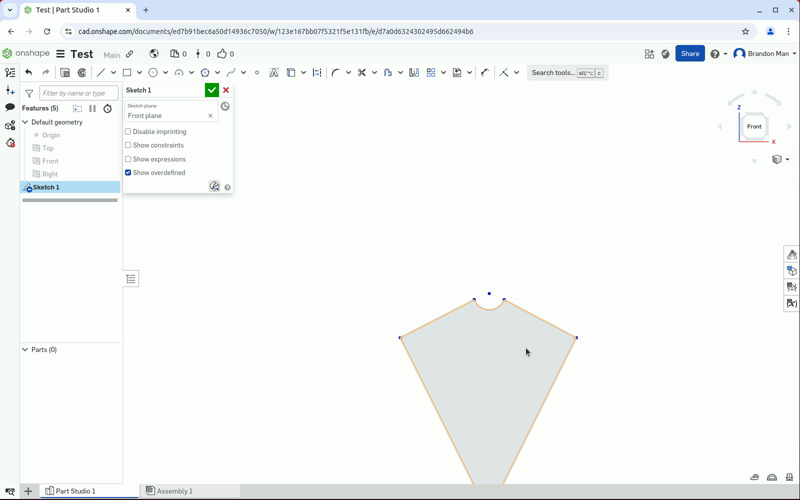
scroll(6)
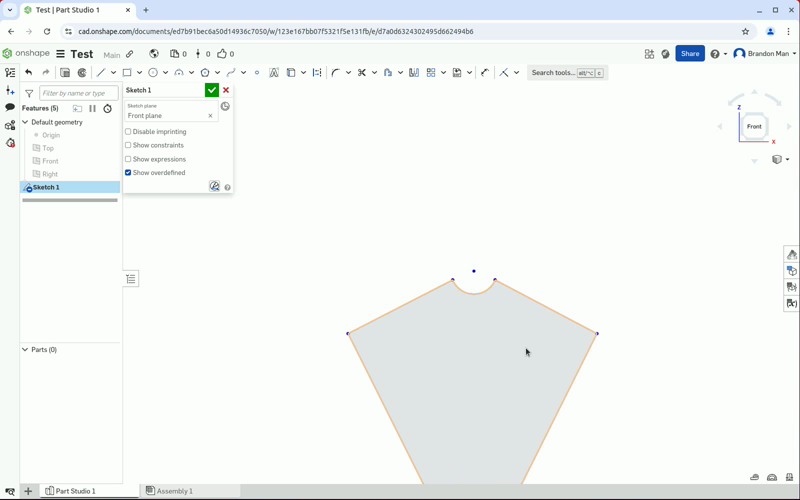
scroll(6)
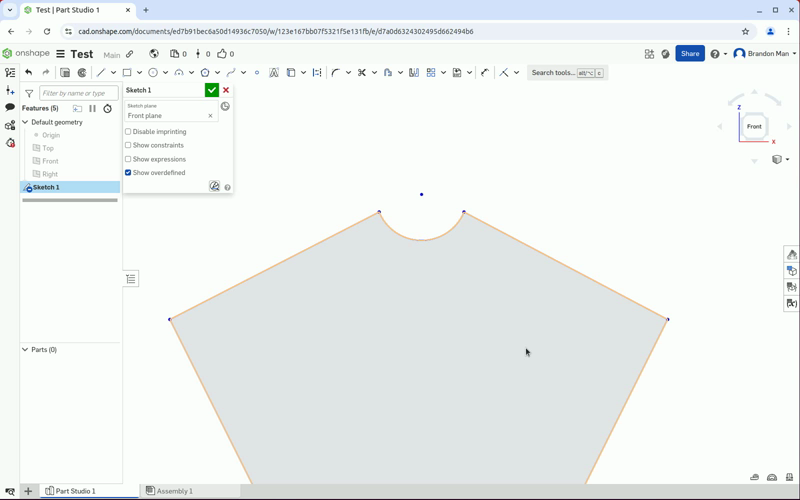
click(526, 347)
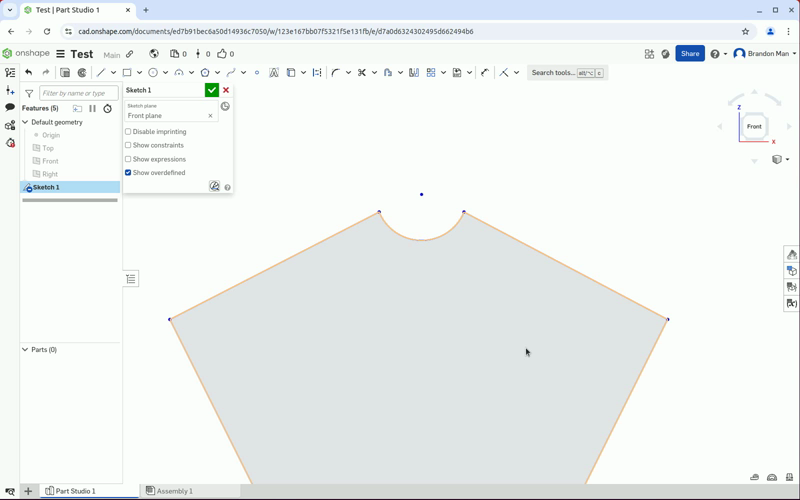
scroll(-6)
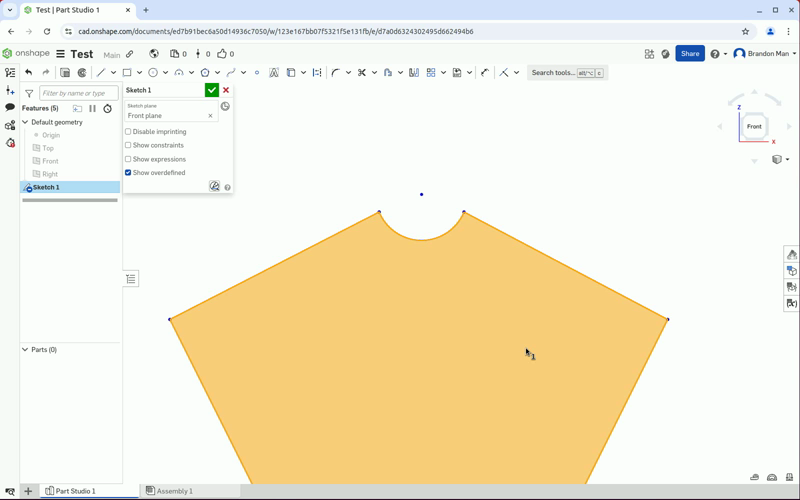
scroll(-6)
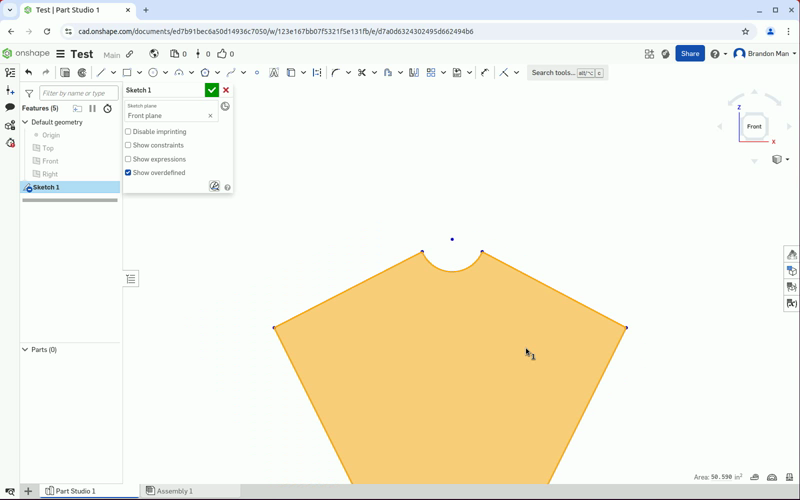
scroll(-6)
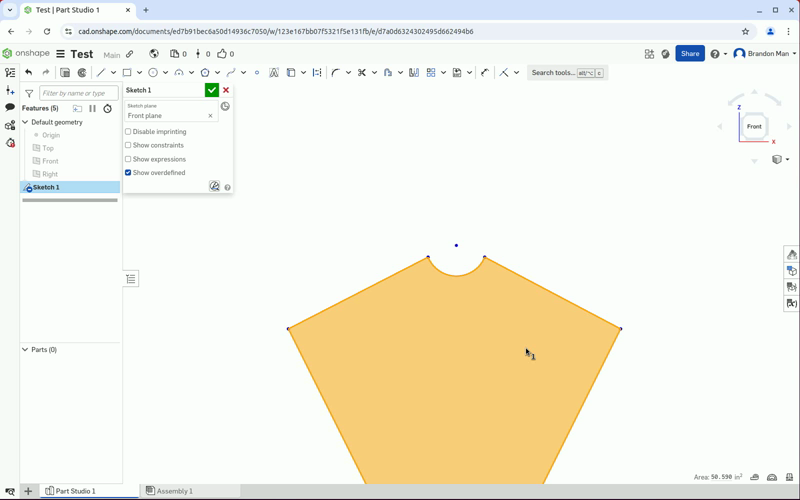
scroll(-6)
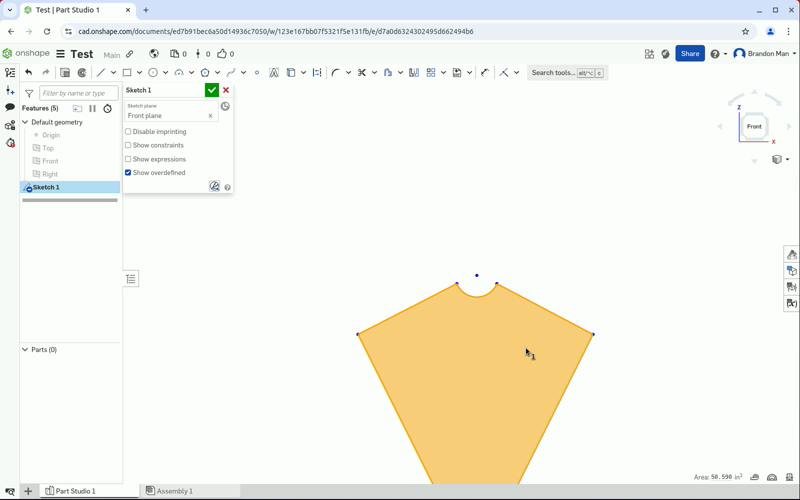
scroll(-6)
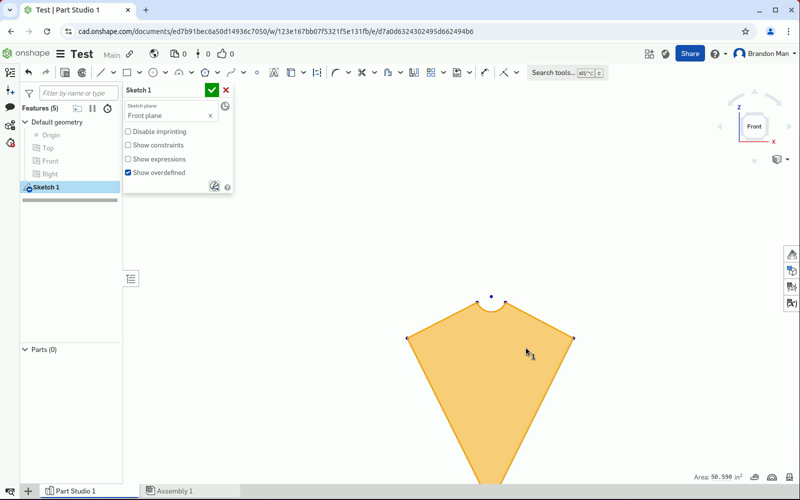
scroll(-6)
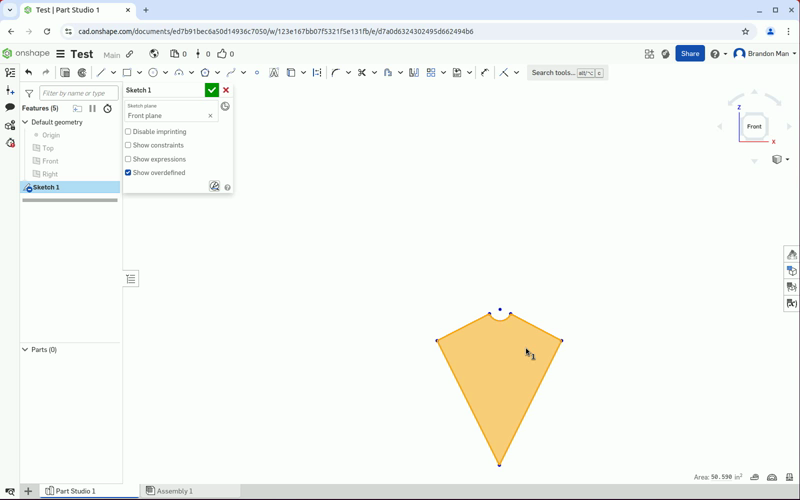
scroll(-6)
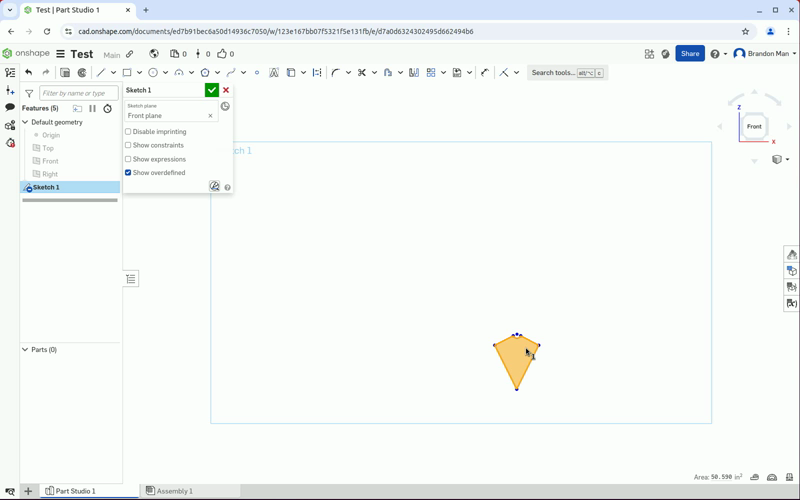
mouse_move(73, 352)
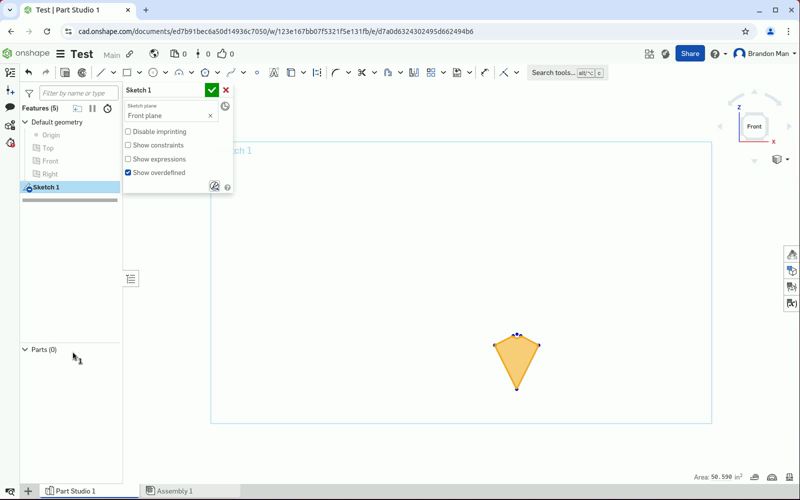
key(shift+y)
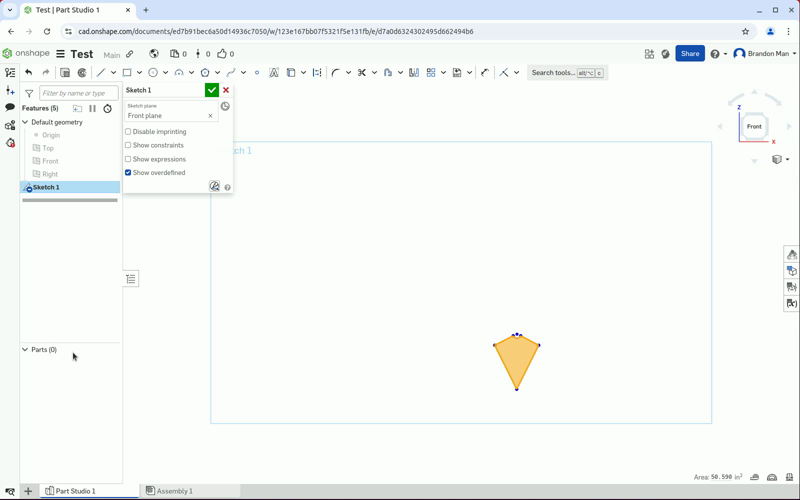
key(shift+e)
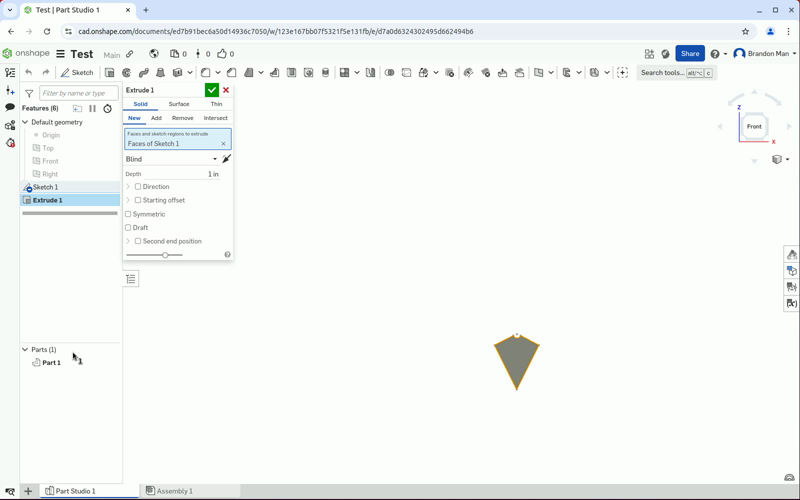
mouse_move(143, 106)
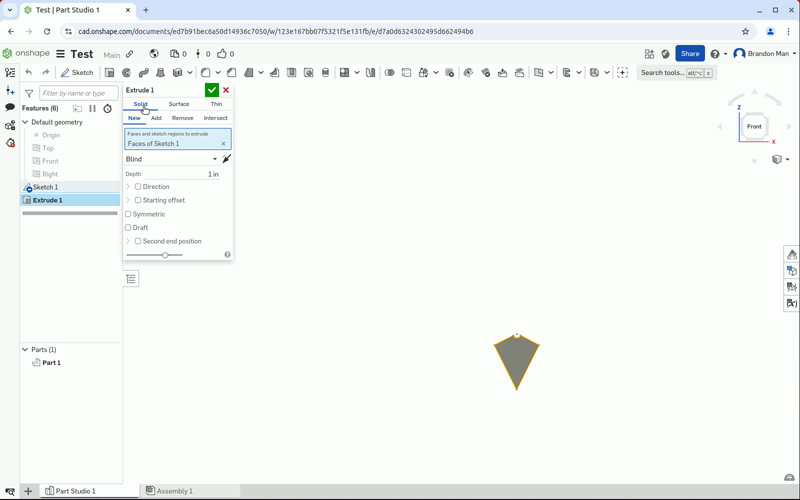
click(143, 106)
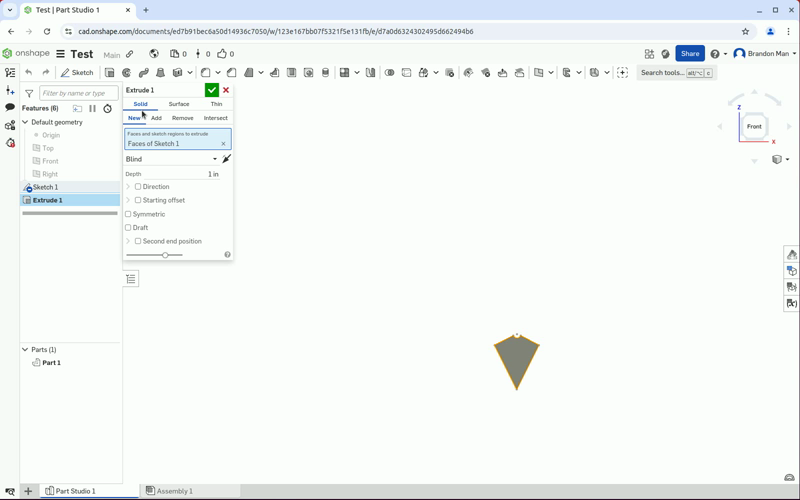
mouse_move(137, 120)
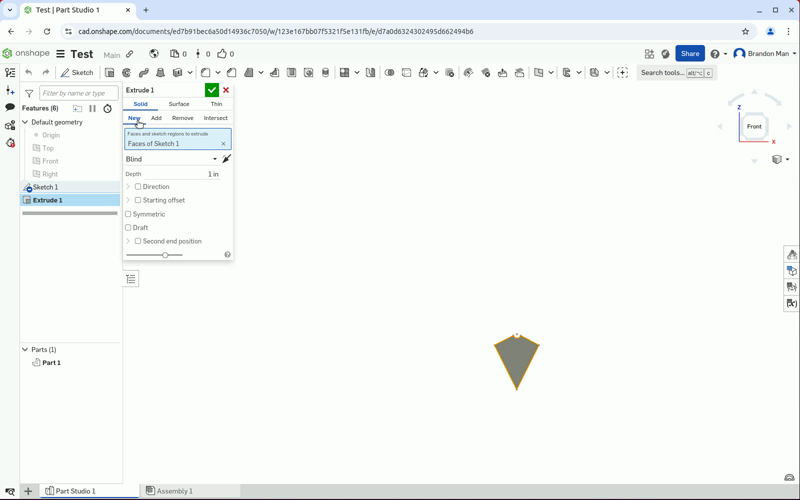
click(137, 120)
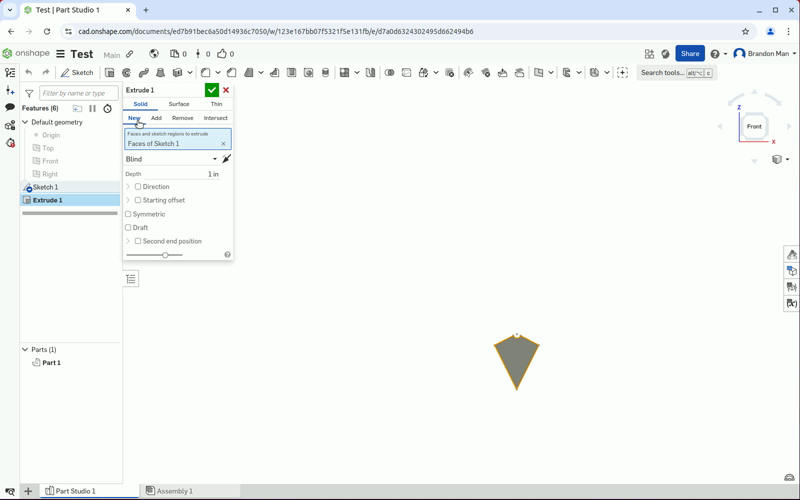
key(tab, 4)
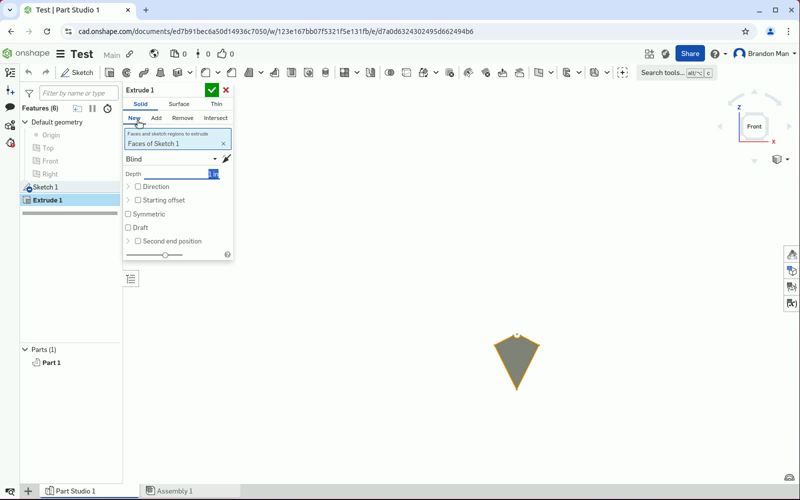
text(0.481)
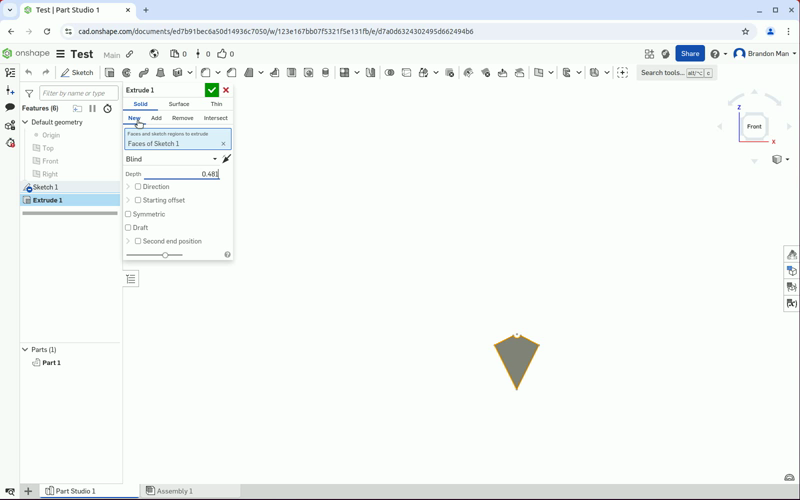
key(enter)
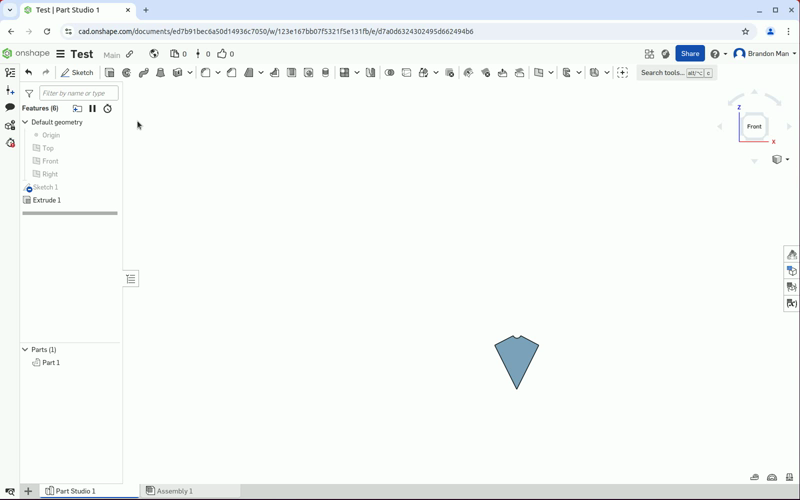
key(shift+h)
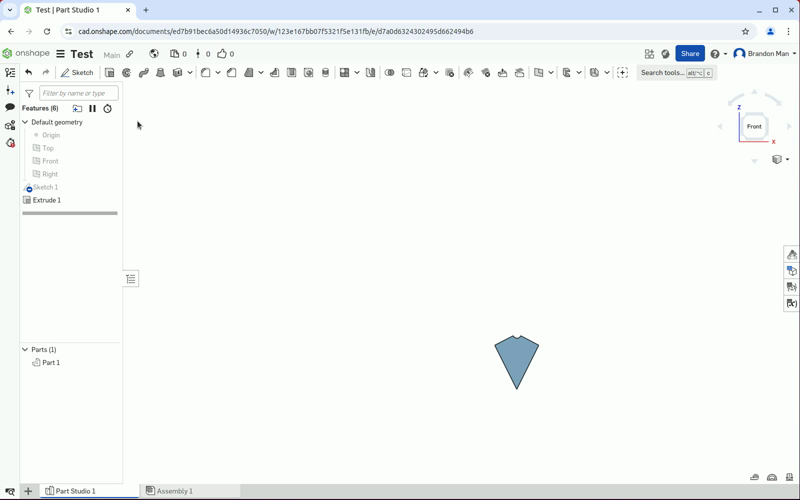
key(shift+h)
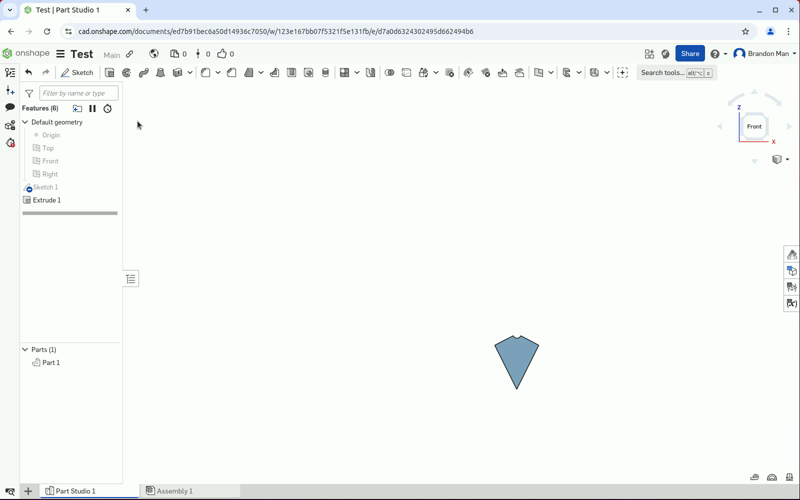
mouse_move(73, 189)
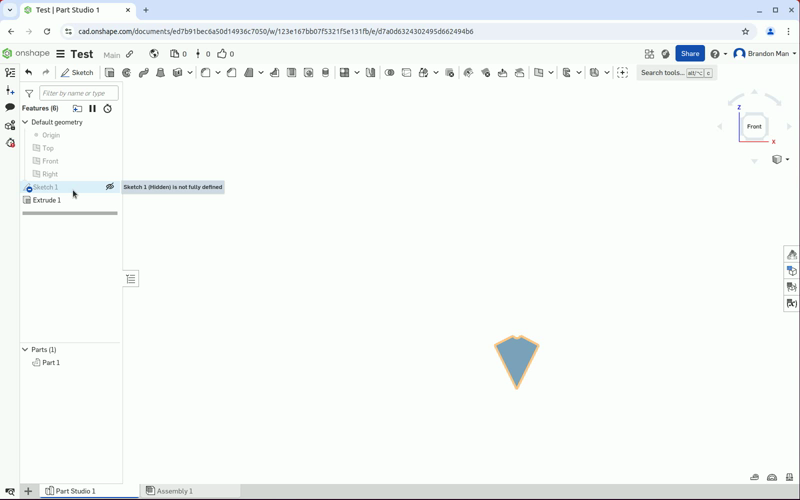
click(73, 189)
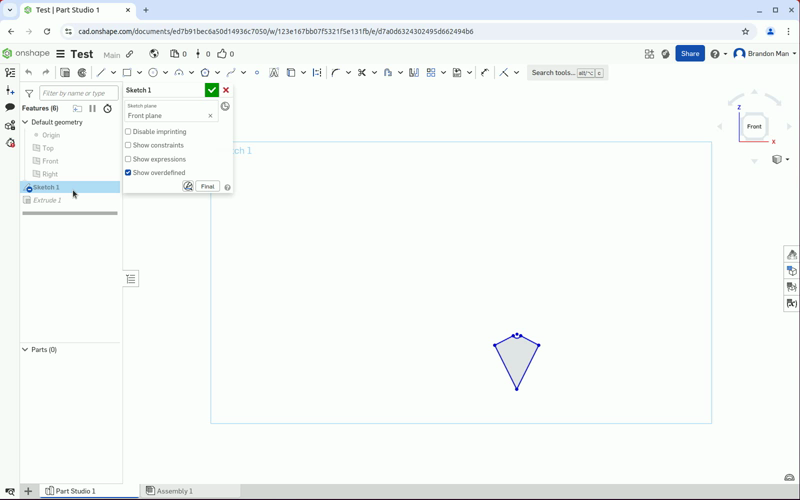
mouse_move(229, 92)
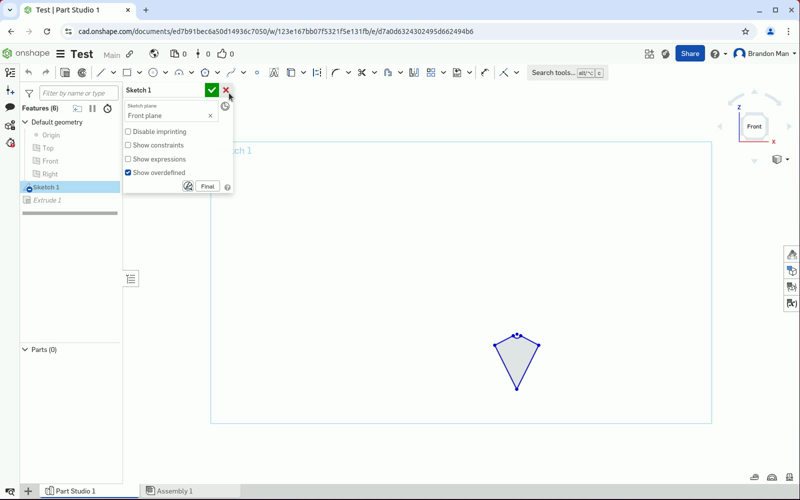
click(229, 92)
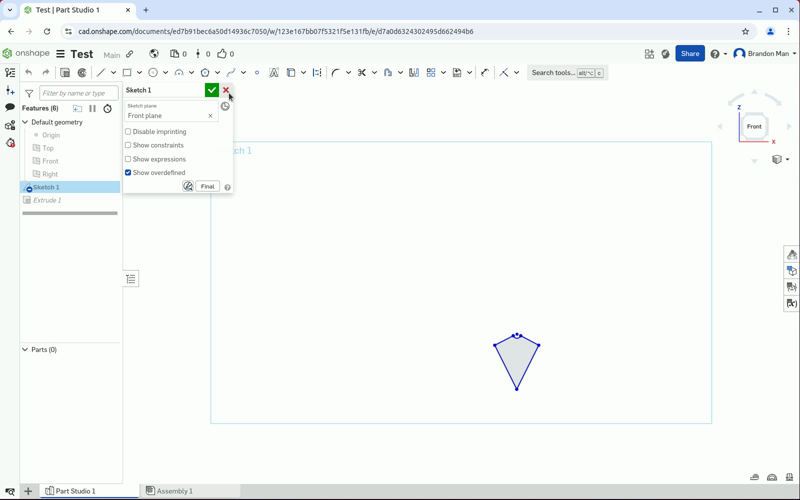
key(shift+s)
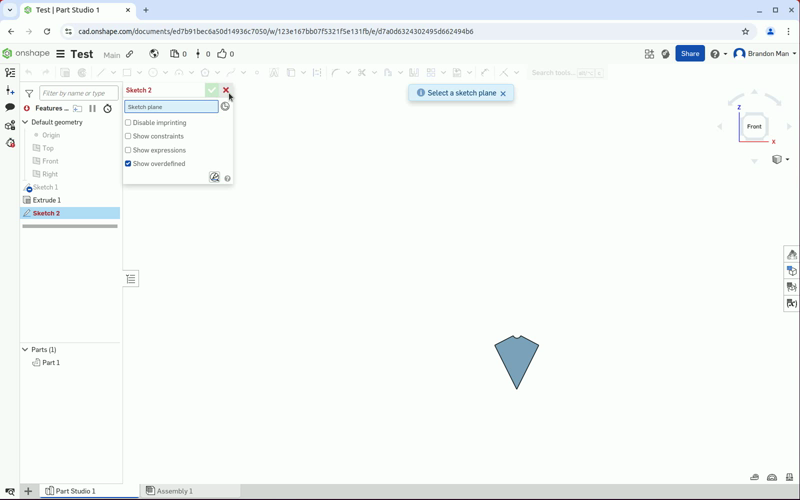
mouse_move(73, 163)
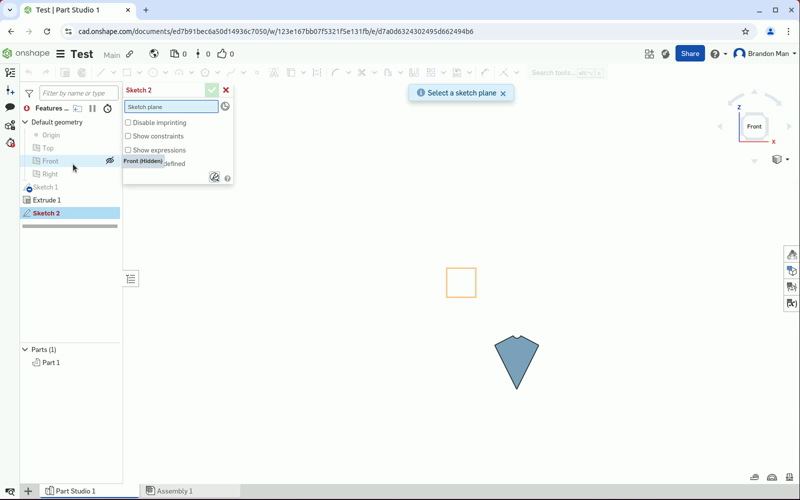
click(73, 163)
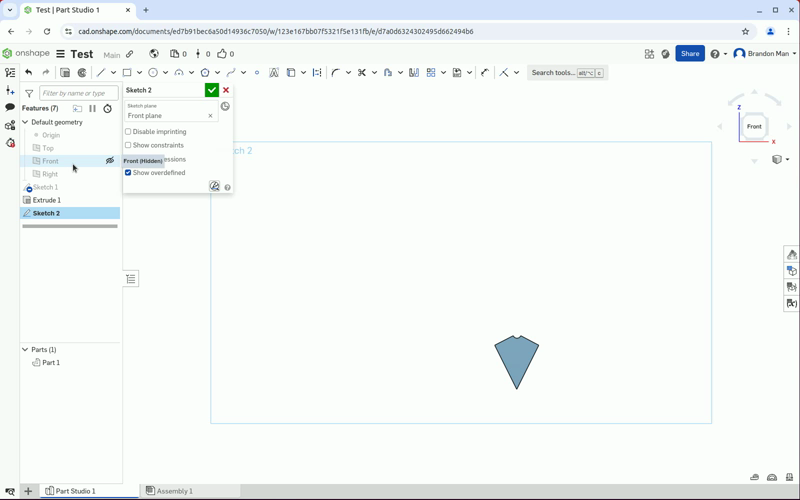
mouse_move(73, 352)
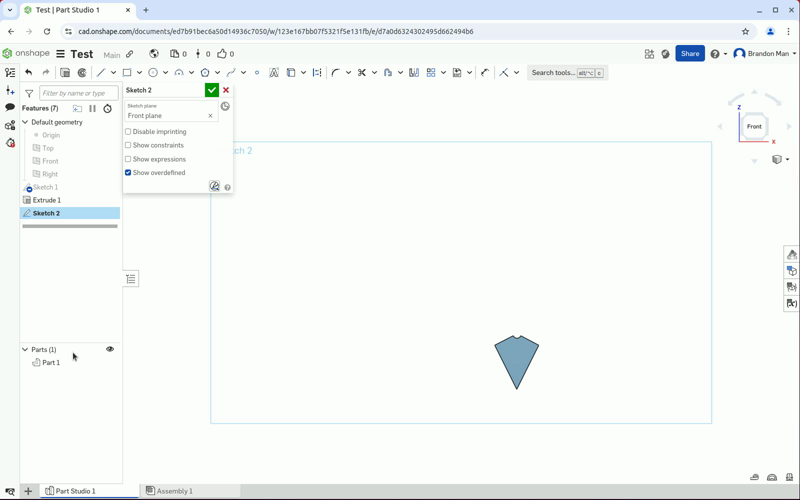
key(y)
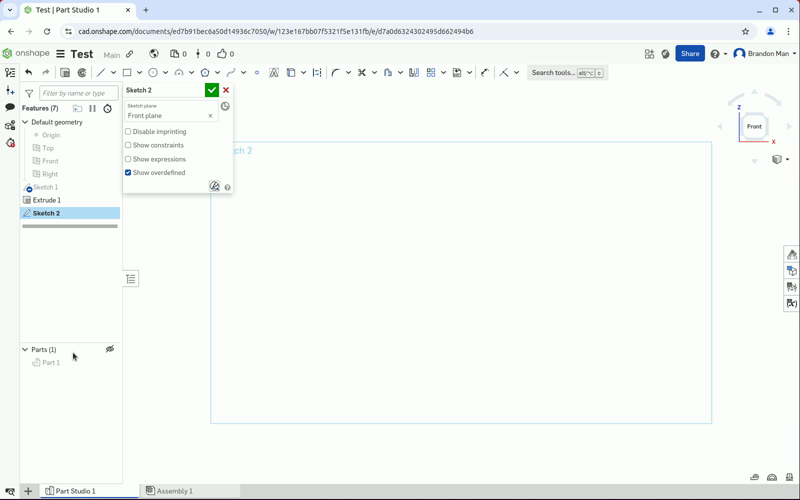
key(l)
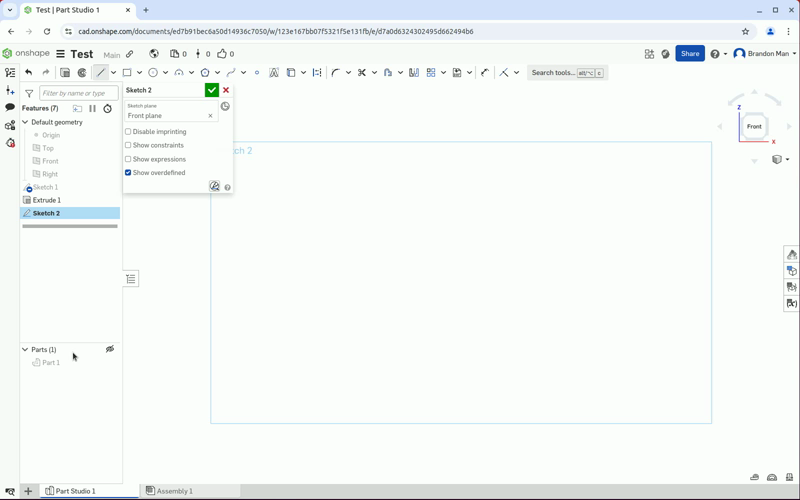
key_down(shift)
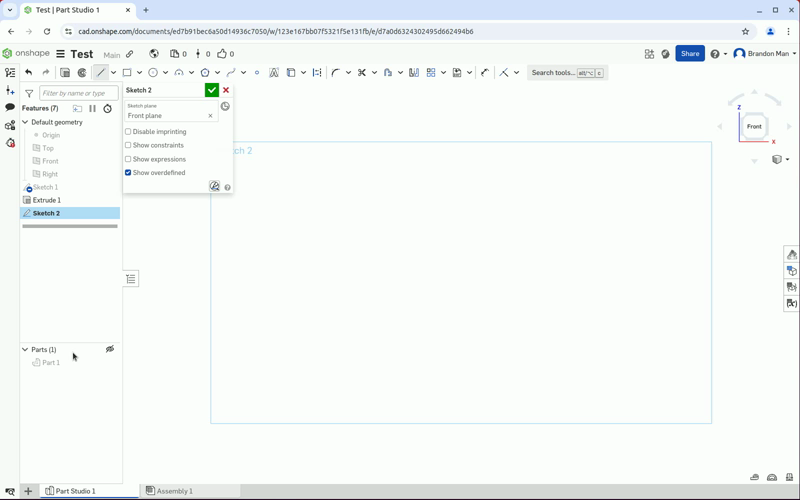
mouse_move(445, 308)
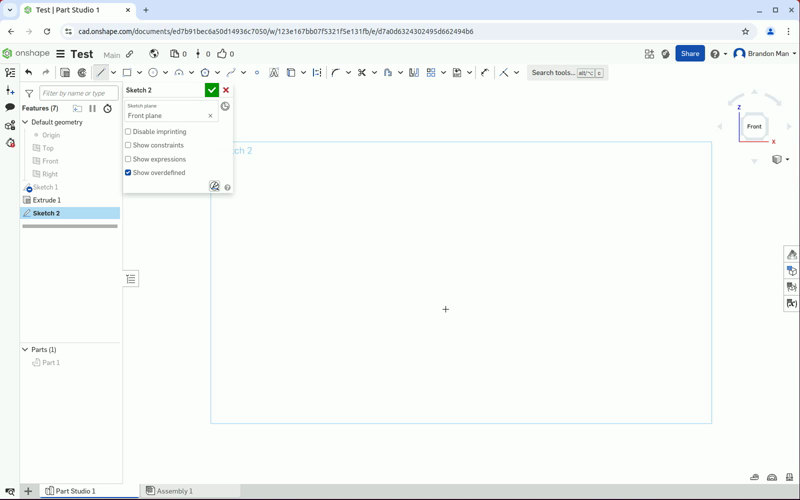
click(445, 308)
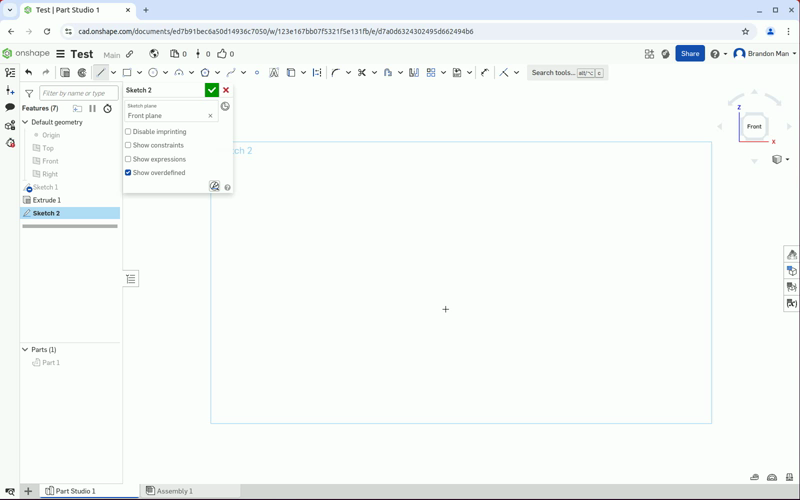
key_up(shift)
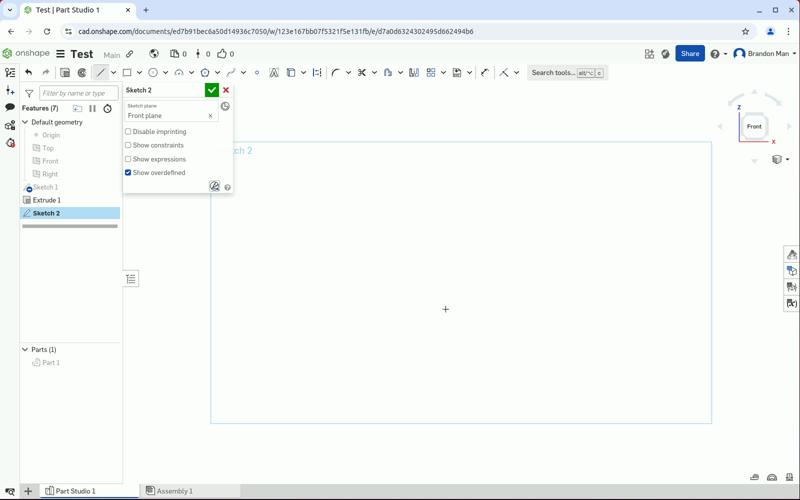
key_down(shift)
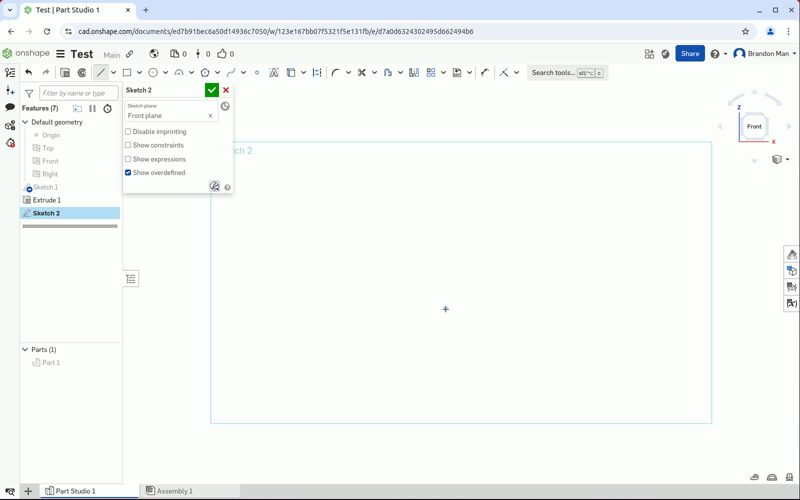
mouse_move(475, 308)
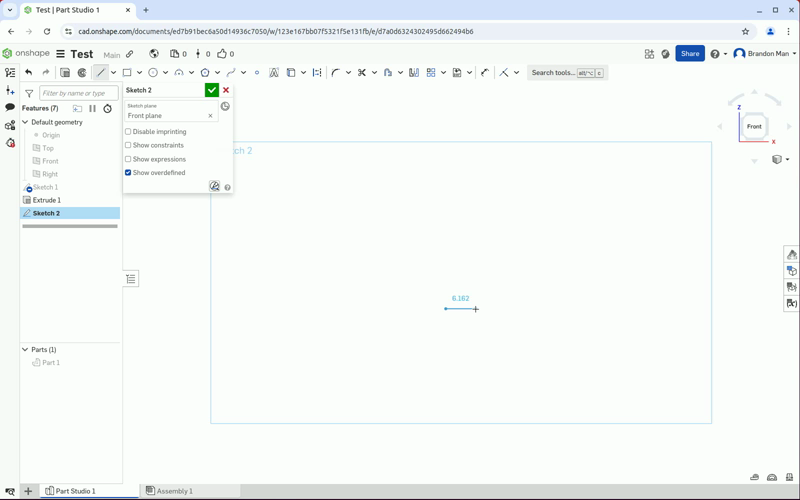
mouse_move(465, 308)
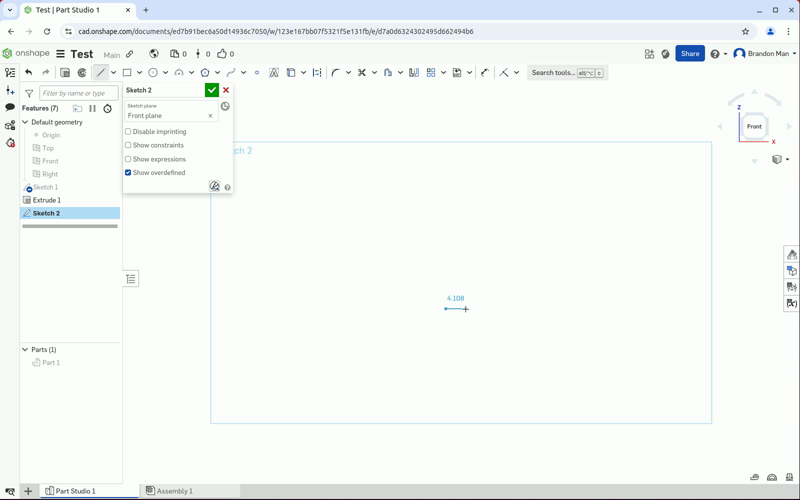
click(465, 308)
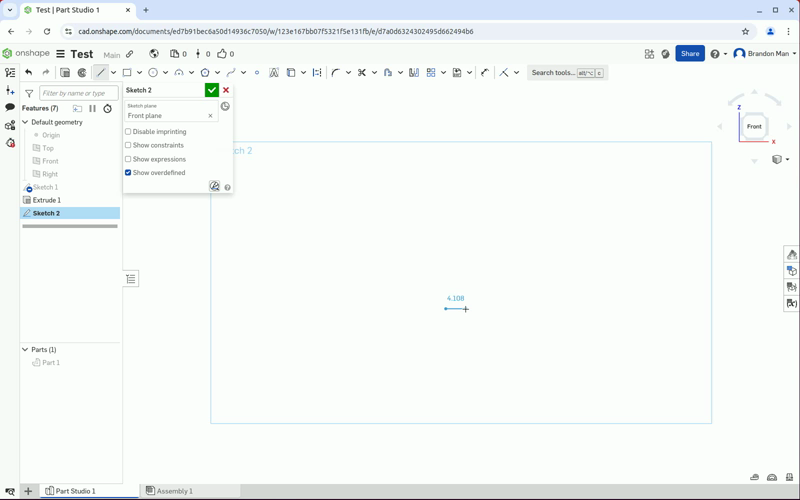
key_up(shift)
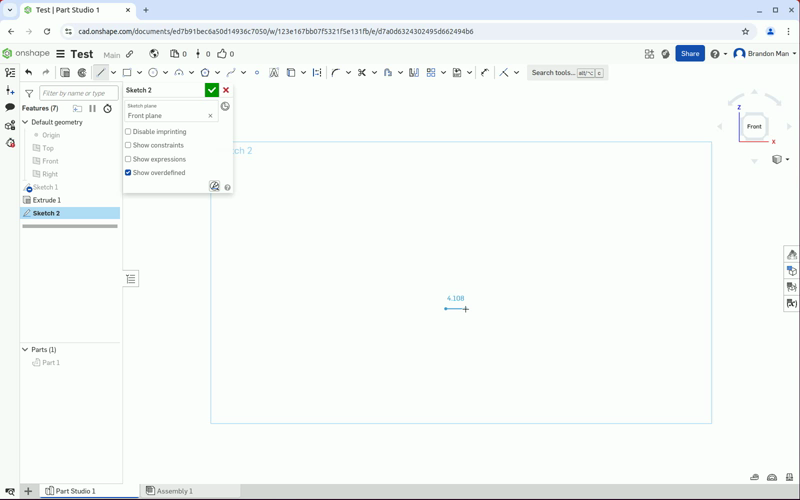
key(esc)
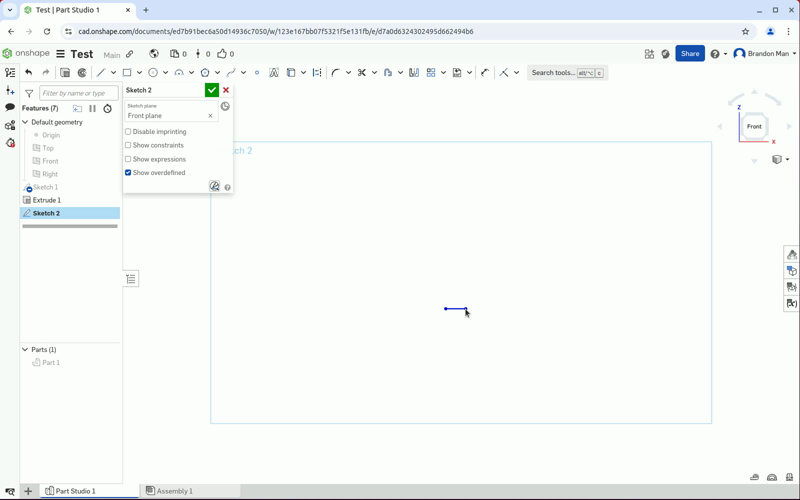
key(a)
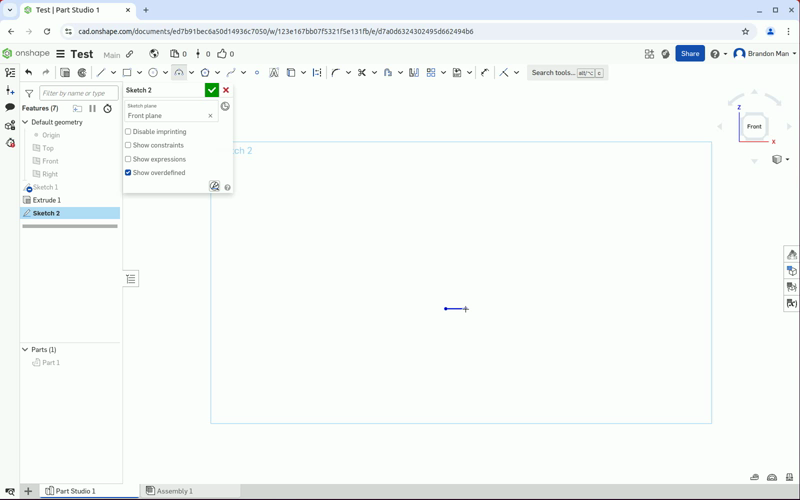
mouse_move(465, 308)
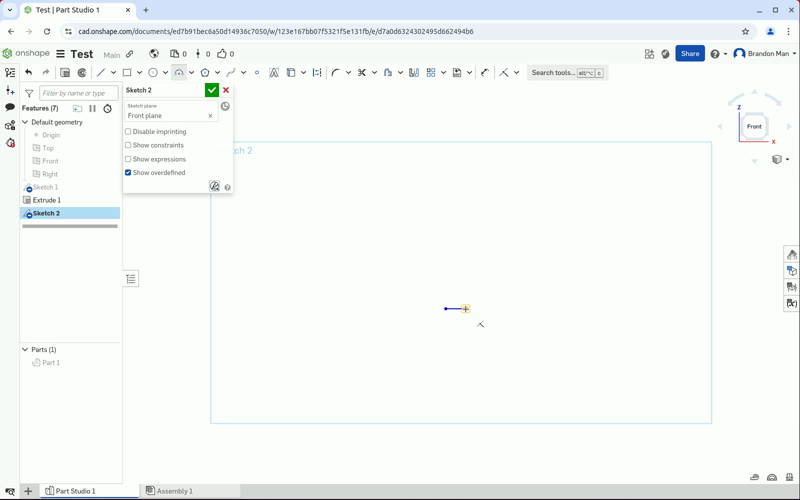
click(465, 308)
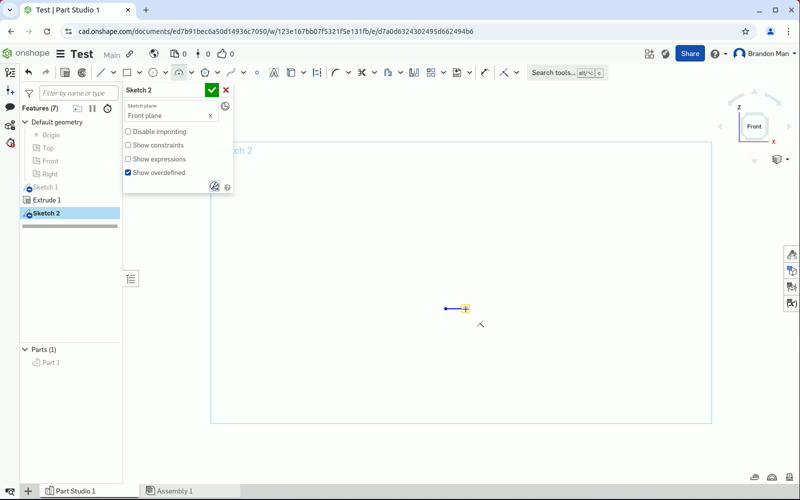
key_down(shift)
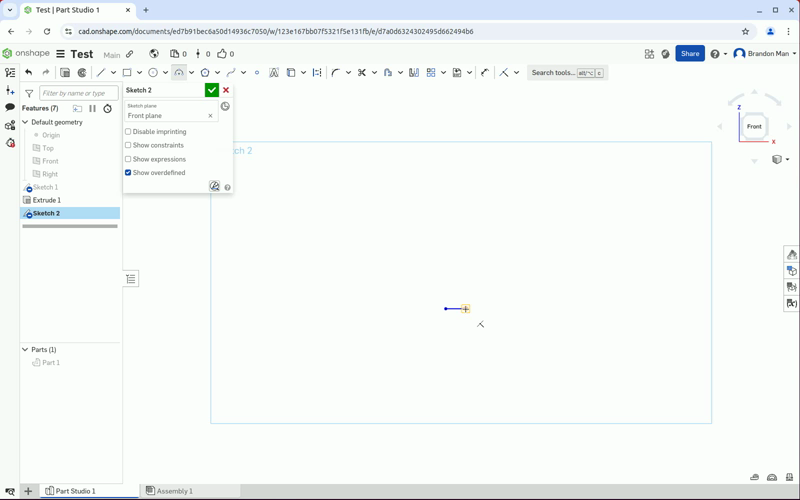
mouse_move(473, 308)
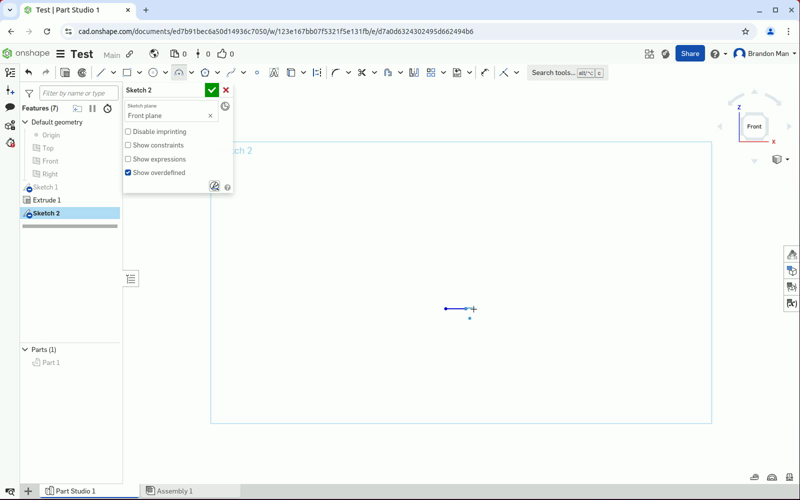
click(473, 308)
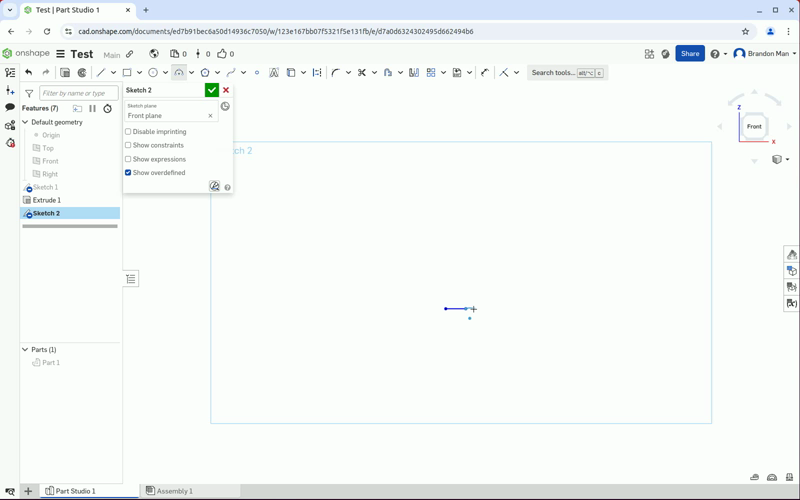
mouse_move(469, 312)
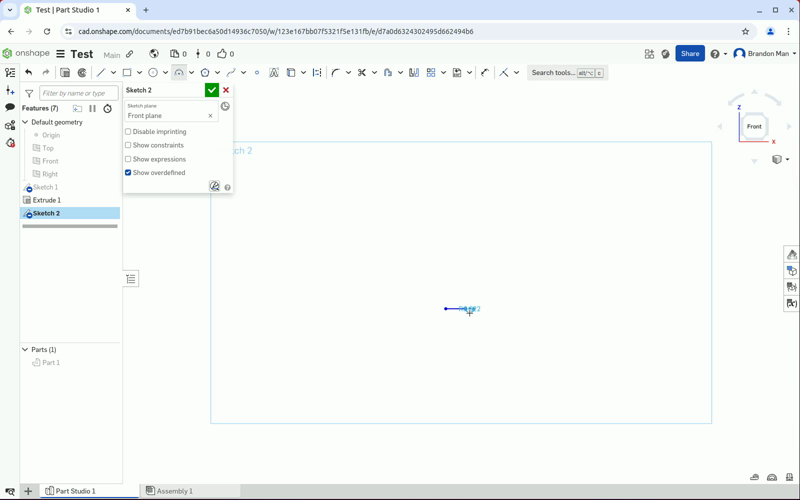
click(469, 312)
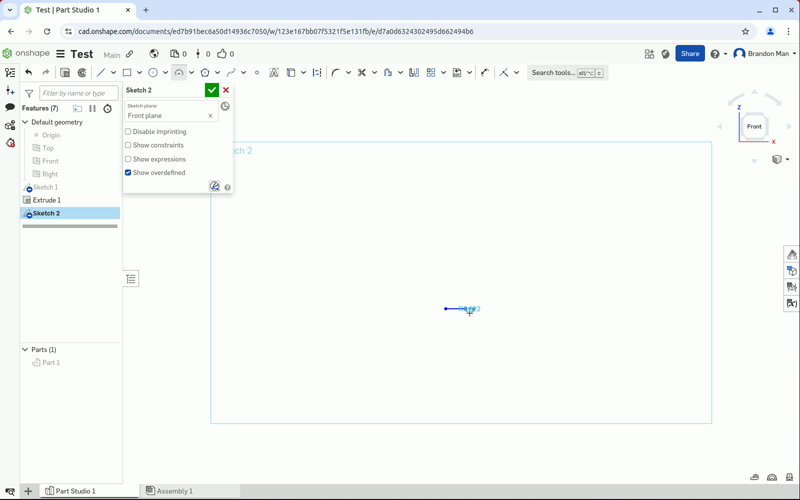
key_up(shift)
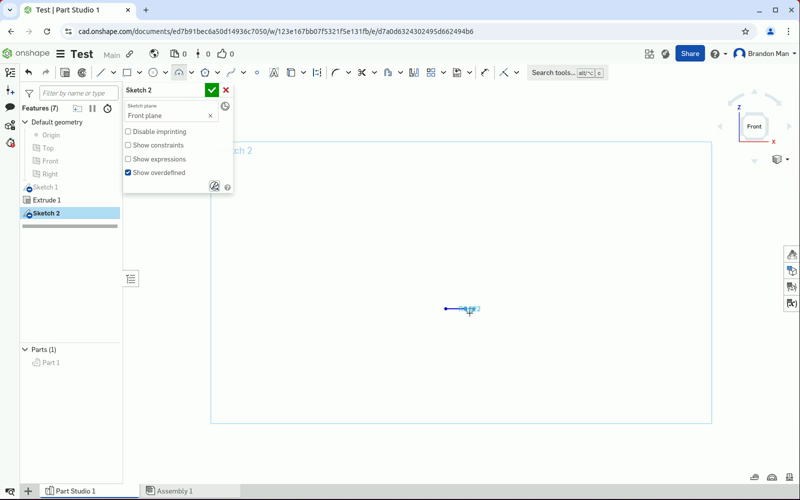
key(esc)
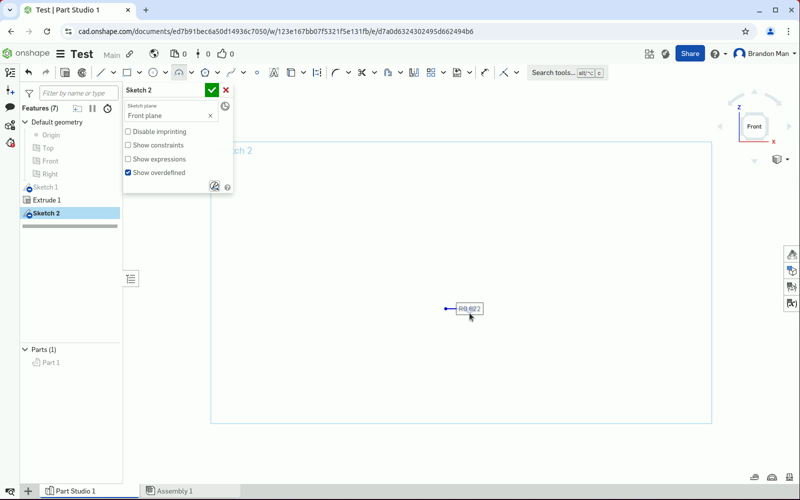
key(l)
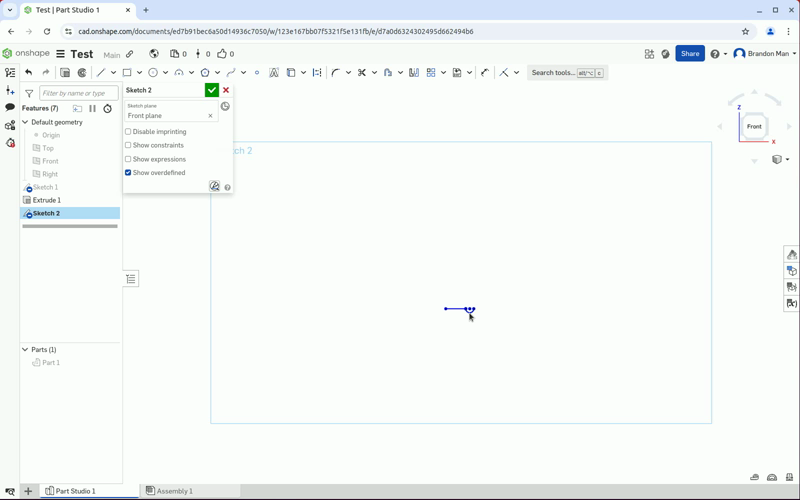
mouse_move(473, 308)
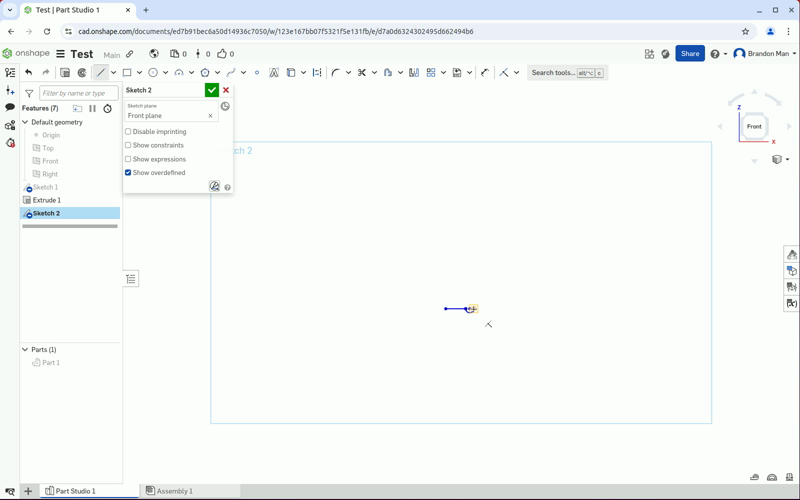
scroll(6)
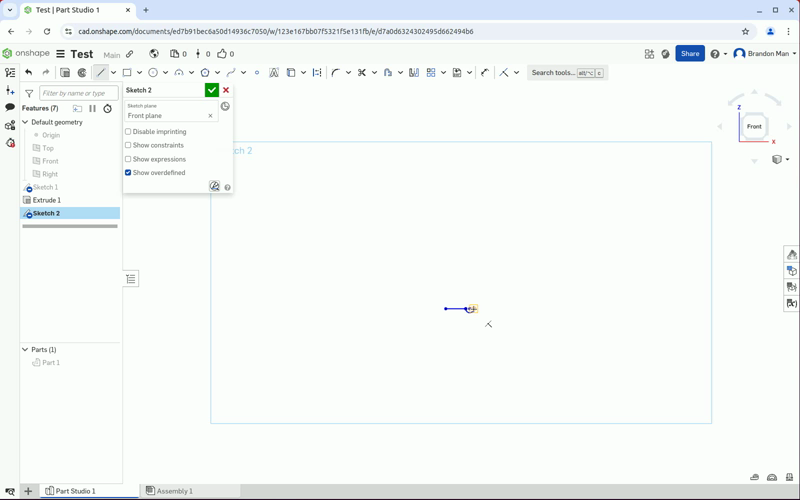
scroll(6)
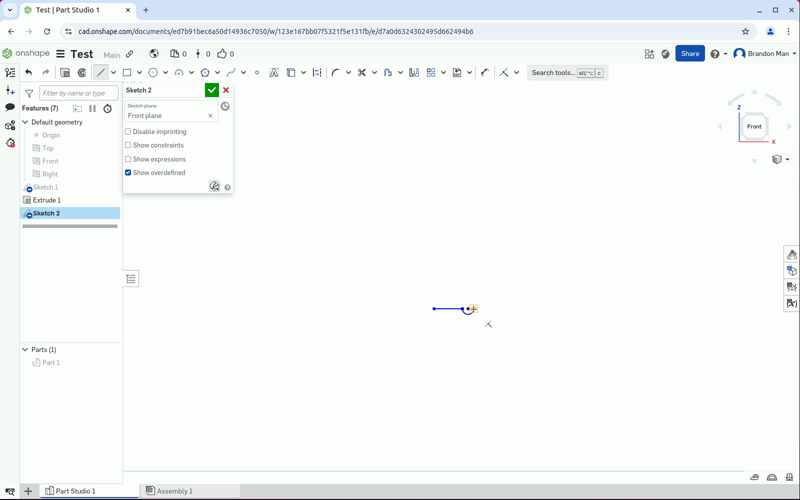
scroll(6)
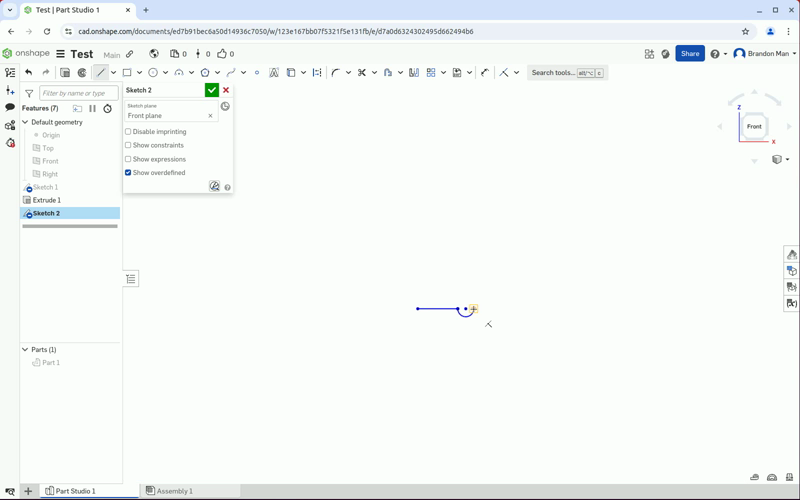
scroll(6)
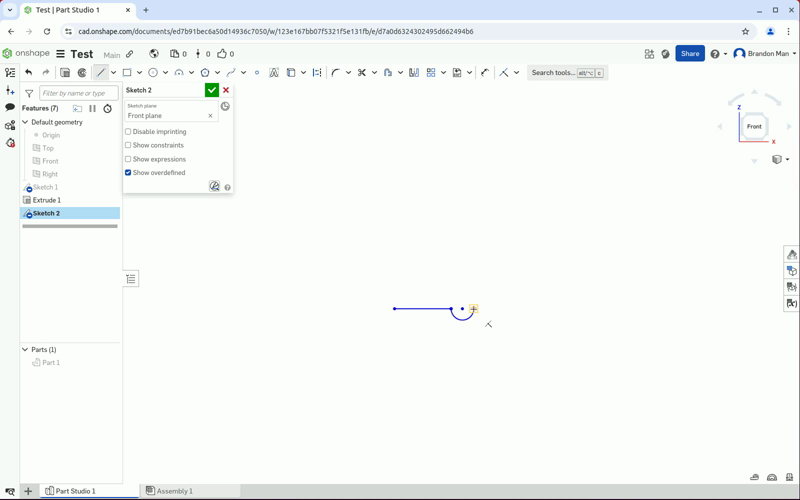
scroll(6)
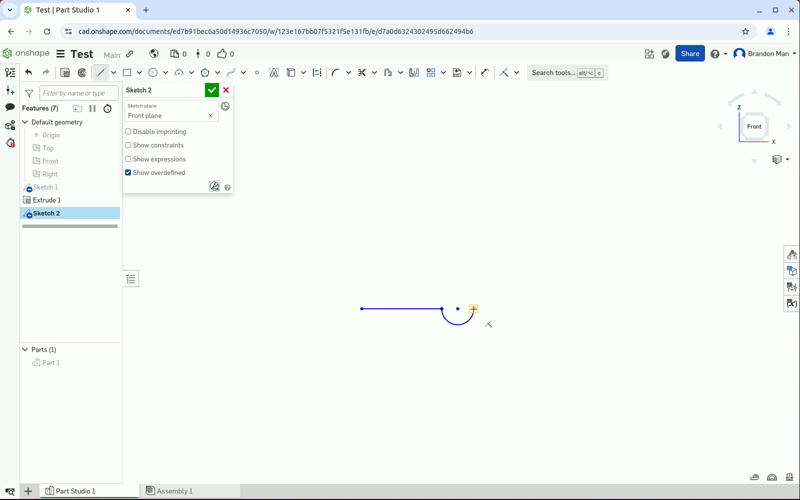
scroll(6)
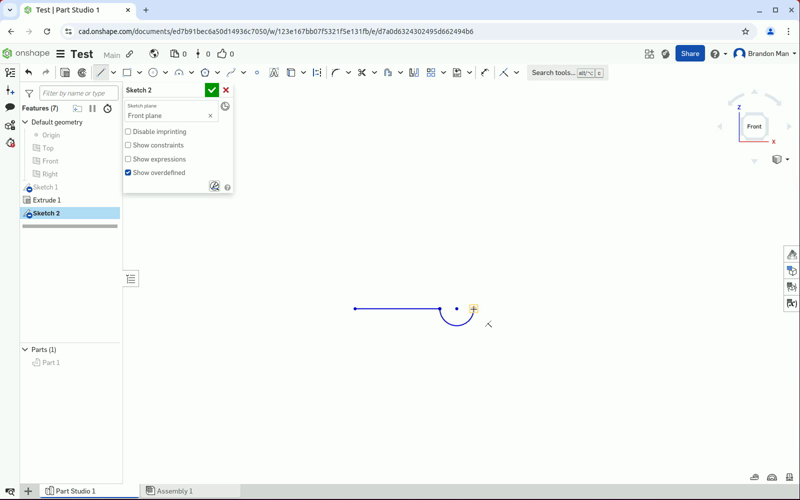
scroll(6)
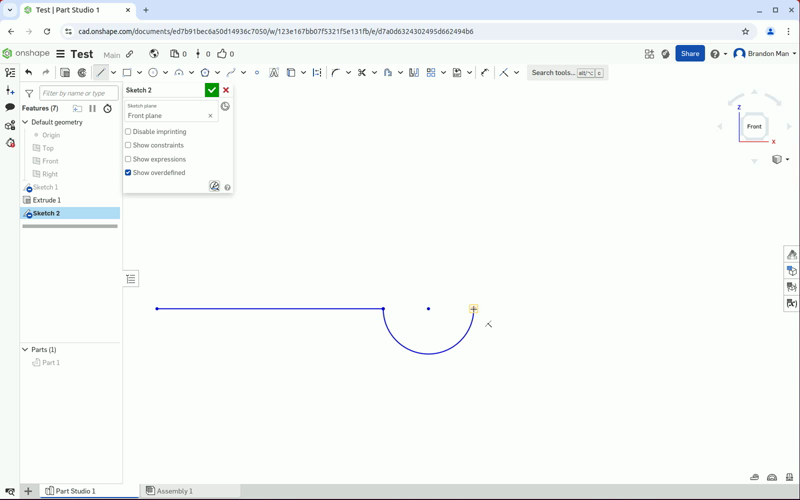
click(473, 308)
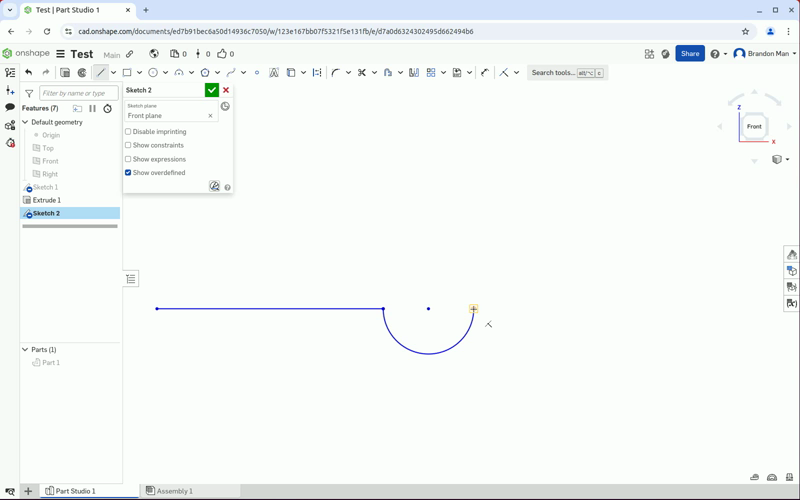
scroll(-6)
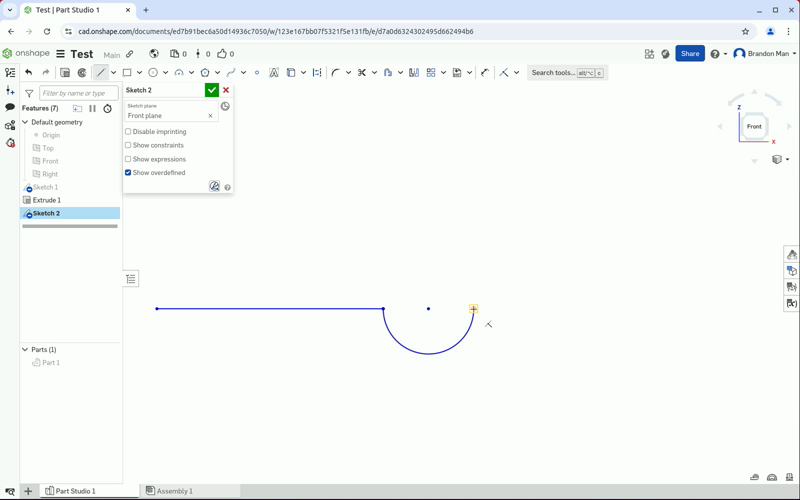
scroll(-6)
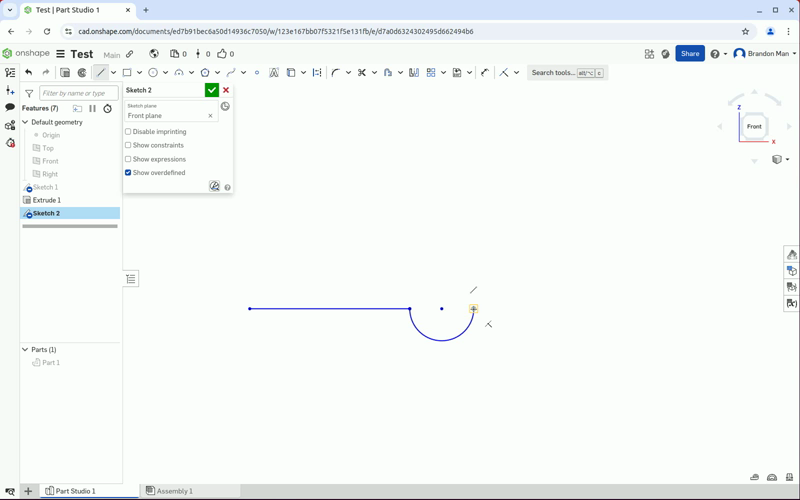
scroll(-6)
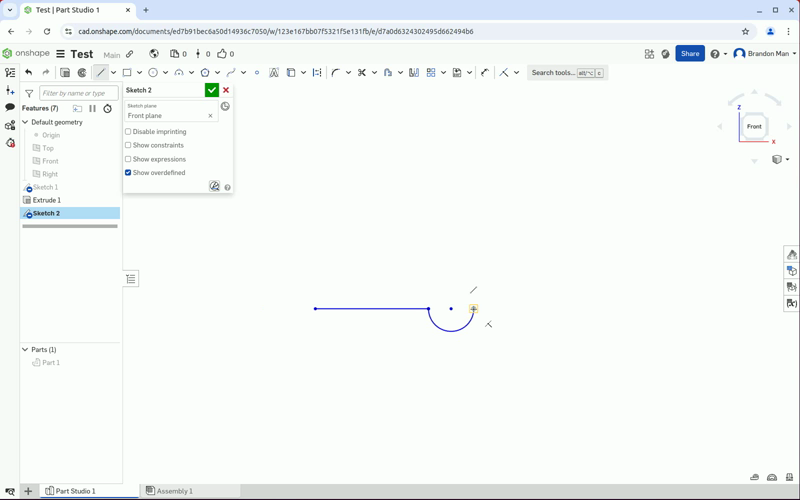
scroll(-6)
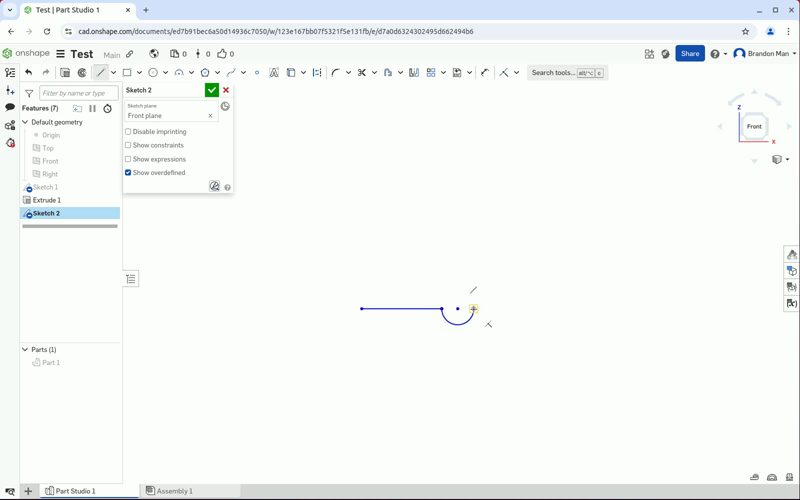
scroll(-6)
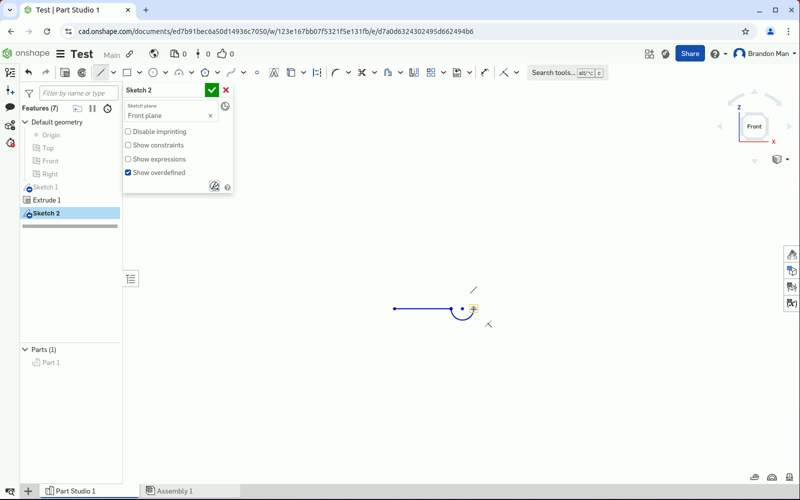
scroll(-6)
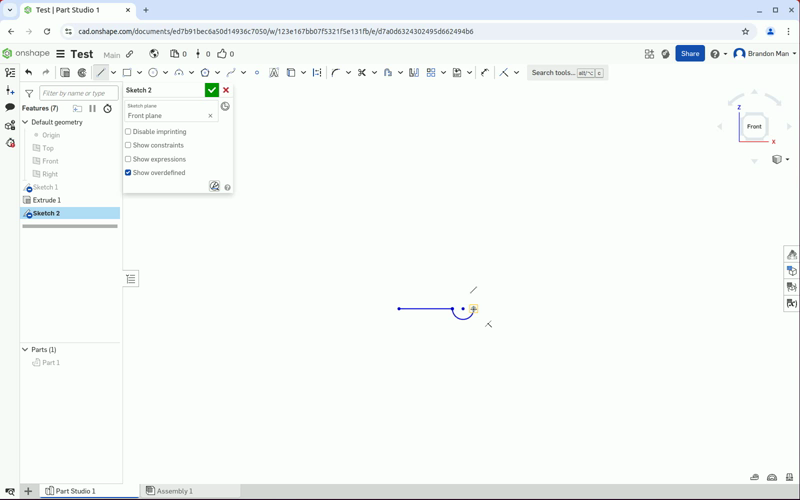
scroll(-6)
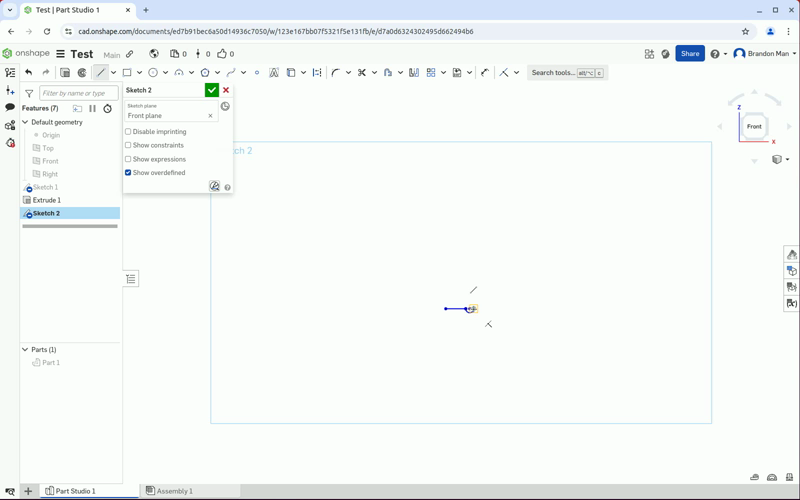
key_down(shift)
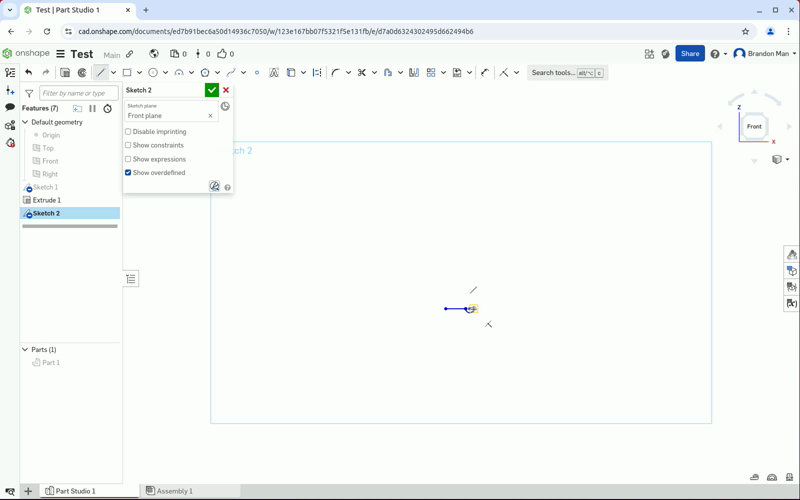
mouse_move(503, 308)
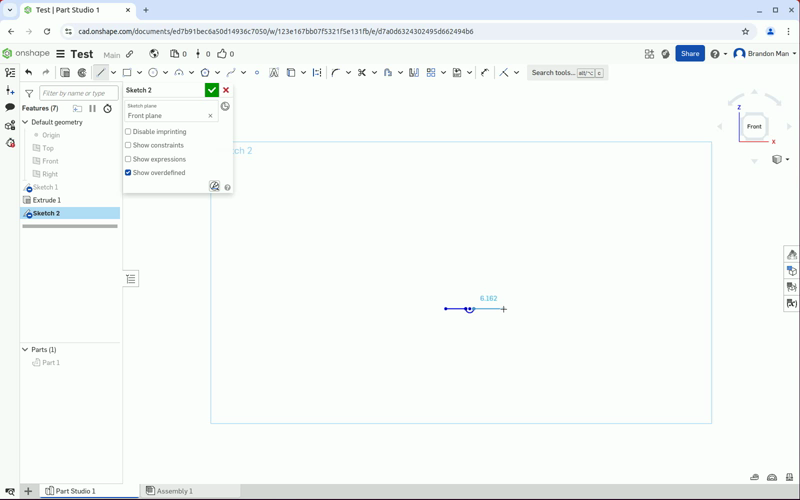
mouse_move(494, 308)
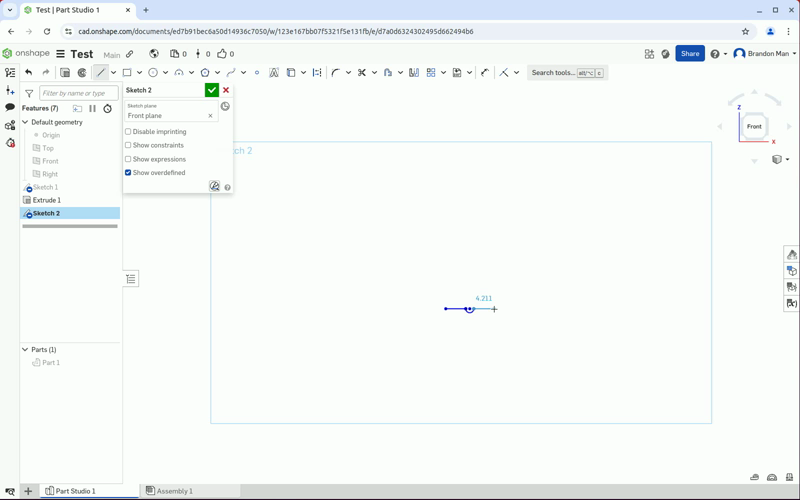
click(494, 308)
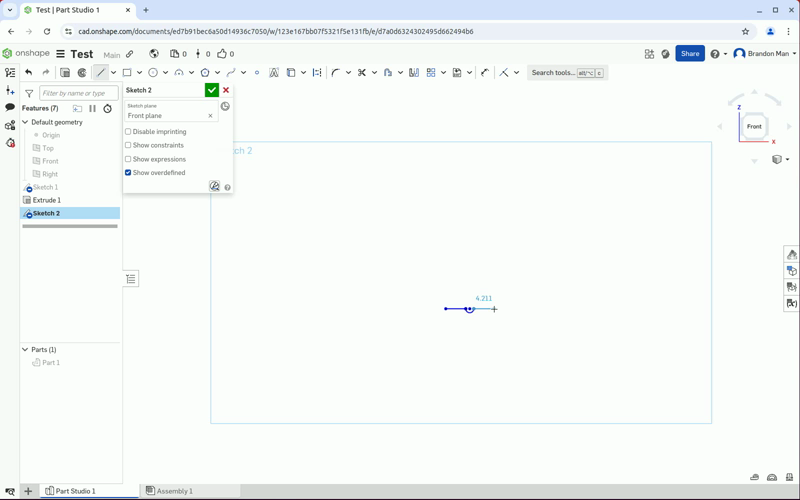
key_up(shift)
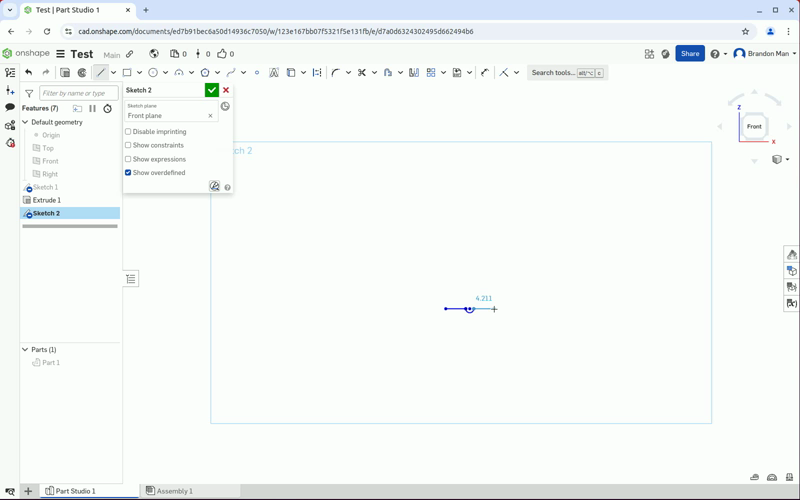
key_down(shift)
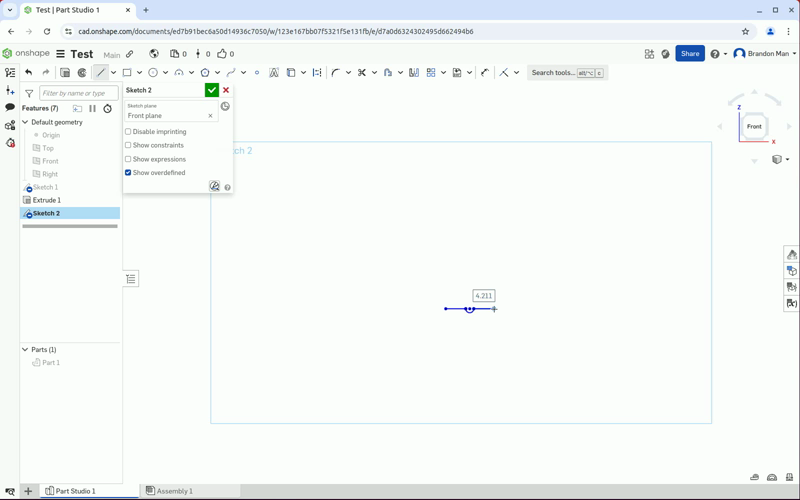
mouse_move(524, 308)
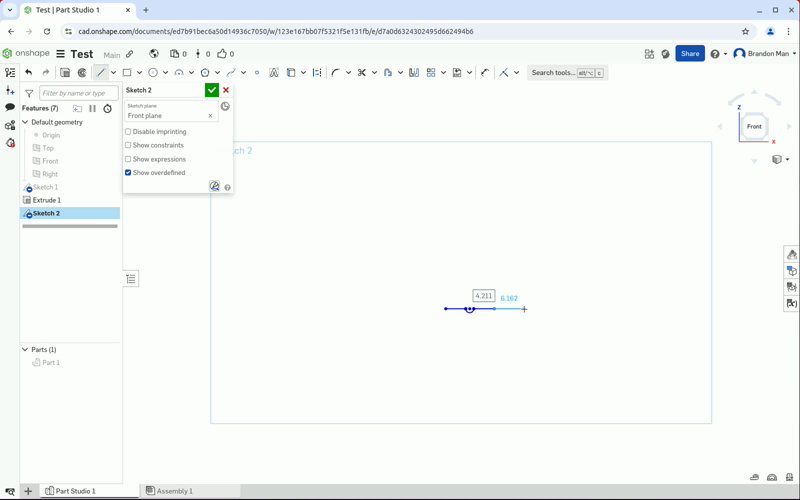
mouse_move(470, 266)
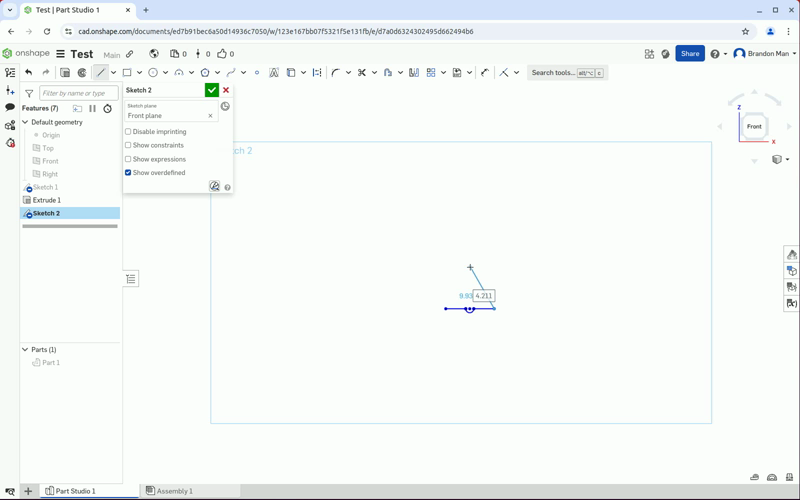
click(470, 266)
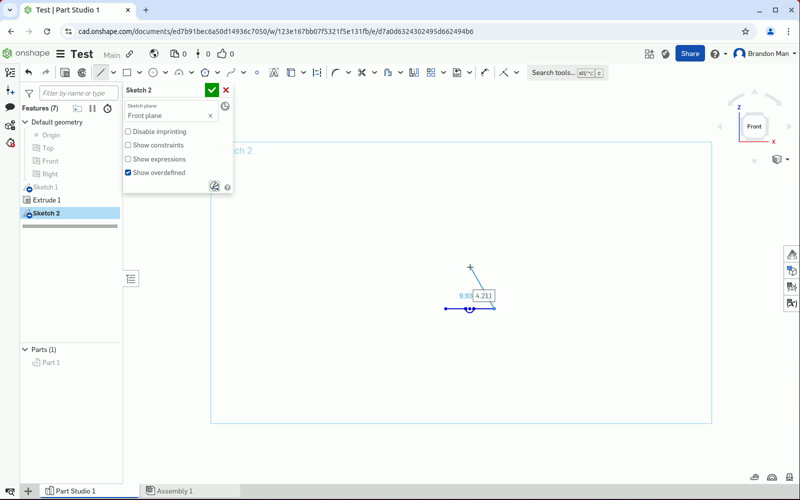
key_up(shift)
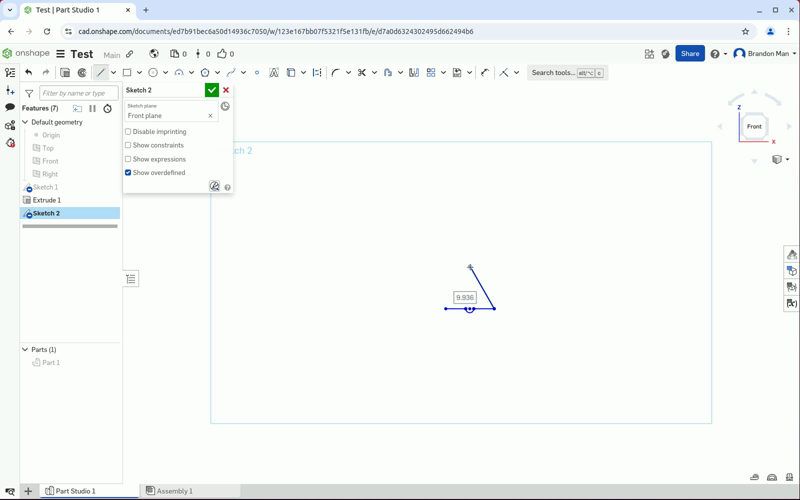
mouse_move(500, 266)
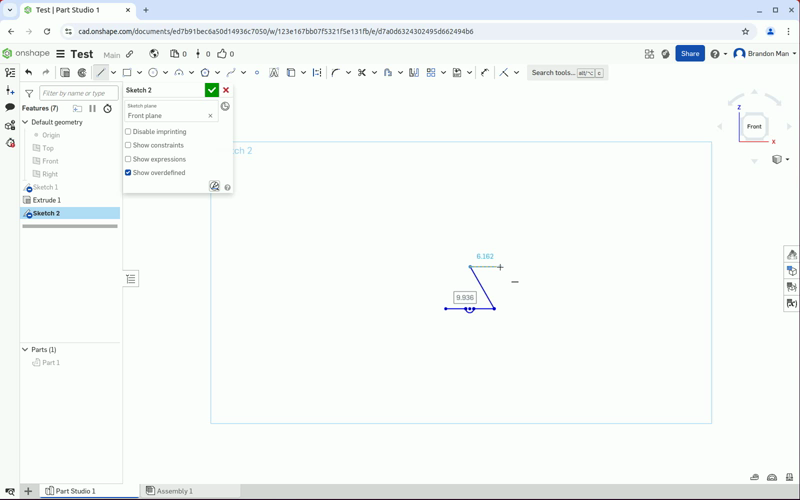
key_down(shift)
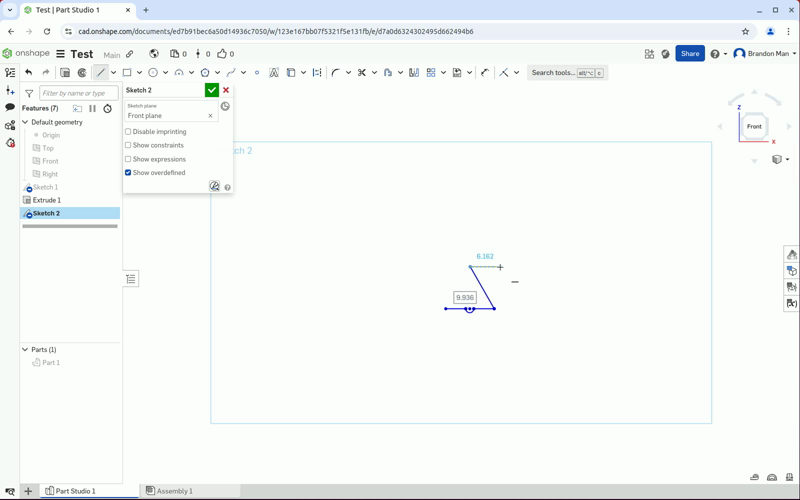
mouse_move(445, 308)
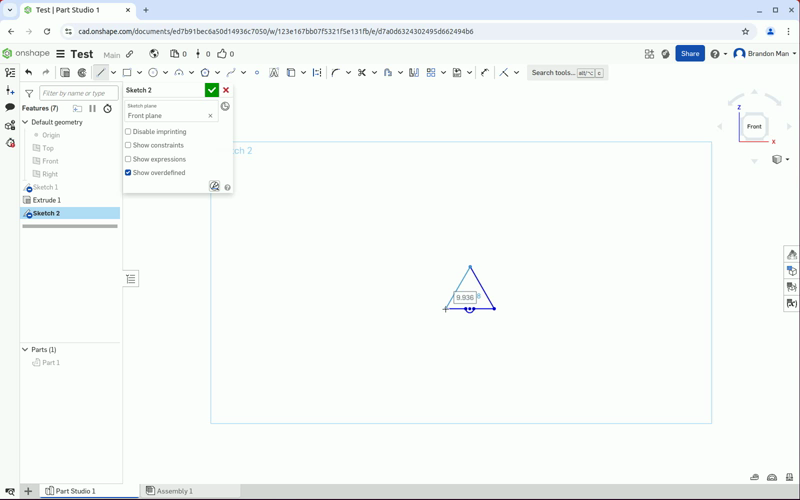
key_up(shift)
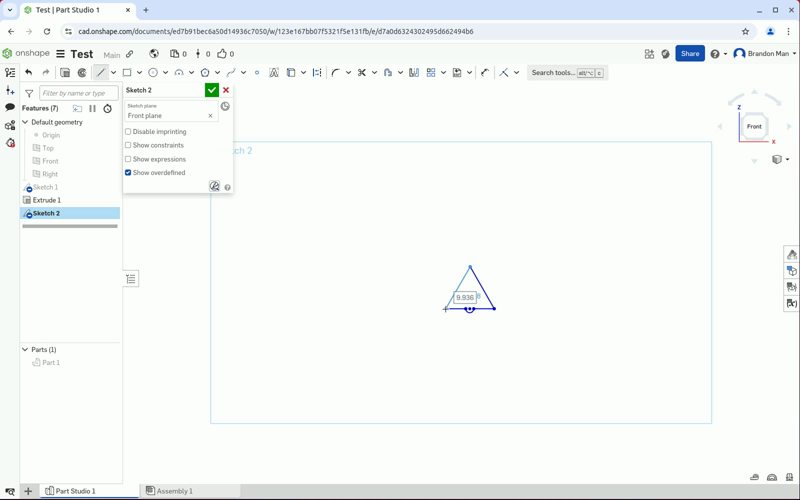
click(445, 308)
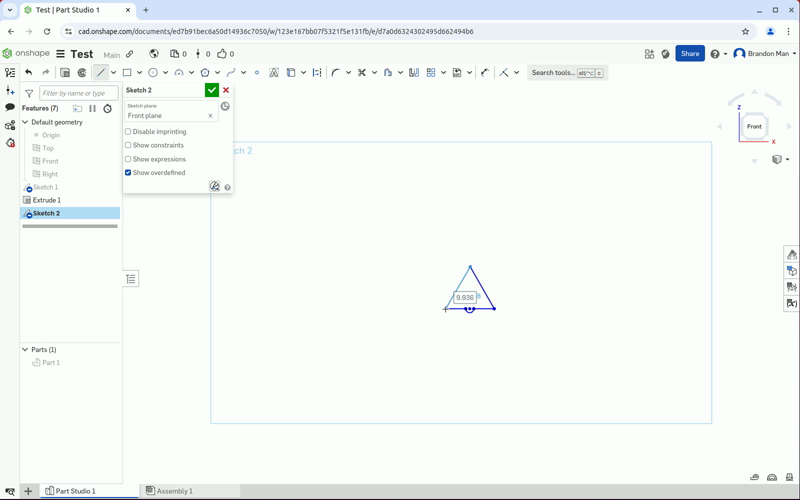
key(esc)
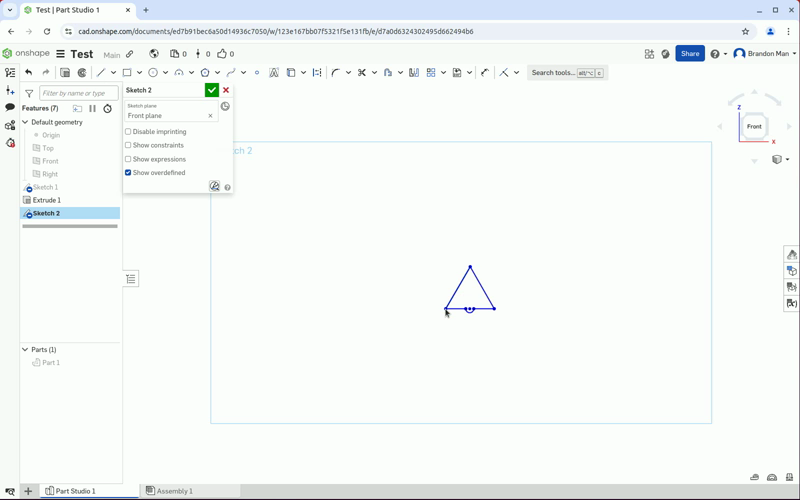
mouse_move(460, 288)
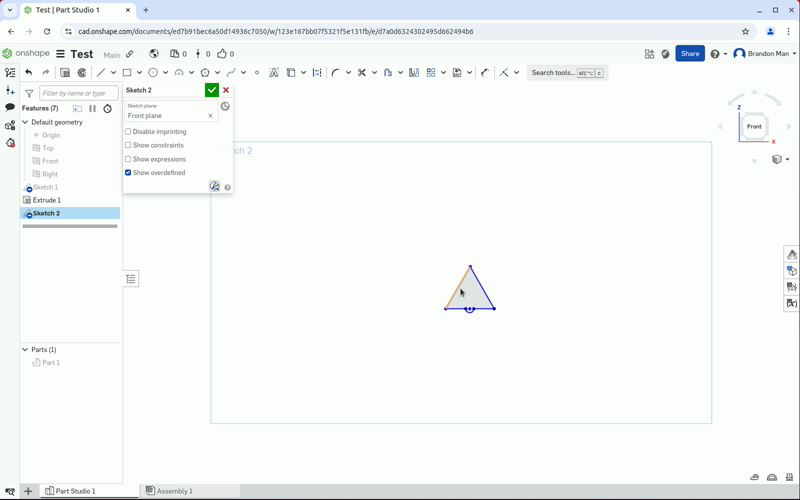
scroll(6)
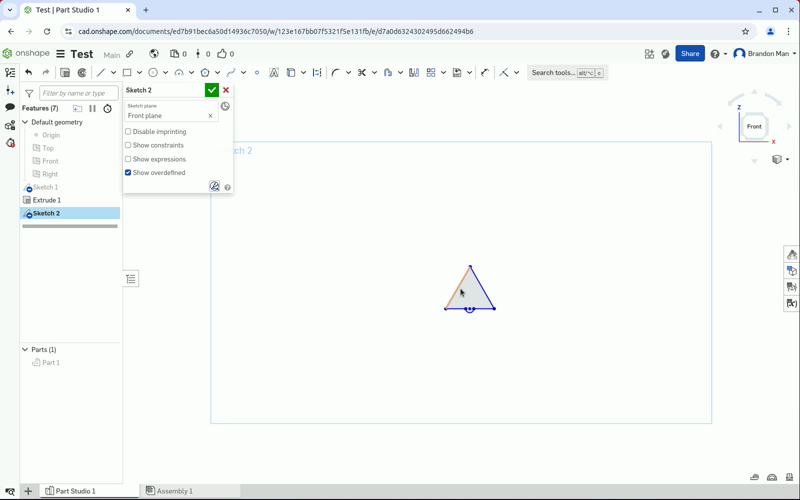
scroll(6)
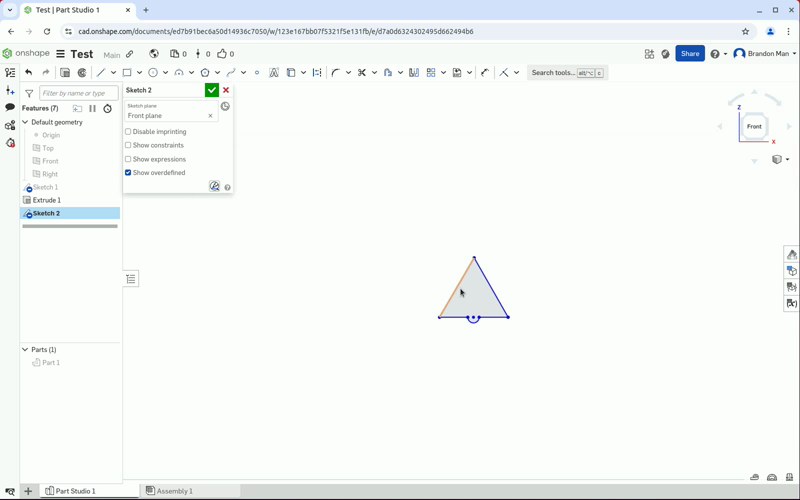
scroll(6)
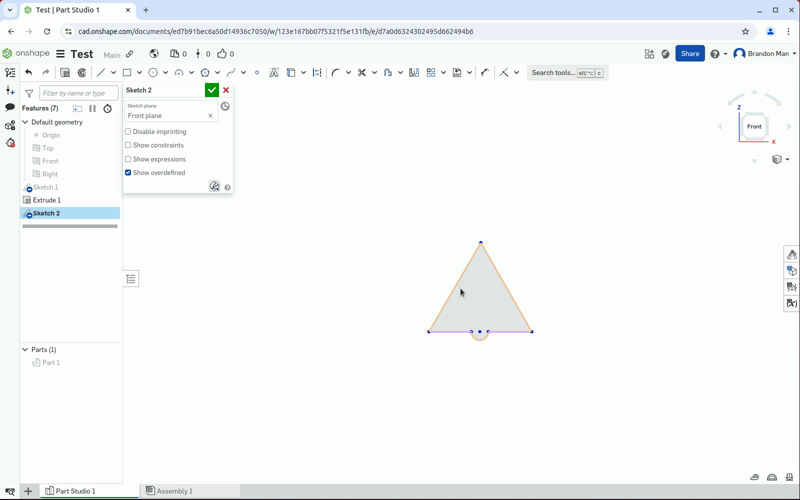
scroll(6)
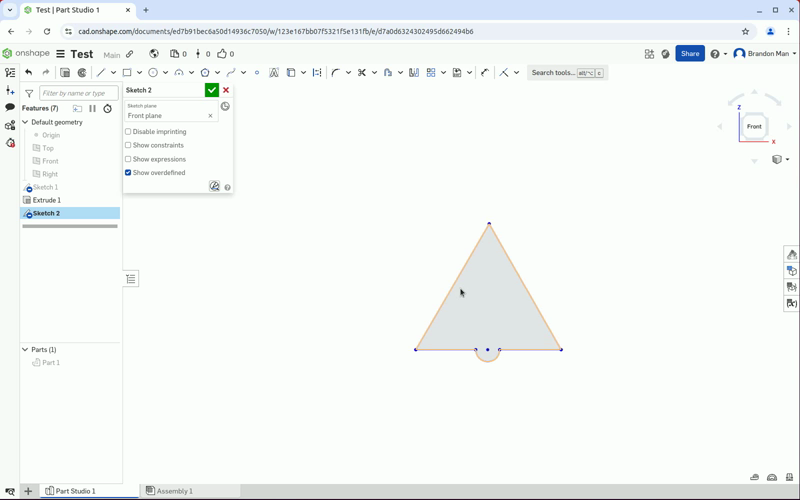
scroll(6)
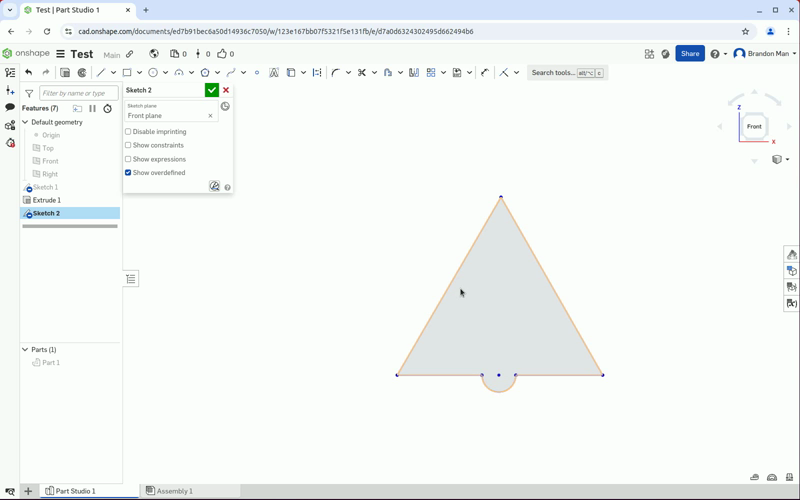
scroll(6)
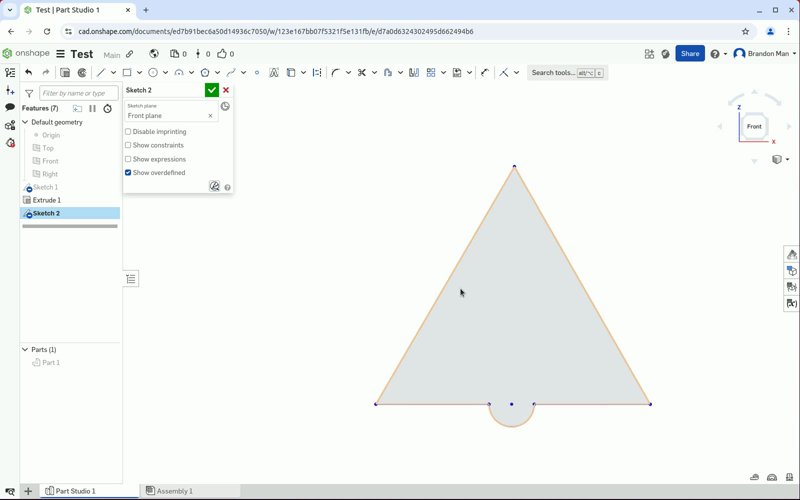
scroll(6)
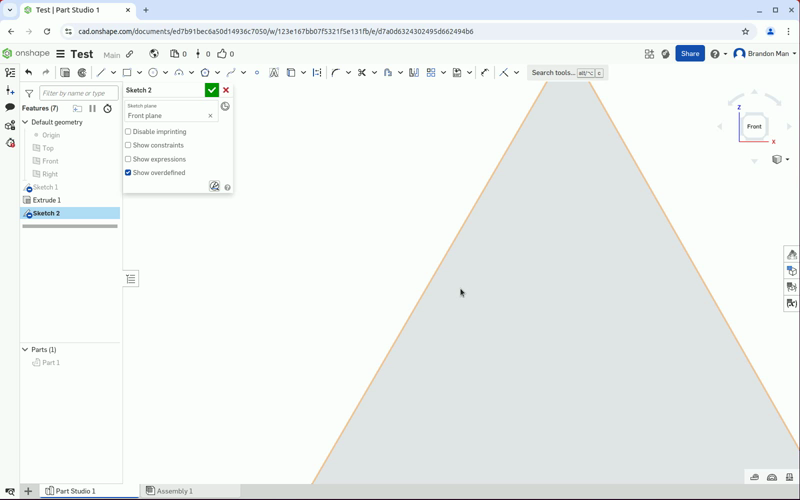
click(460, 288)
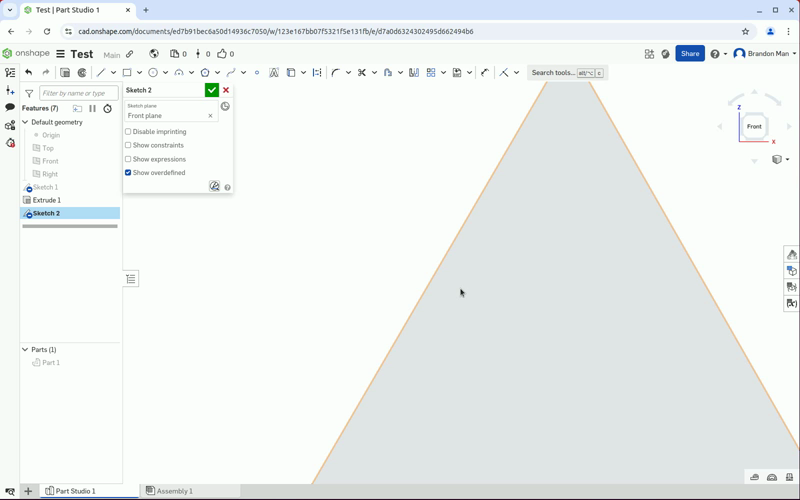
scroll(-6)
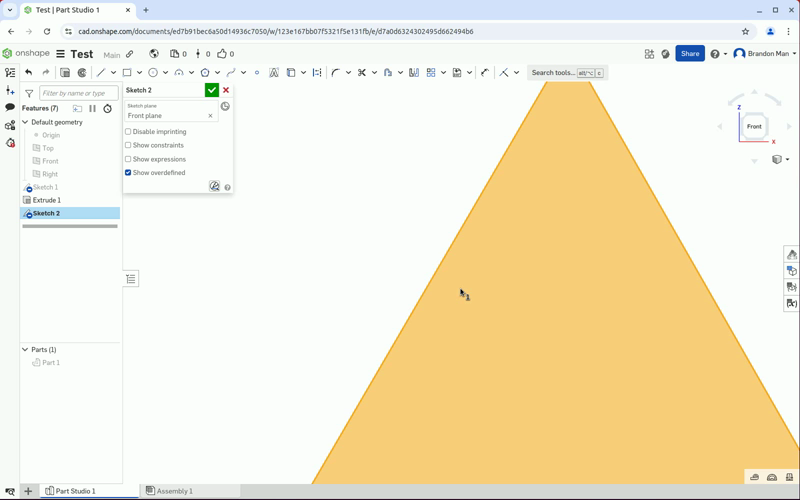
scroll(-6)
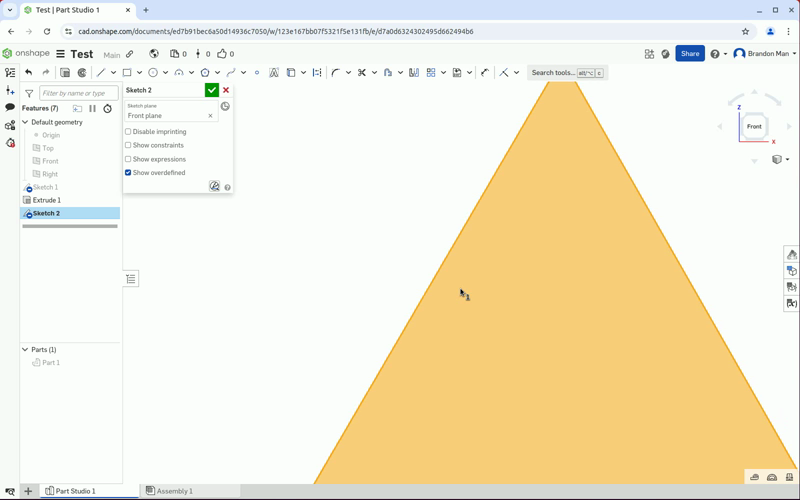
scroll(-6)
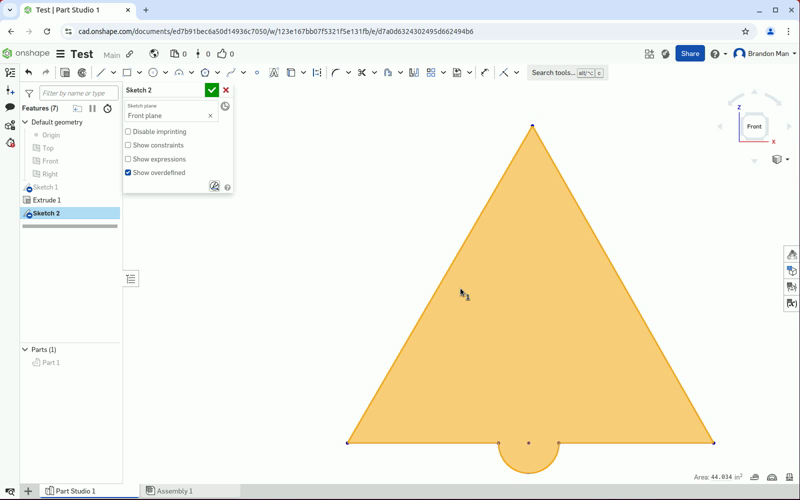
scroll(-6)
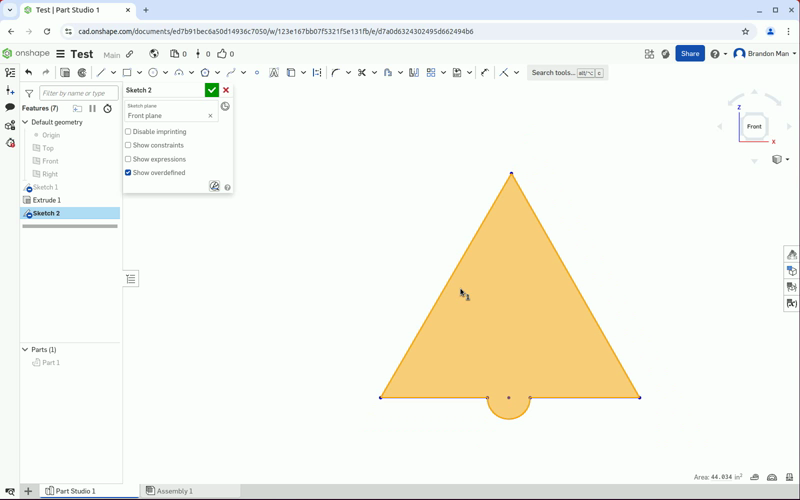
scroll(-6)
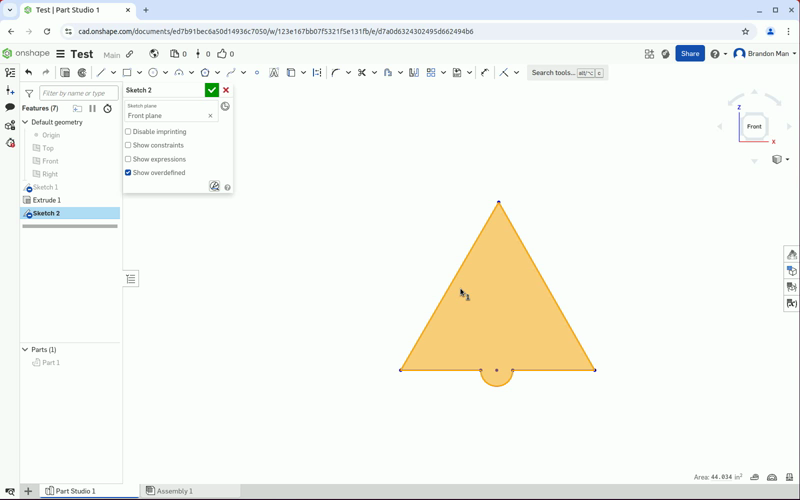
scroll(-6)
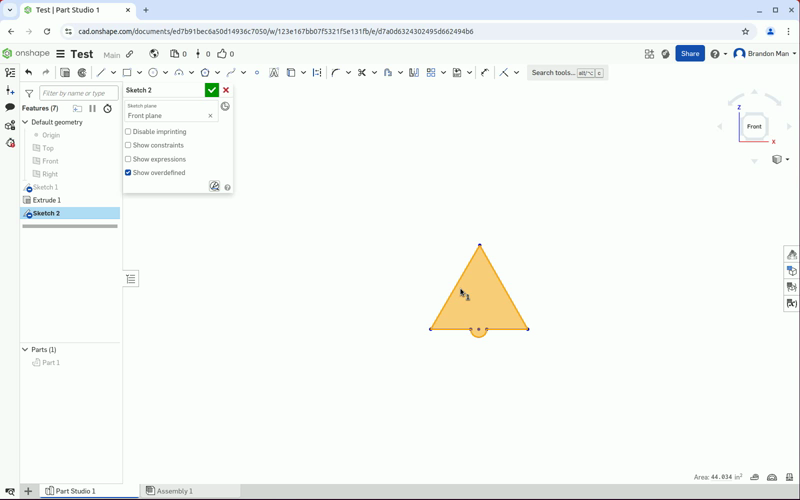
scroll(-6)
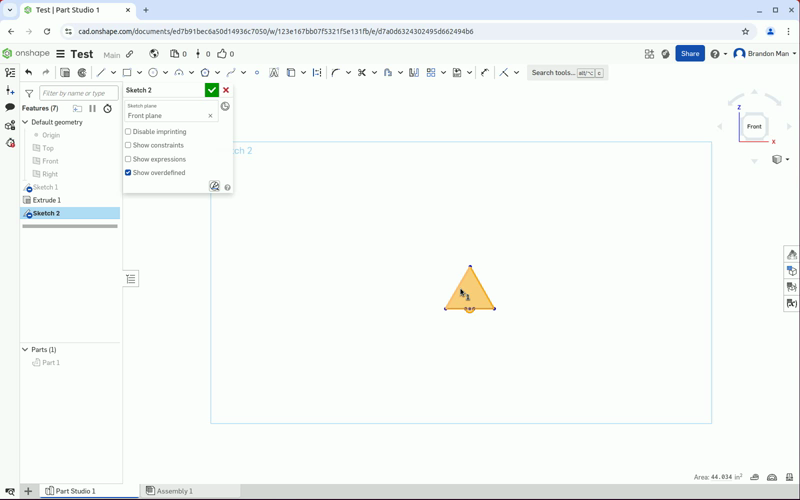
mouse_move(73, 352)
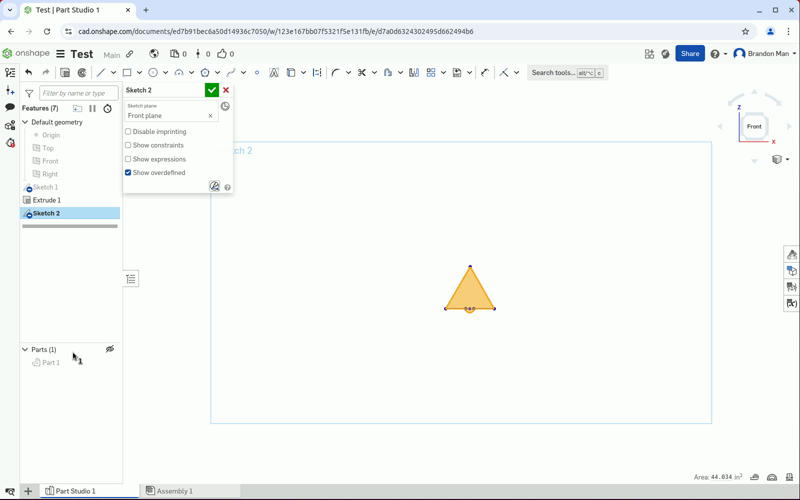
key(shift+y)
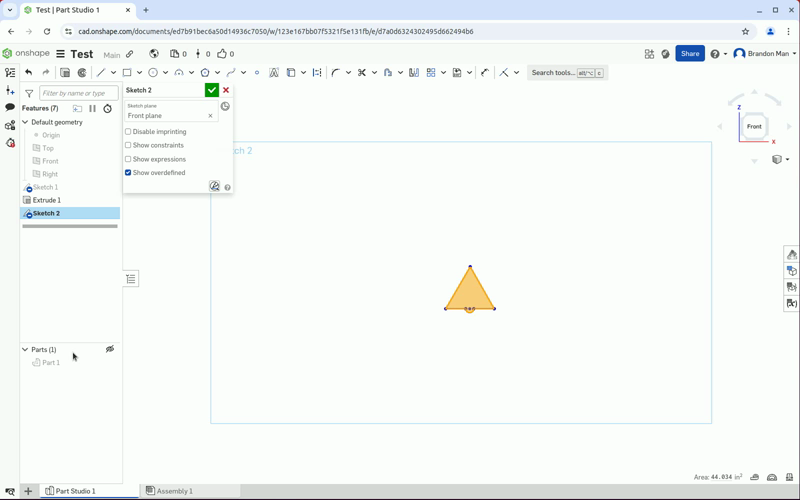
key(shift+e)
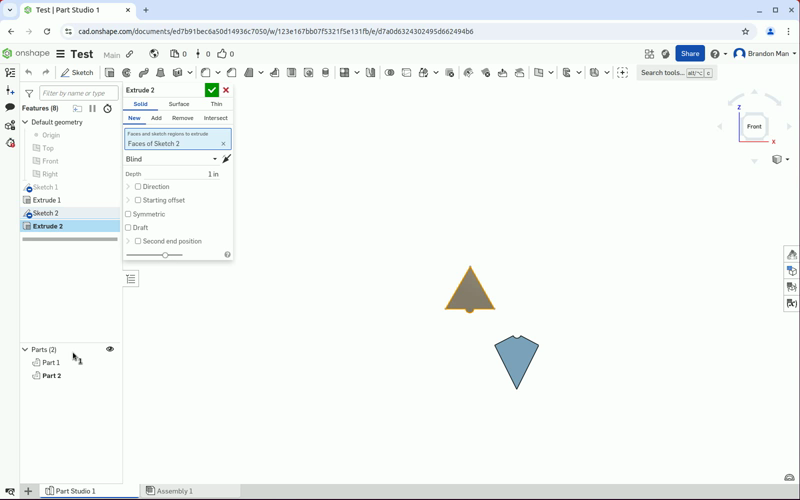
mouse_move(143, 106)
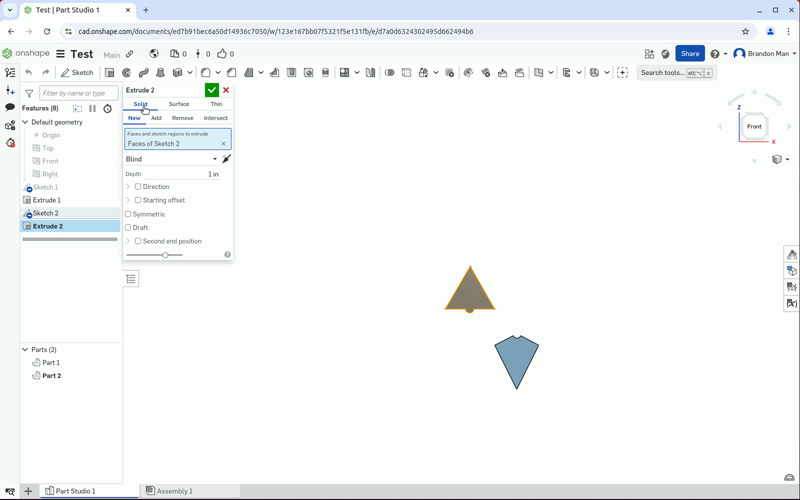
click(143, 106)
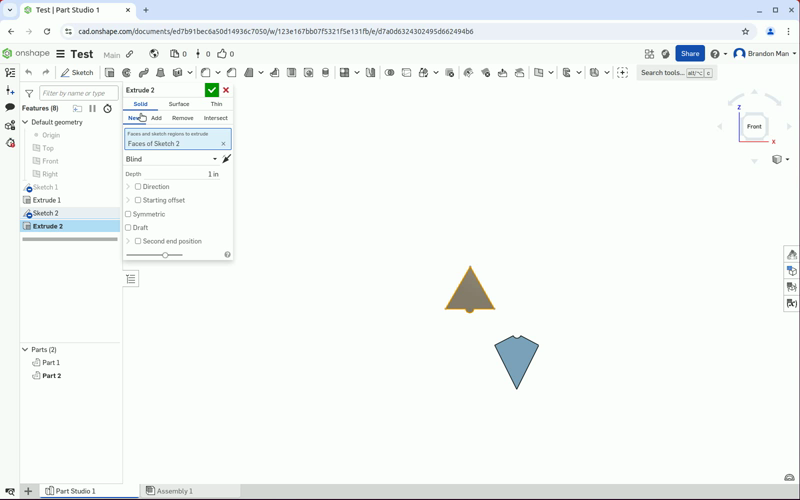
mouse_move(137, 120)
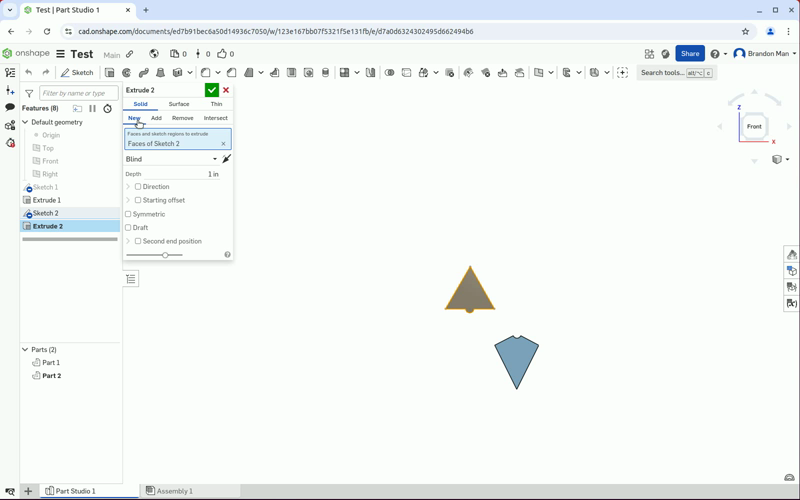
click(137, 120)
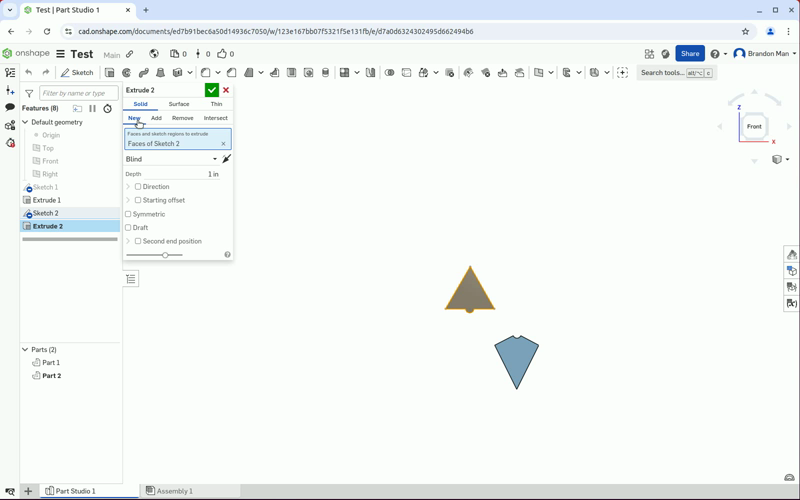
key(tab, 4)
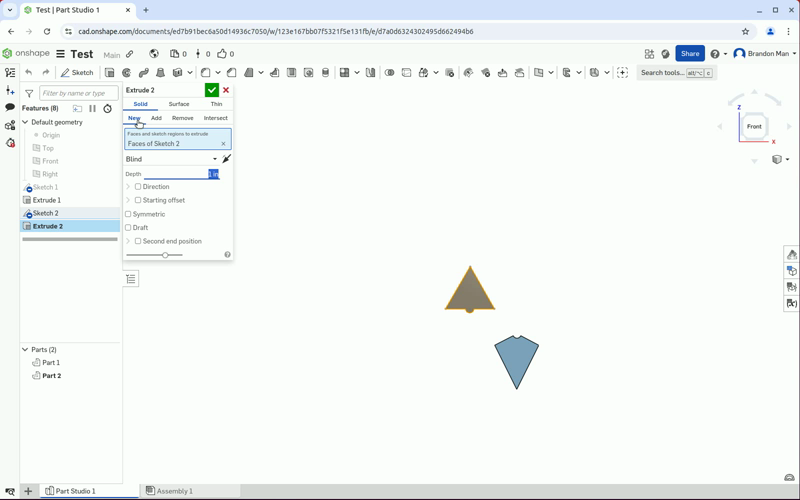
text(0.481)
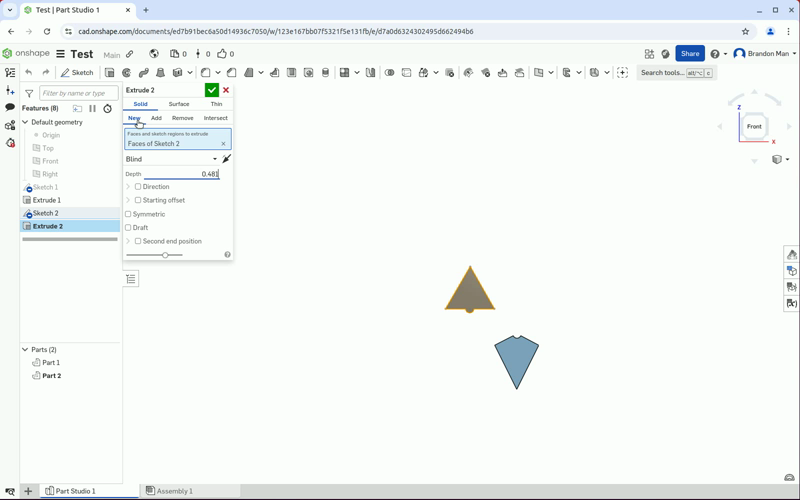
key(enter)
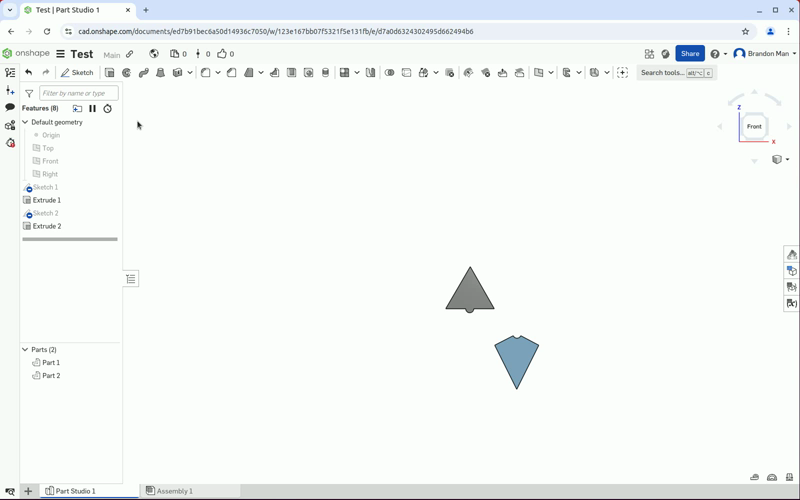
key(shift+h)
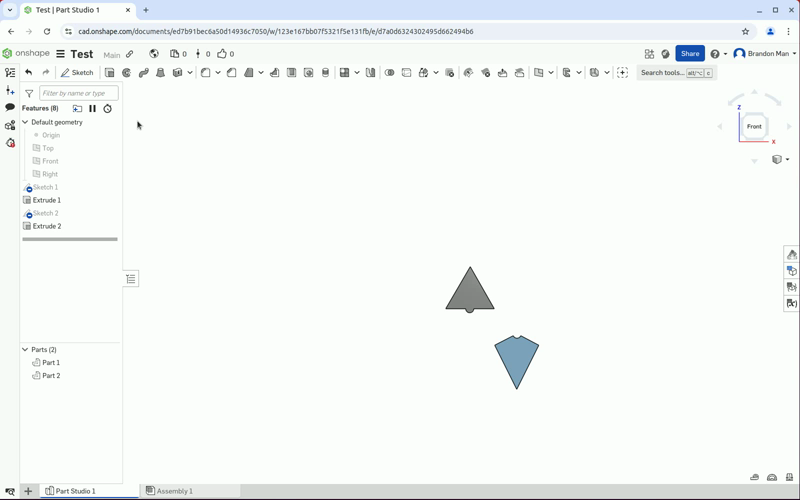
key(shift+h)
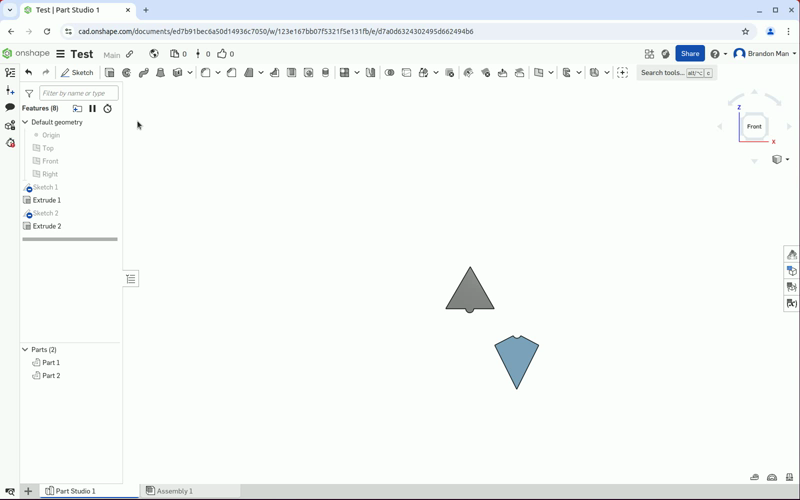
mouse_move(73, 189)
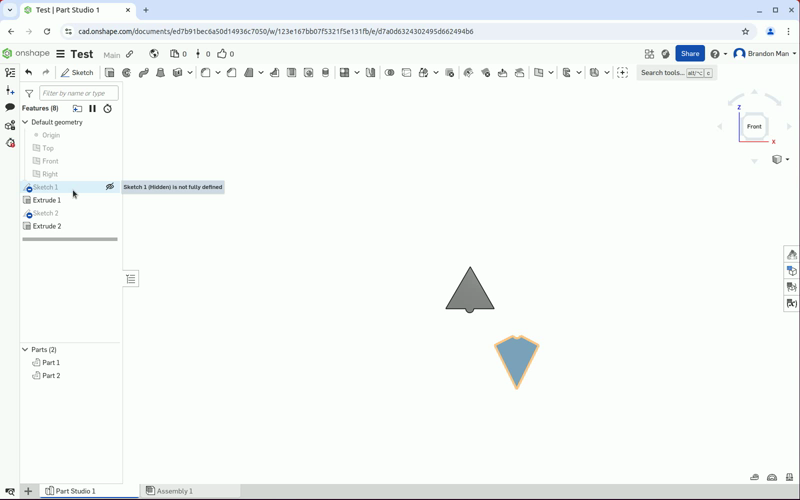
click(73, 189)
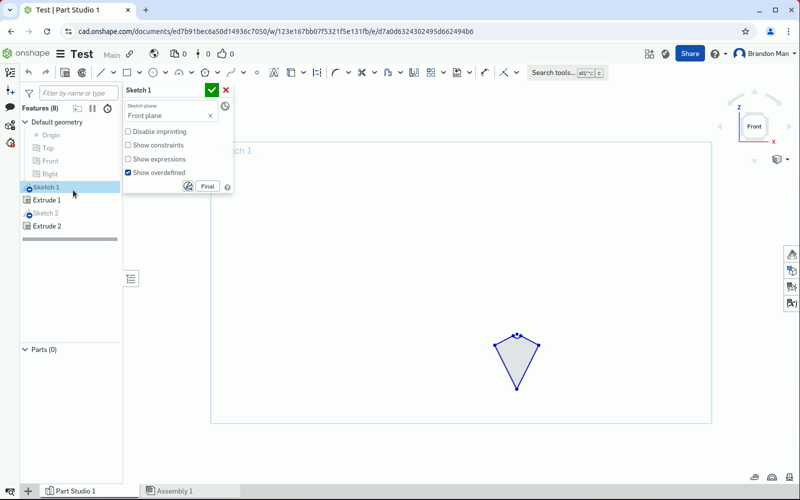
mouse_move(229, 92)
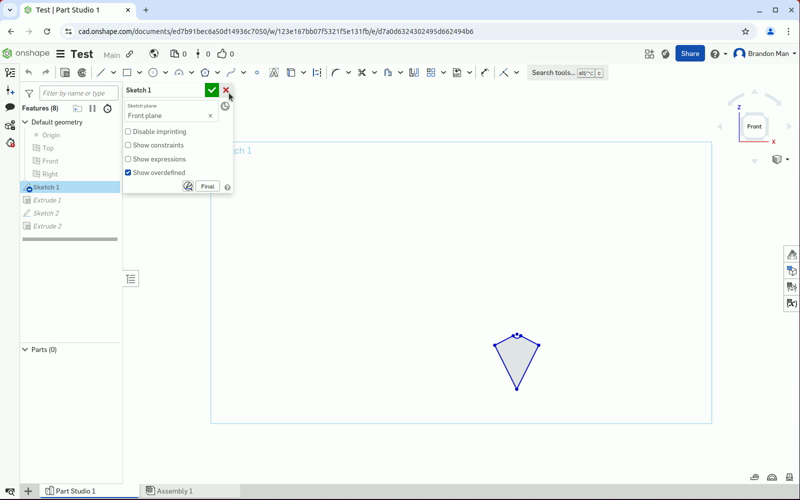
click(229, 92)
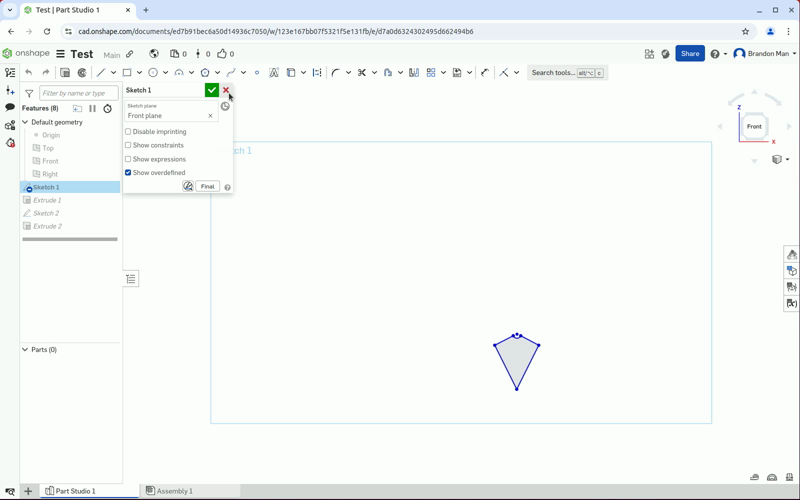
key(shift+s)
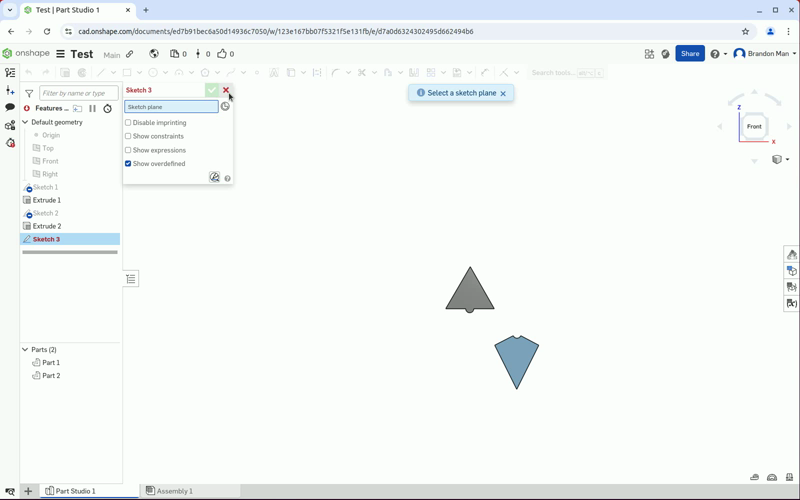
mouse_move(73, 163)
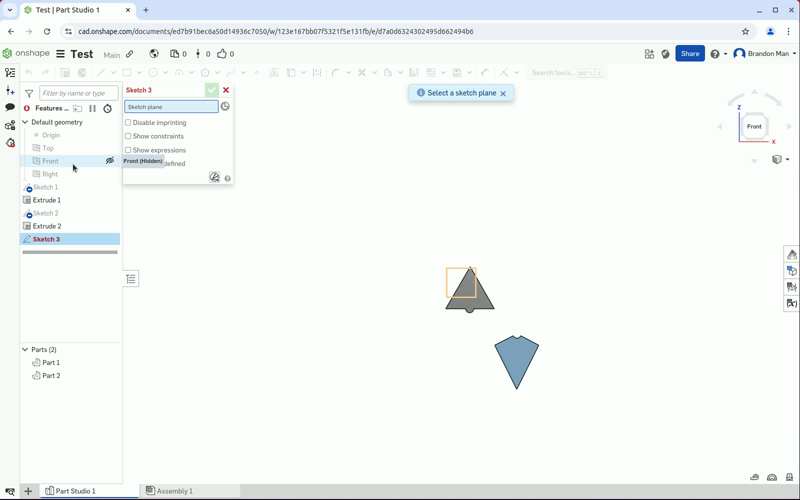
click(73, 163)
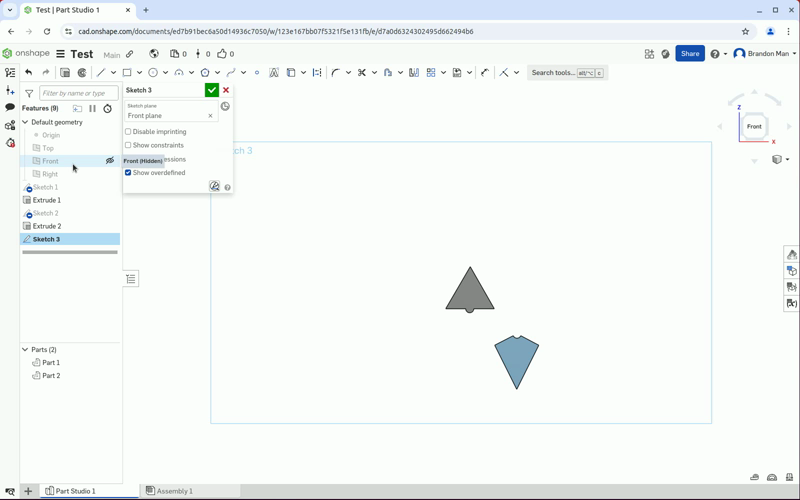
mouse_move(73, 352)
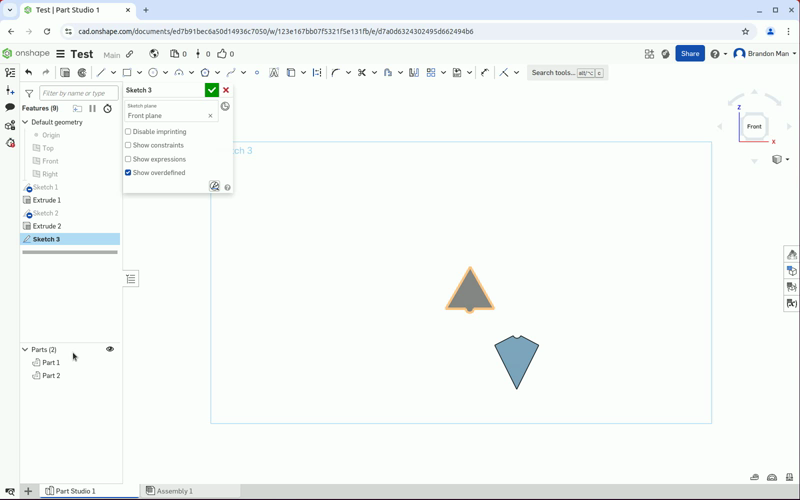
key(y)
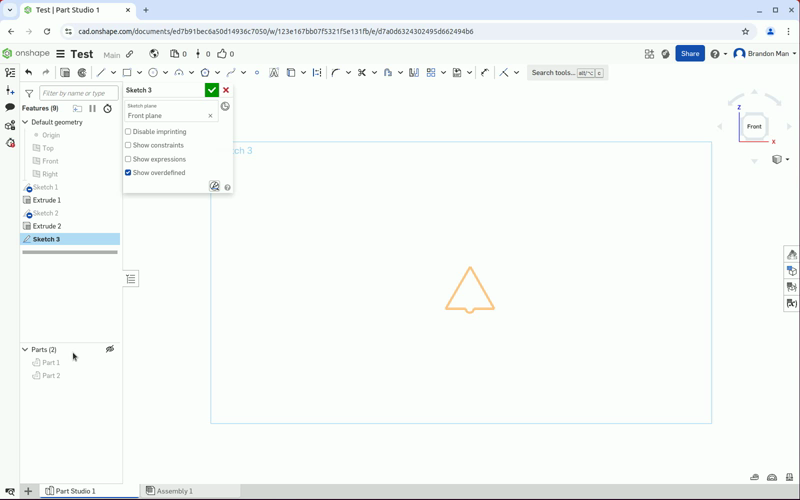
key(l)
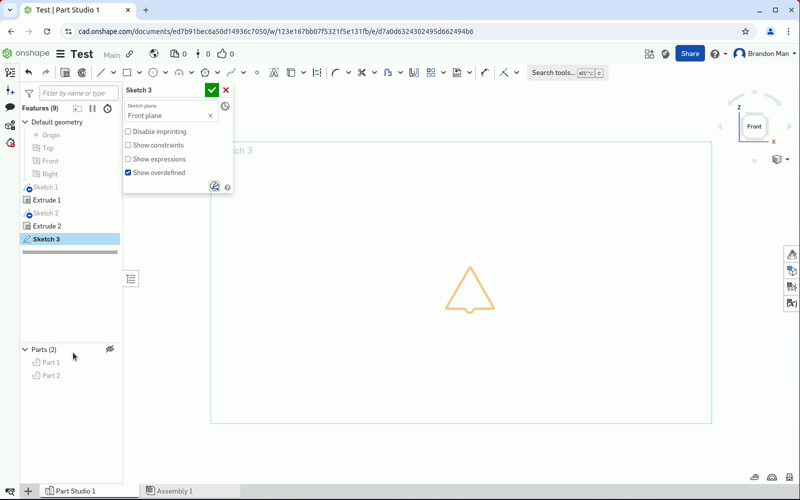
key_down(shift)
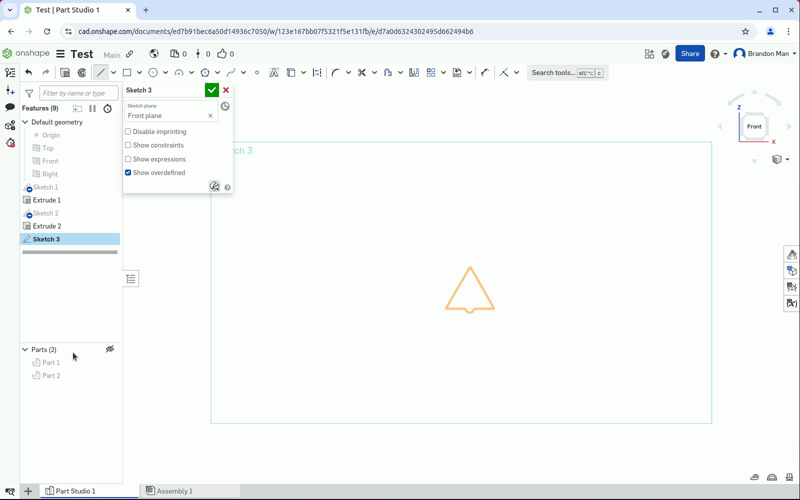
mouse_move(525, 299)
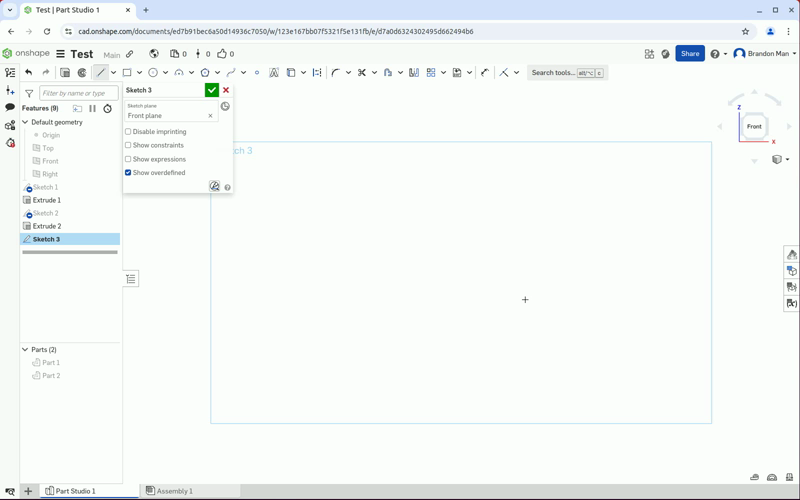
click(525, 299)
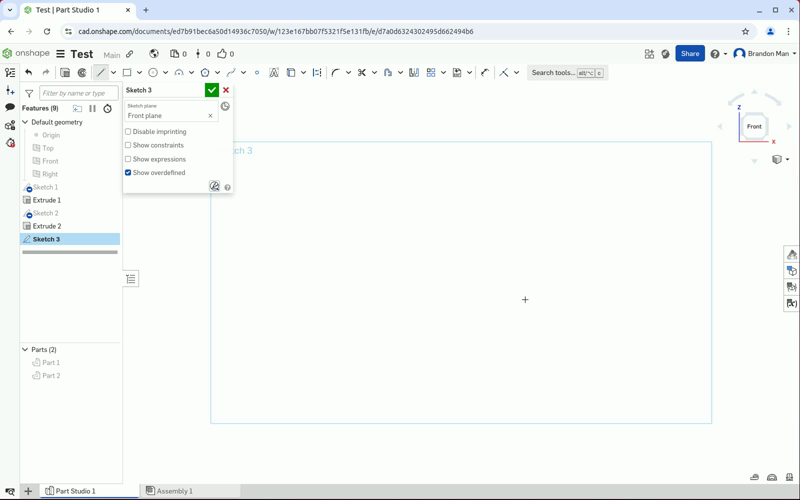
key_up(shift)
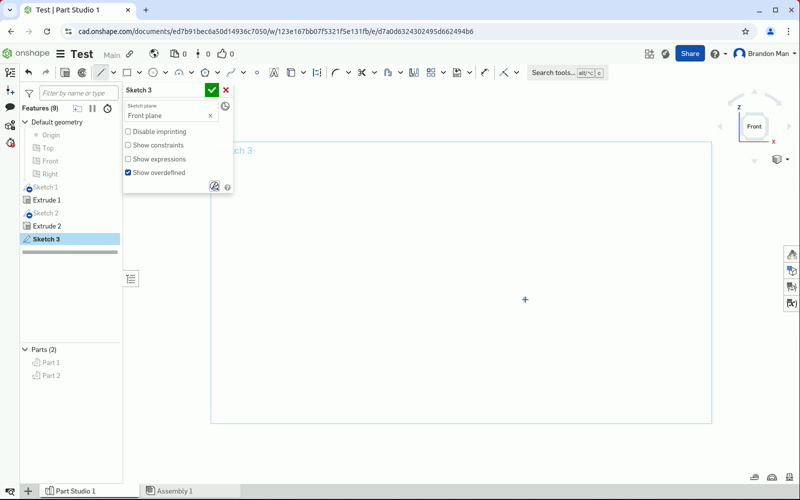
key_down(shift)
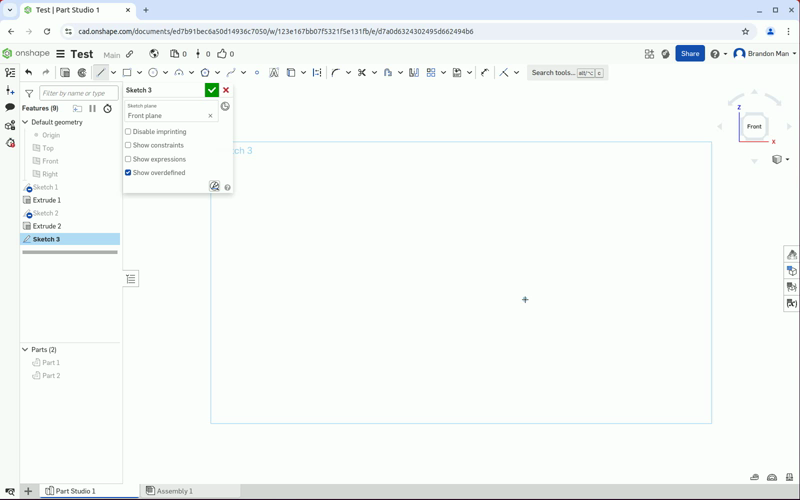
mouse_move(555, 299)
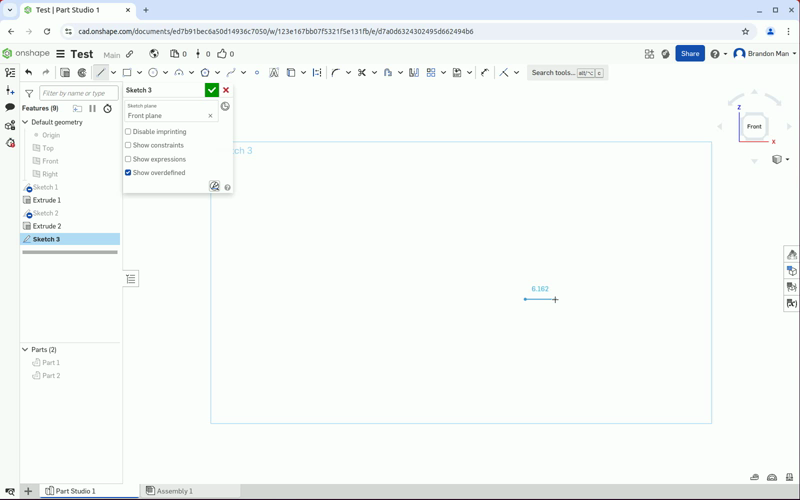
mouse_move(573, 299)
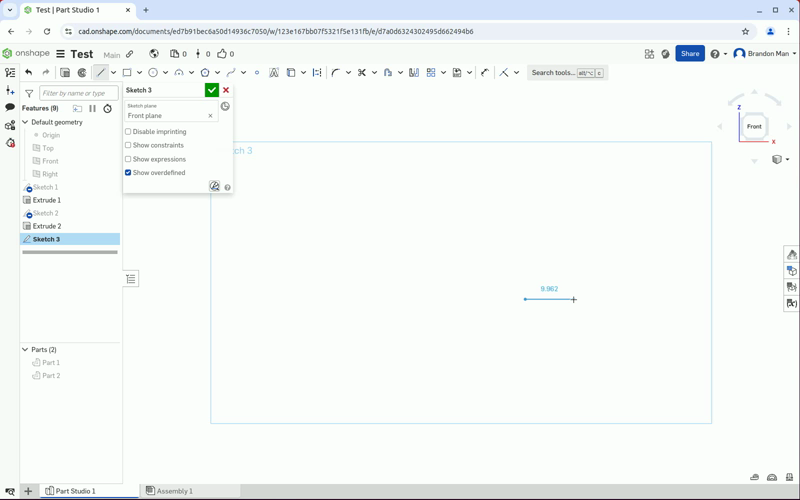
click(573, 299)
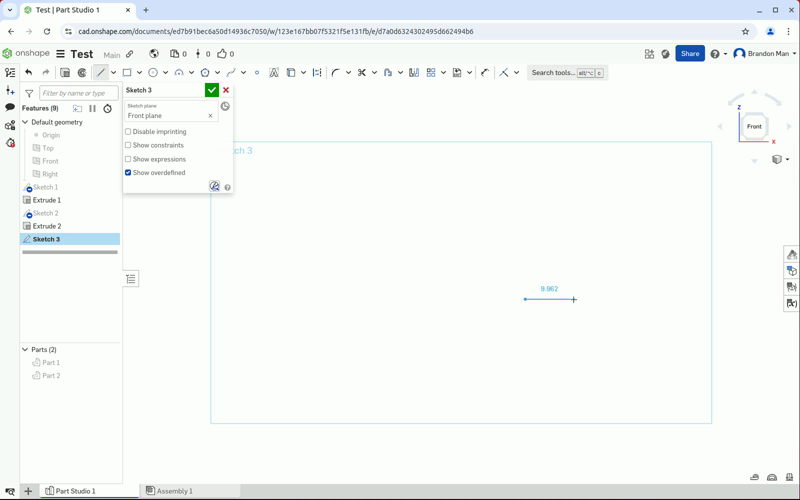
key_up(shift)
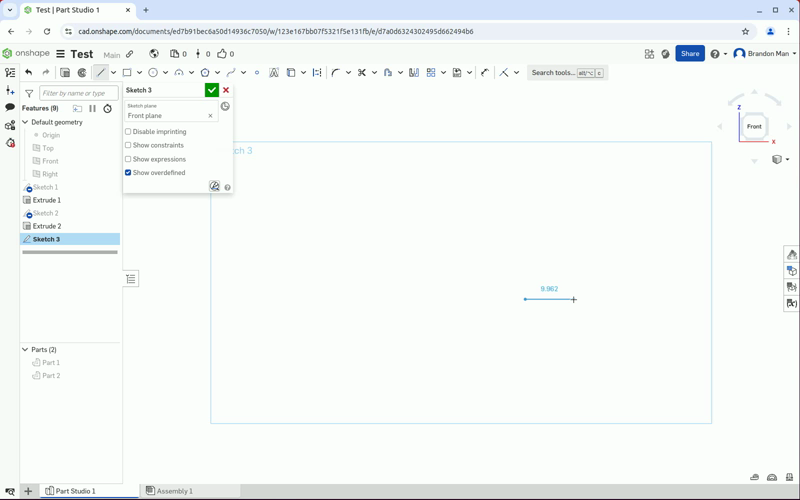
key_down(shift)
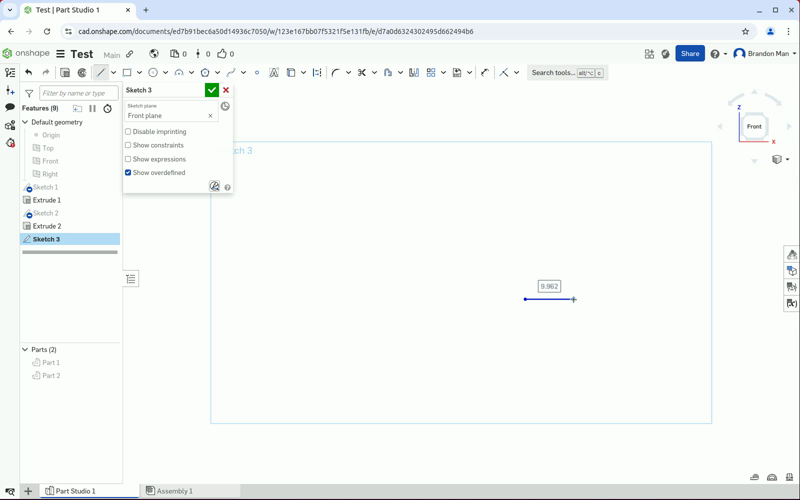
mouse_move(589, 299)
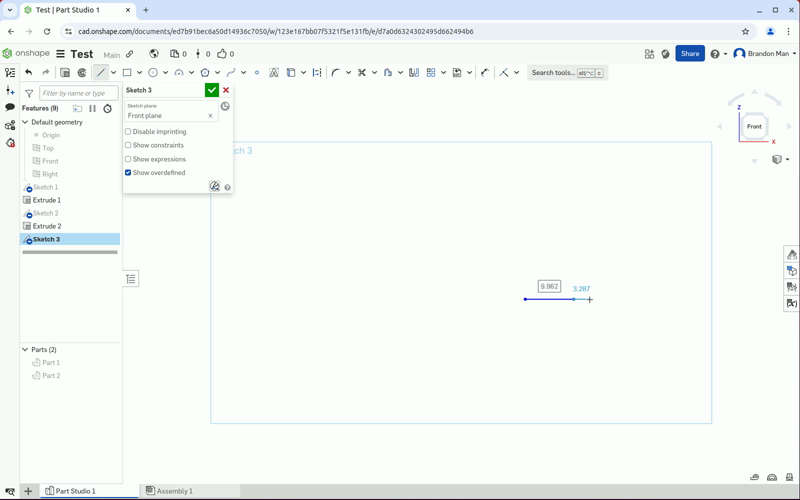
mouse_move(573, 273)
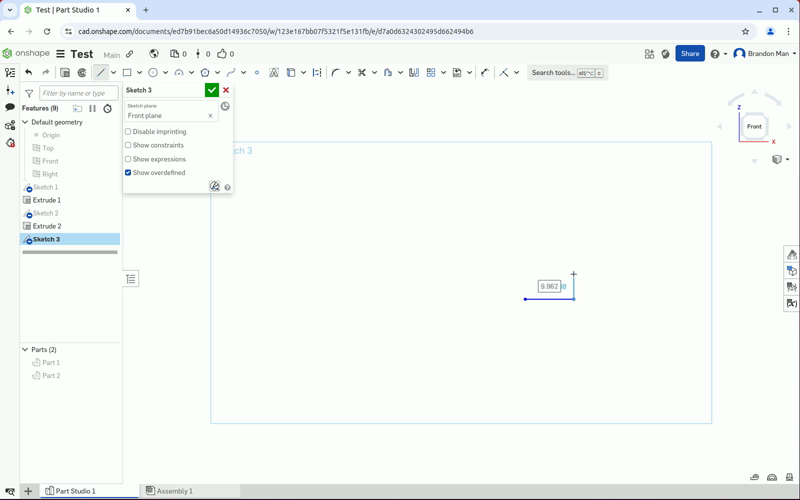
click(573, 273)
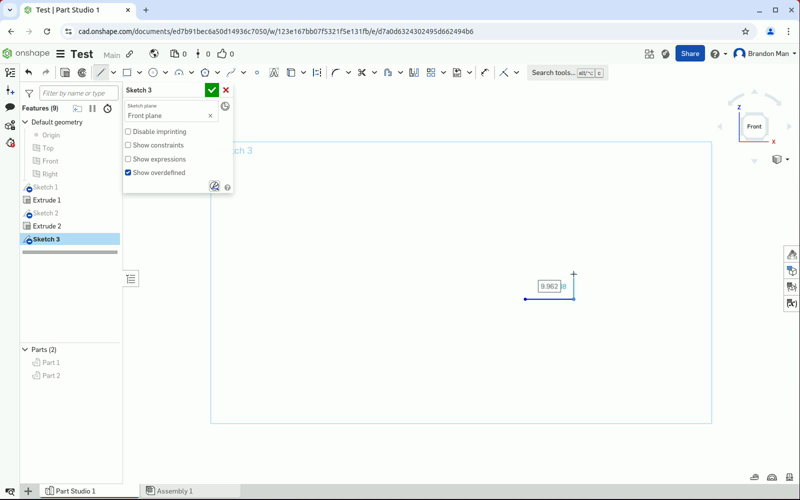
key_up(shift)
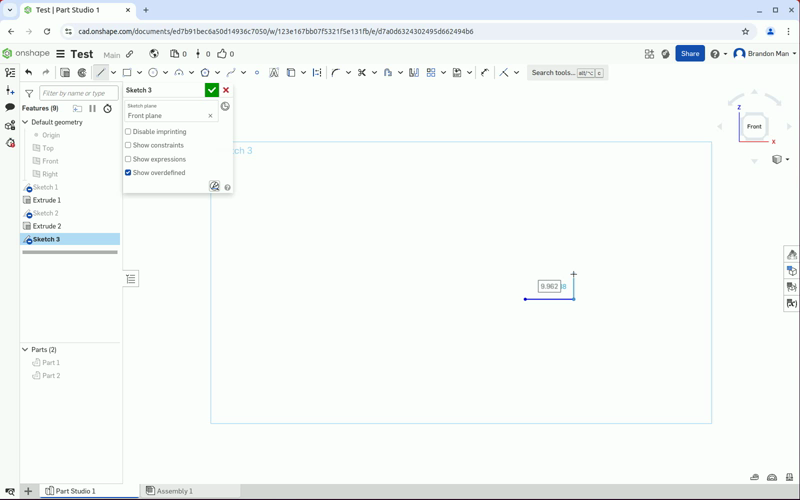
key_down(shift)
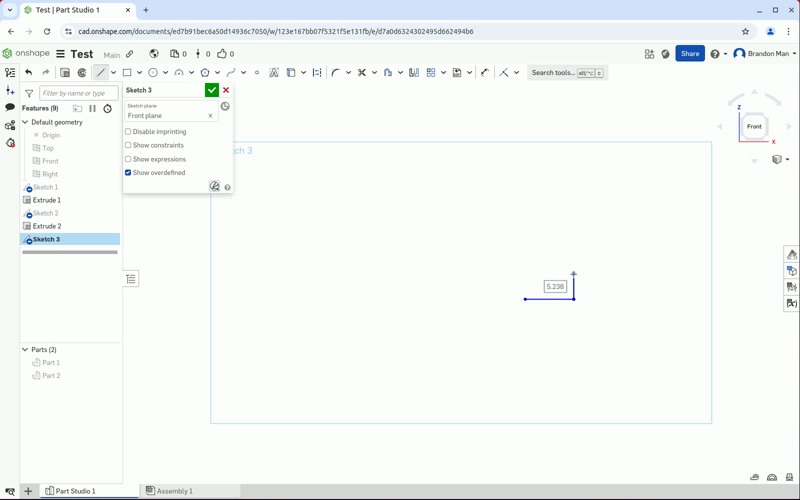
mouse_move(589, 273)
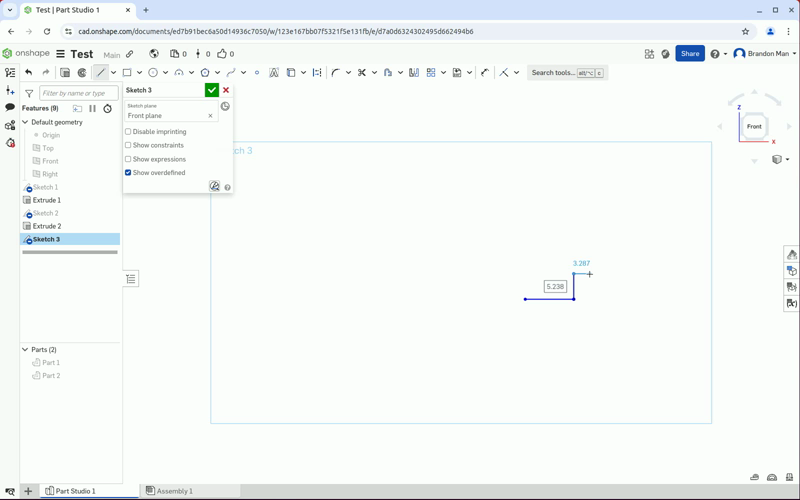
mouse_move(525, 282)
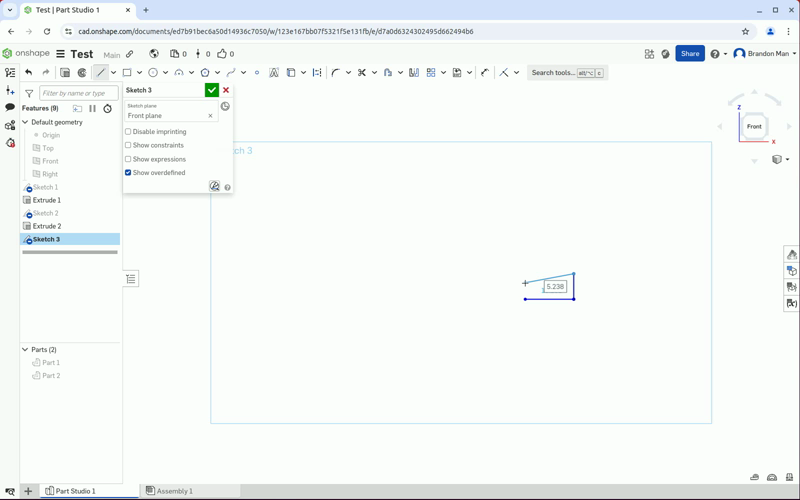
click(525, 282)
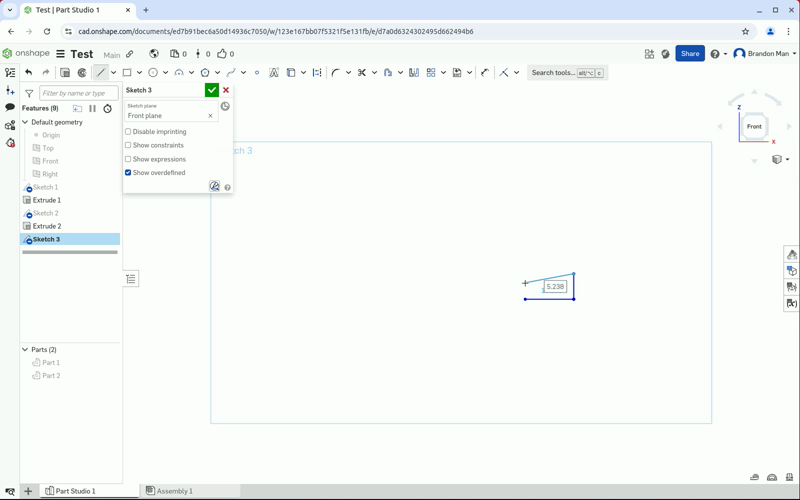
key_up(shift)
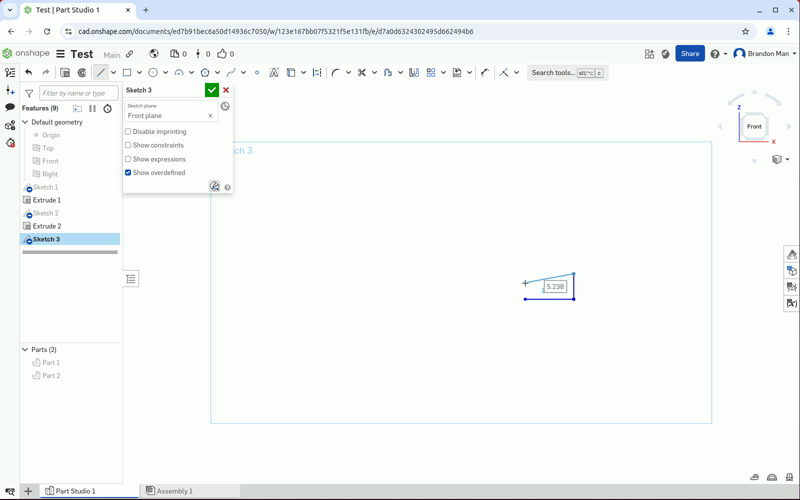
mouse_move(555, 282)
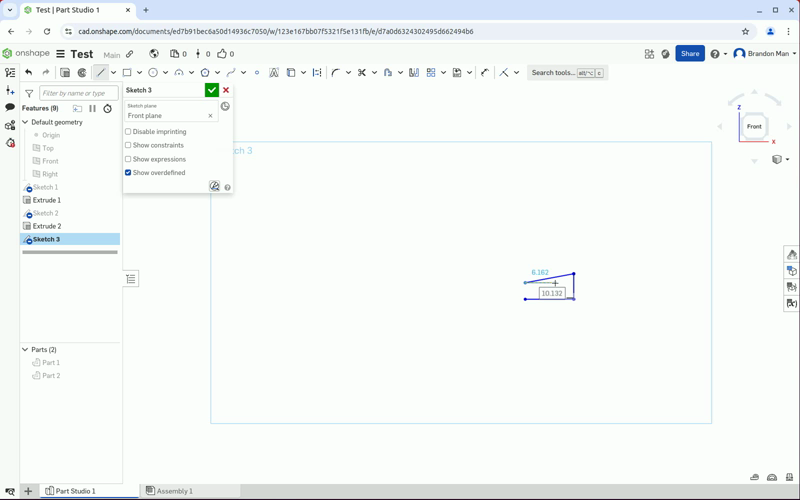
key_down(shift)
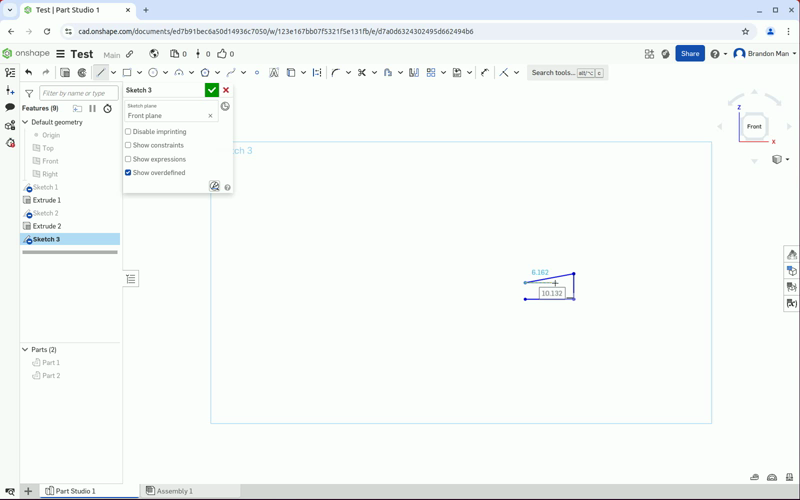
mouse_move(525, 299)
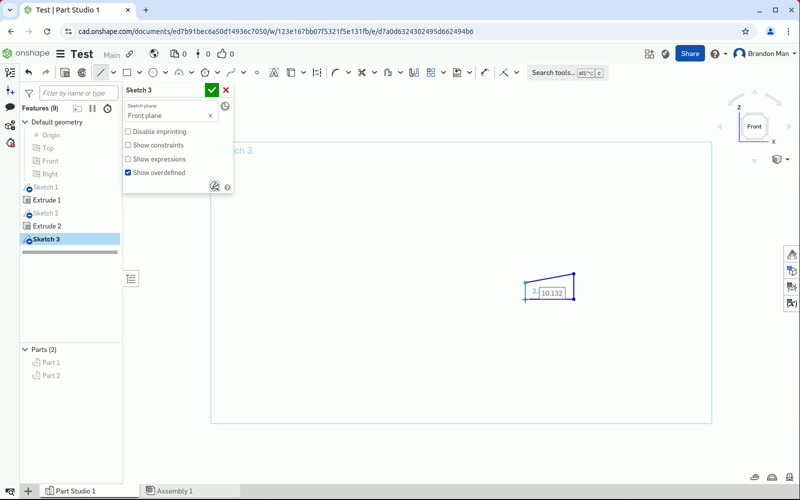
key_up(shift)
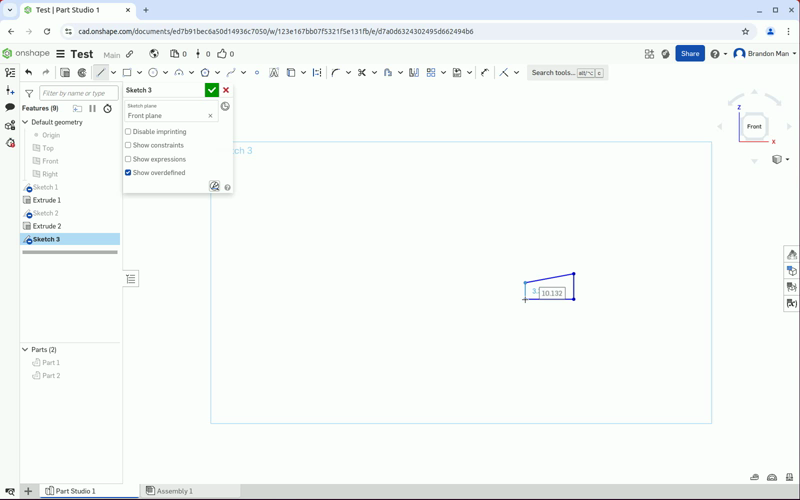
click(525, 299)
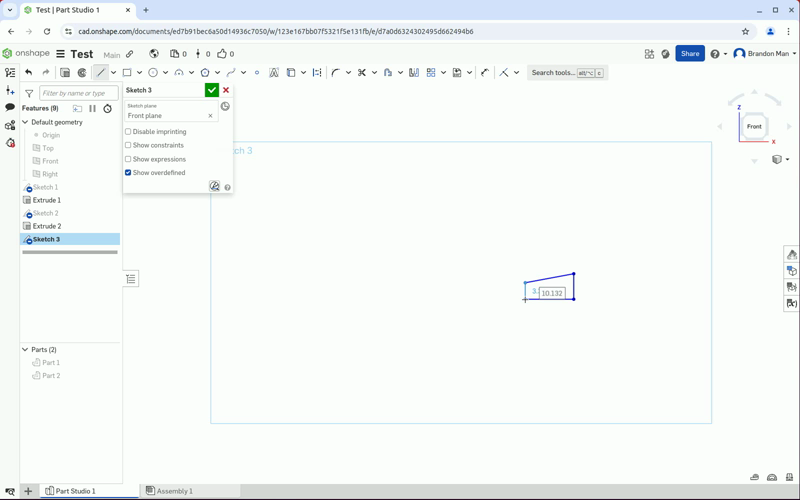
key(esc)
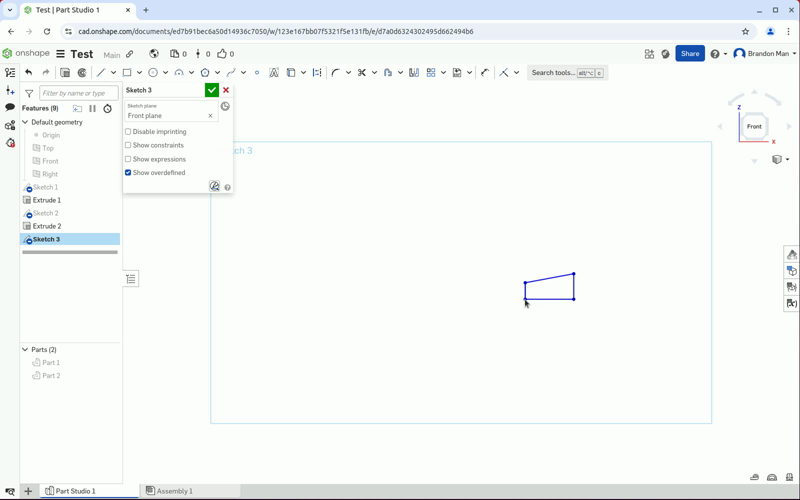
mouse_move(541, 292)
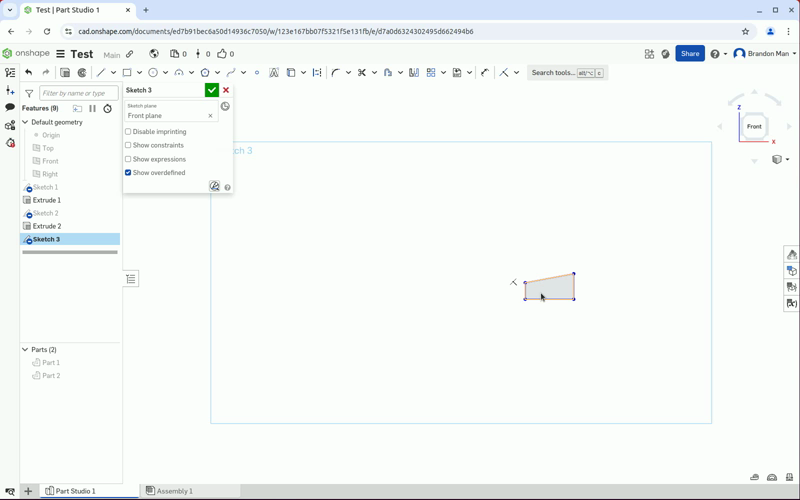
scroll(6)
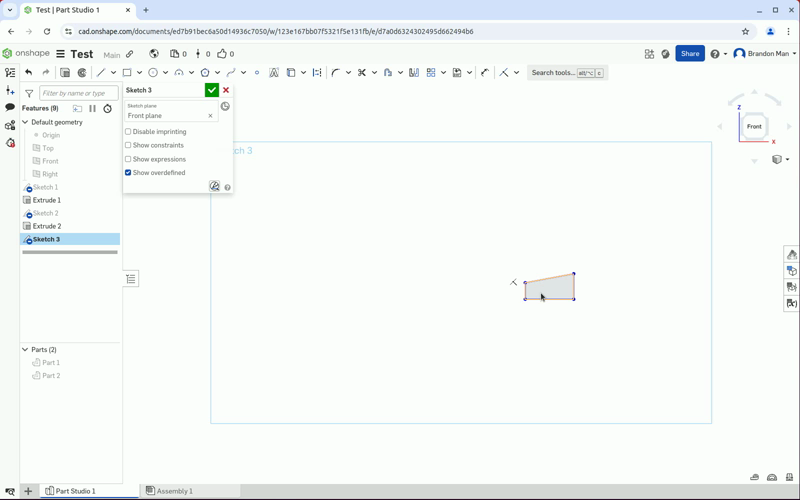
scroll(6)
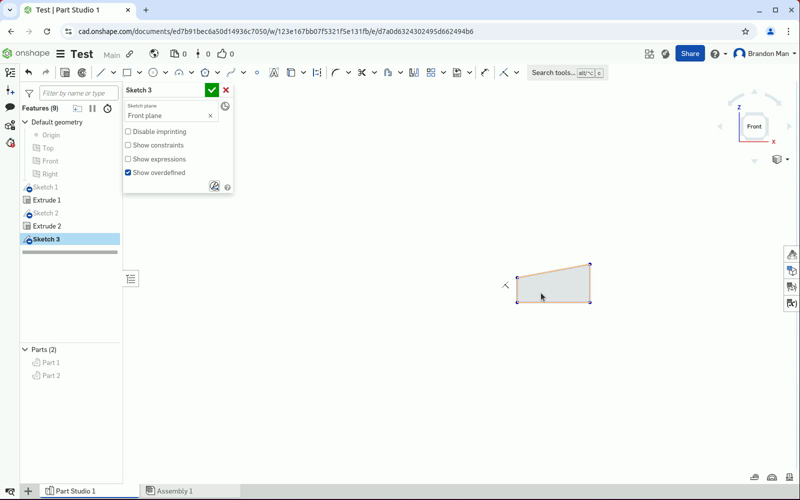
scroll(6)
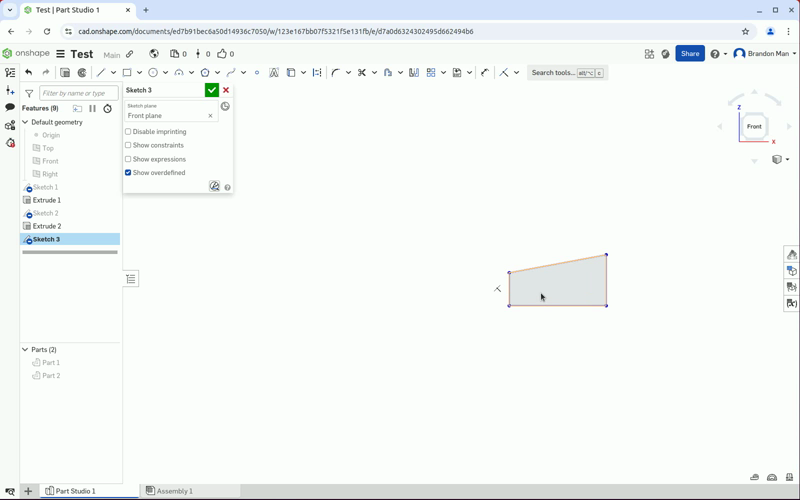
scroll(6)
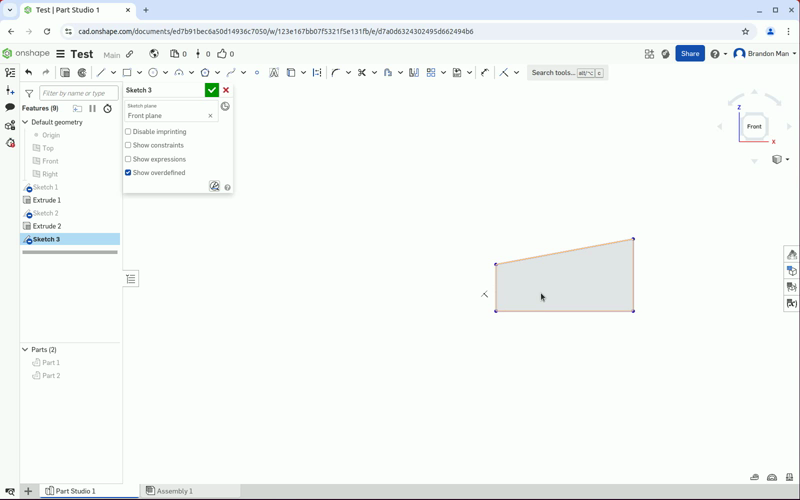
scroll(6)
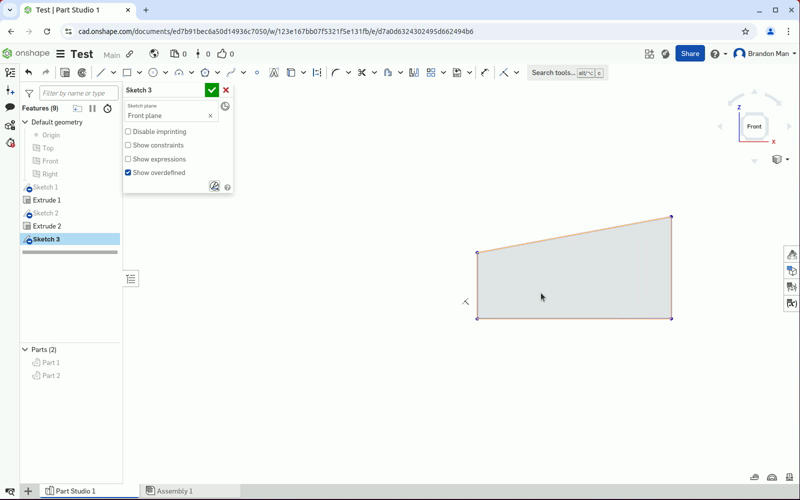
scroll(6)
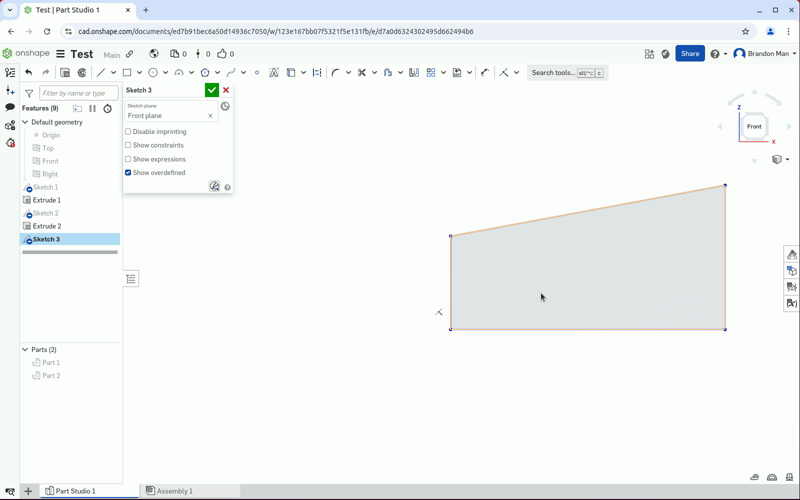
scroll(6)
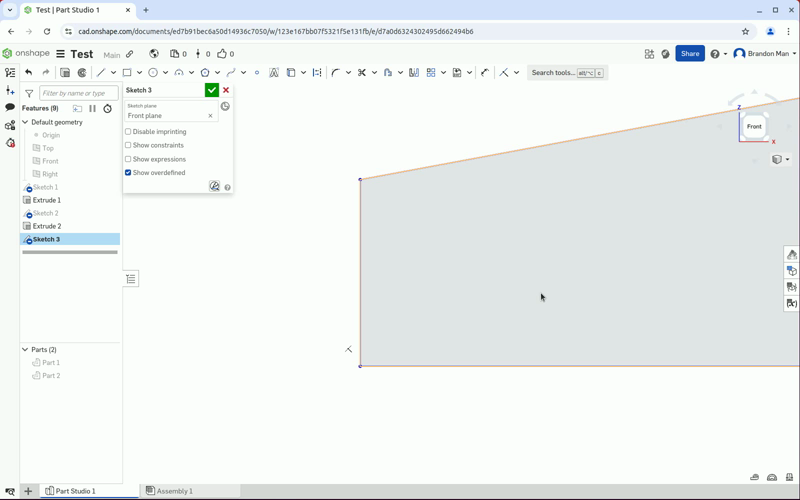
click(541, 292)
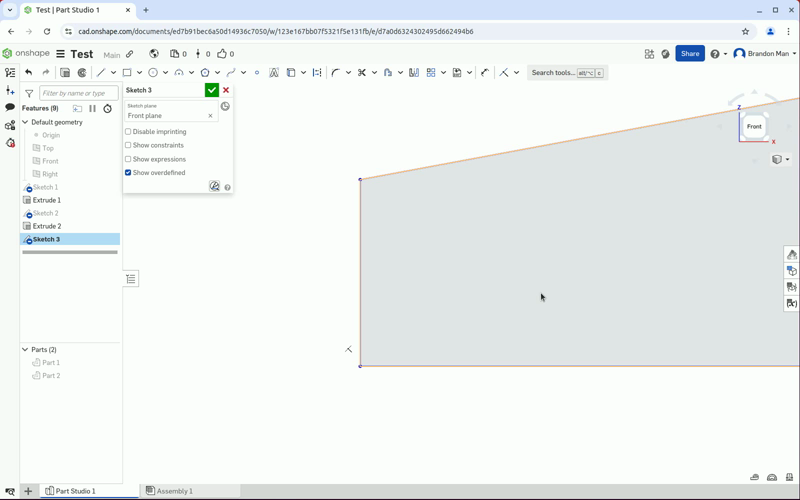
scroll(-6)
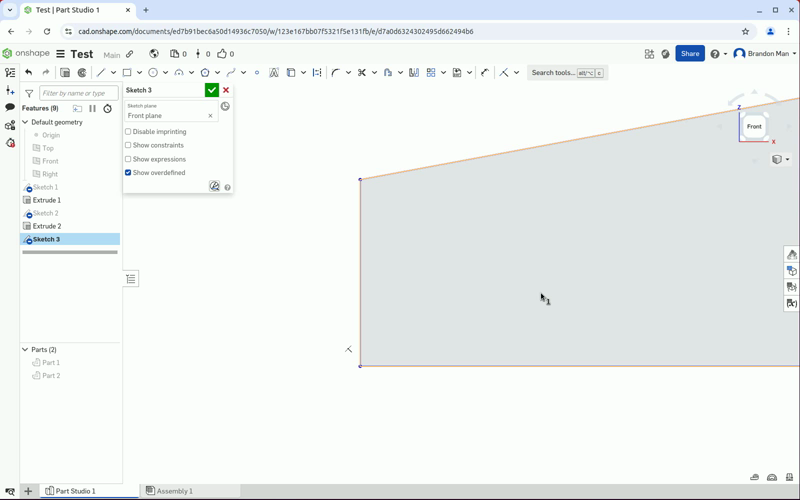
scroll(-6)
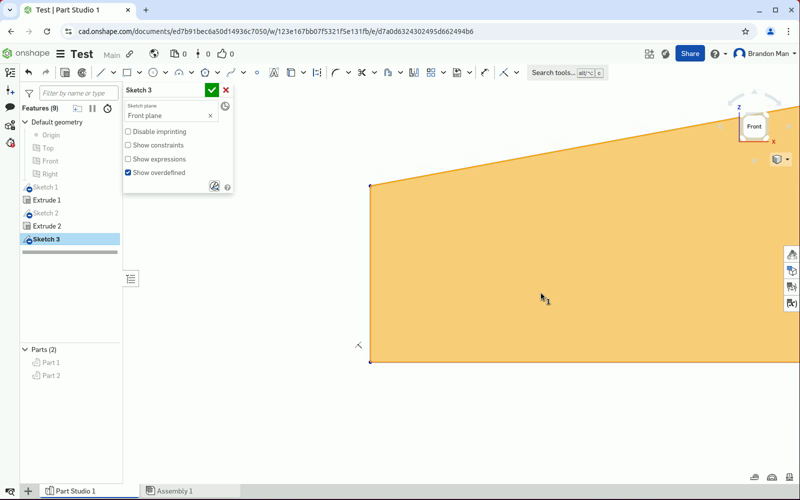
scroll(-6)
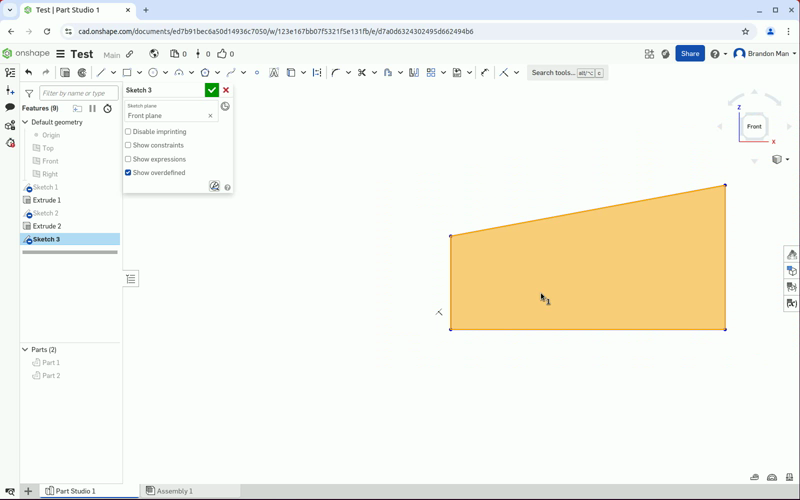
scroll(-6)
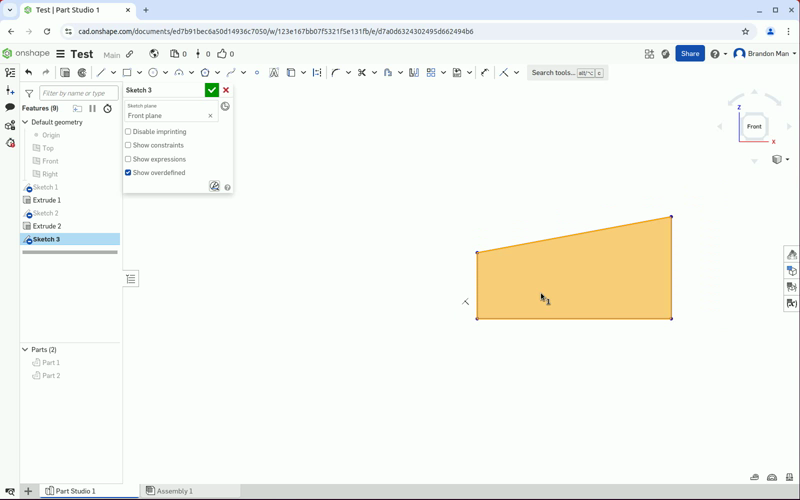
scroll(-6)
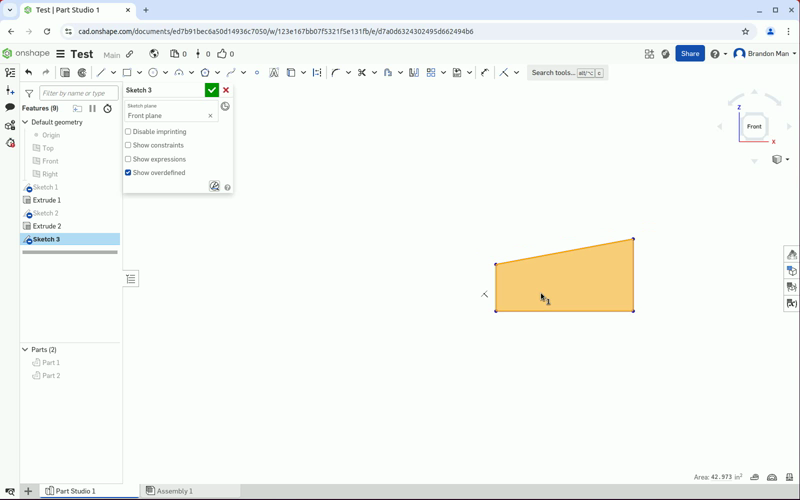
scroll(-6)
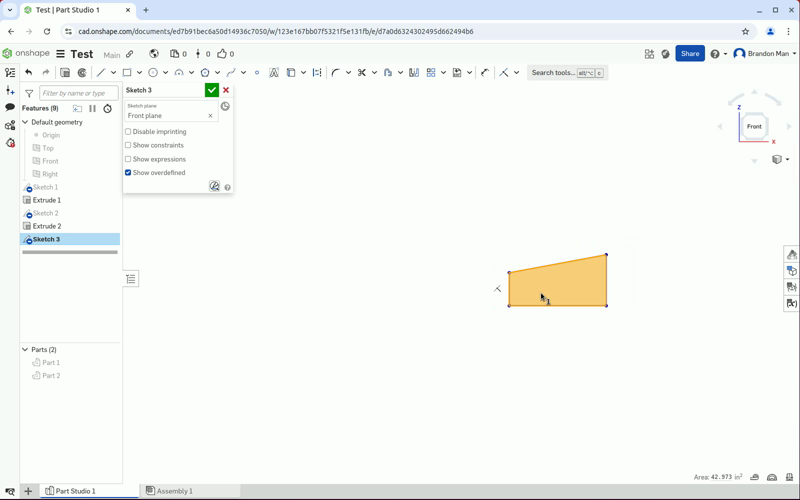
scroll(-6)
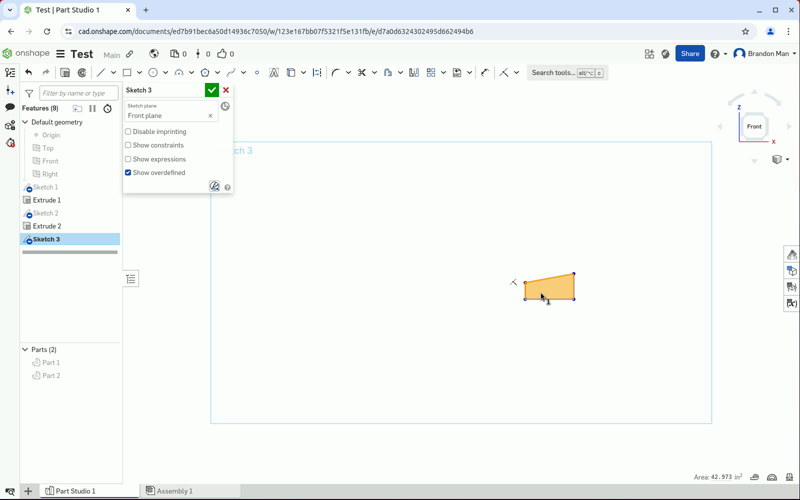
mouse_move(73, 352)
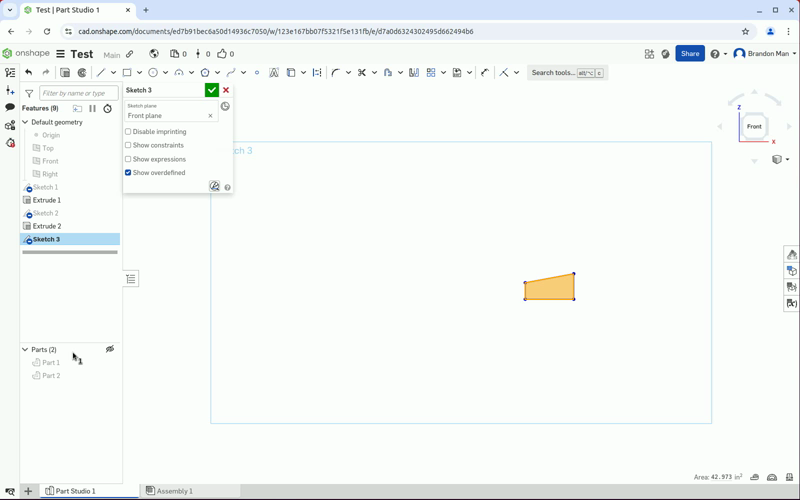
key(shift+y)
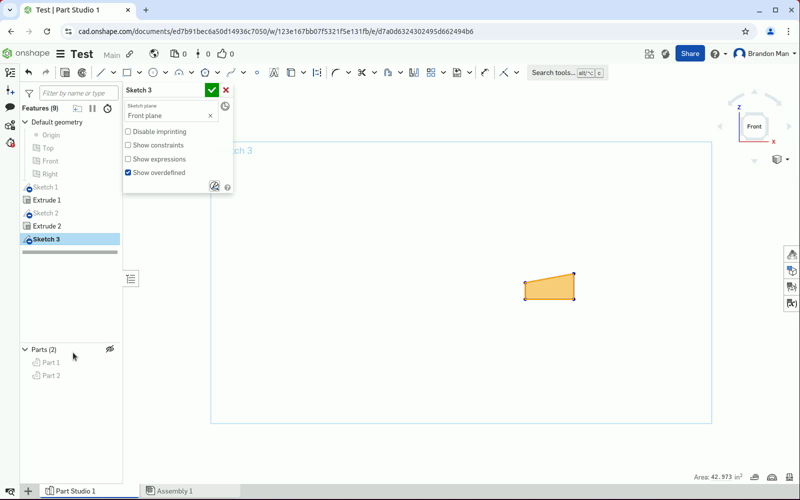
key(shift+e)
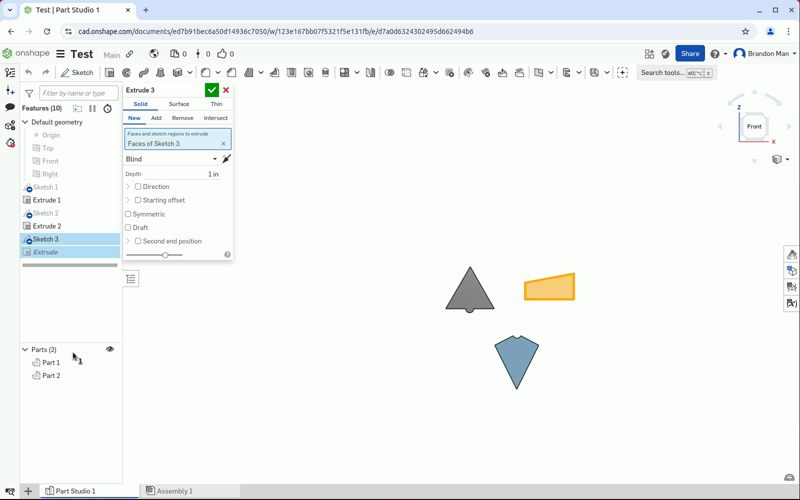
mouse_move(143, 106)
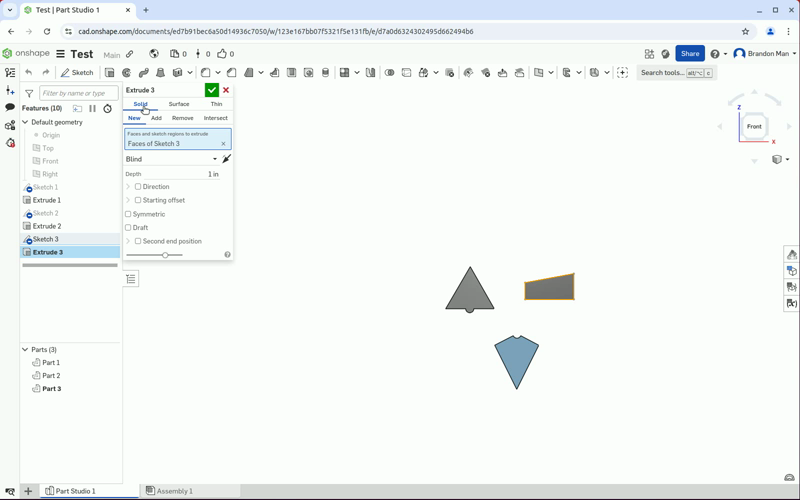
click(143, 106)
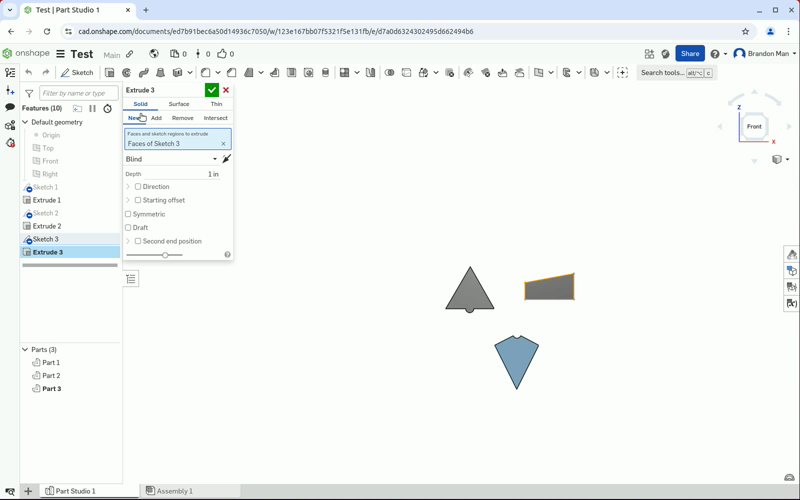
mouse_move(137, 120)
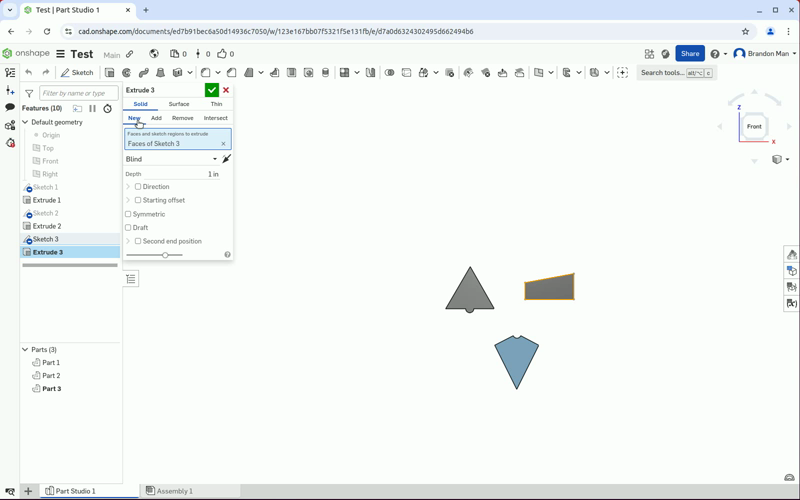
click(137, 120)
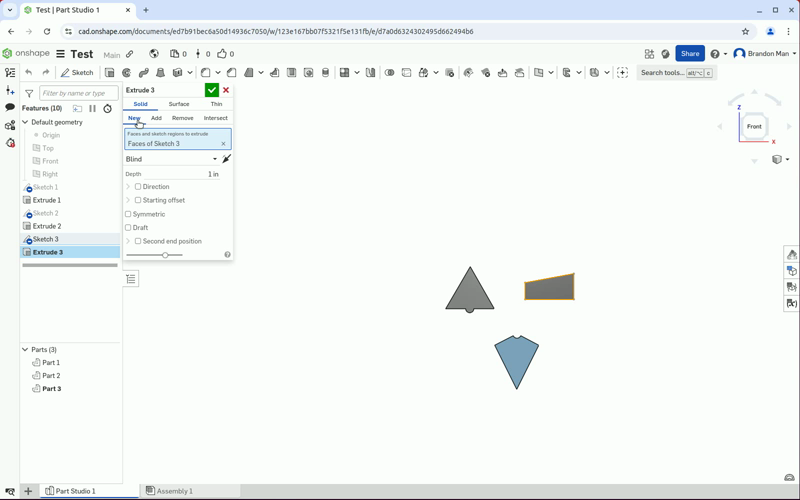
key(tab, 4)
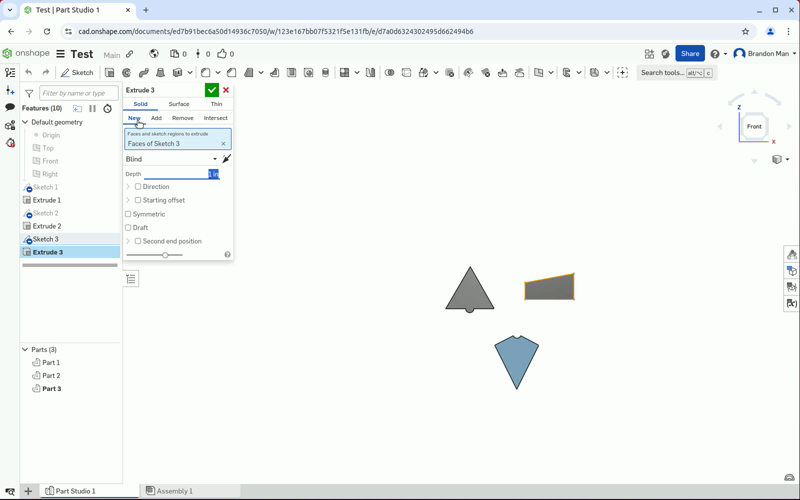
text(0.481)
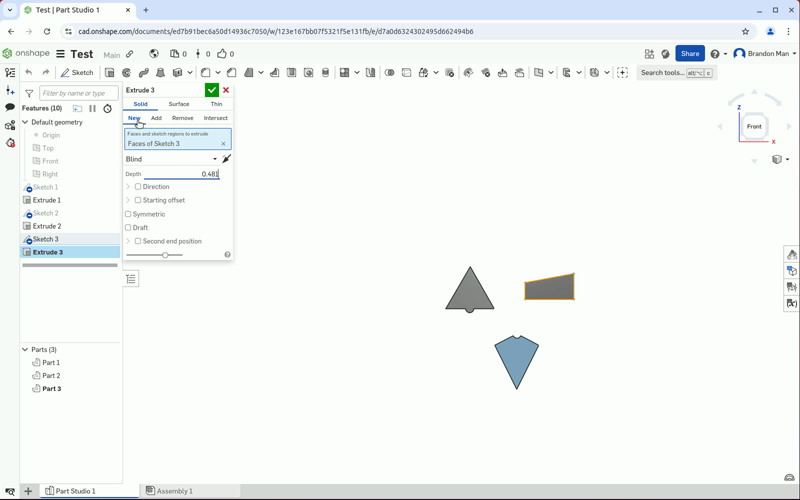
key(enter)
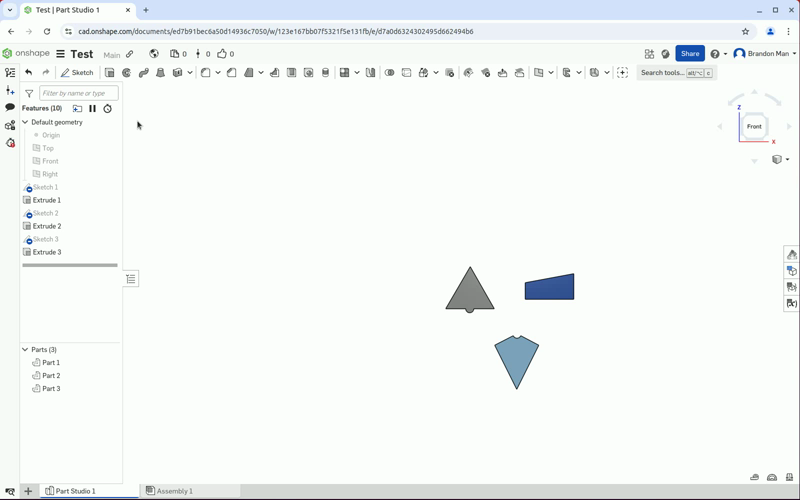
key(shift+h)
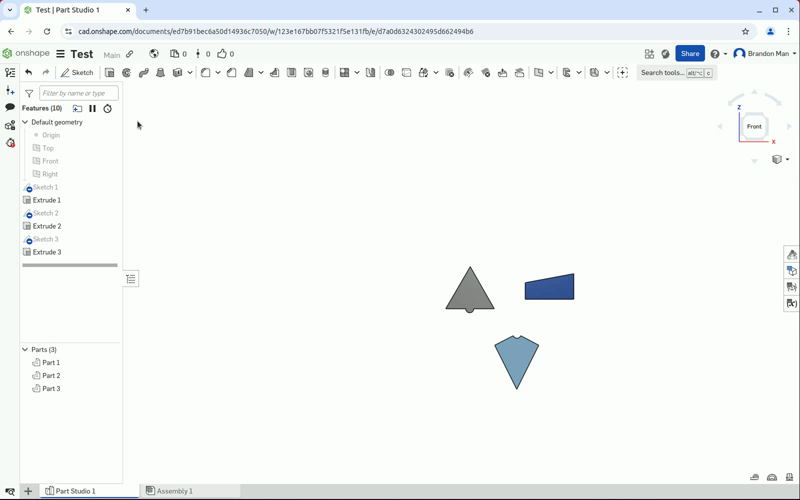
key(shift+h)
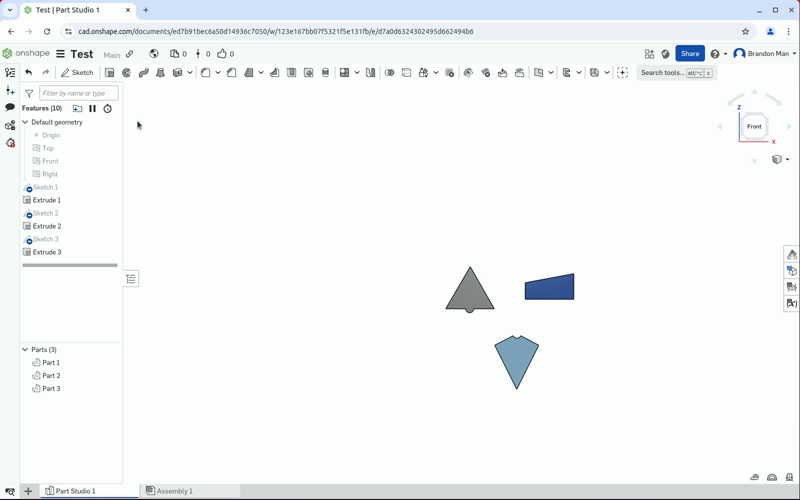
mouse_move(73, 189)
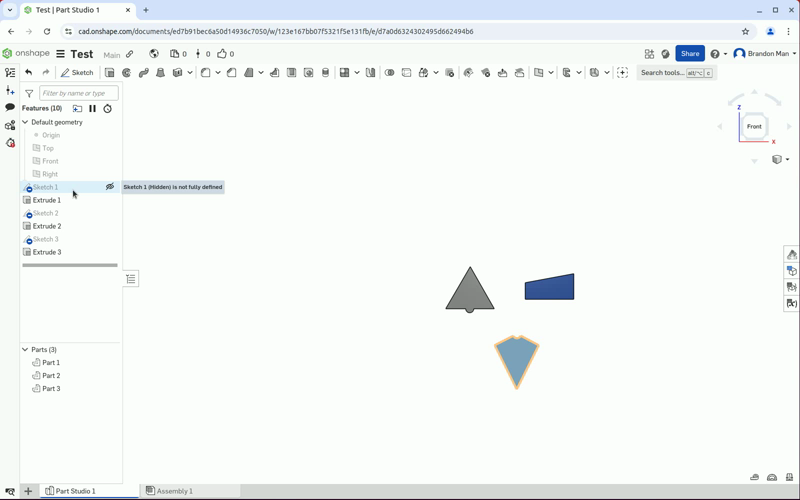
click(73, 189)
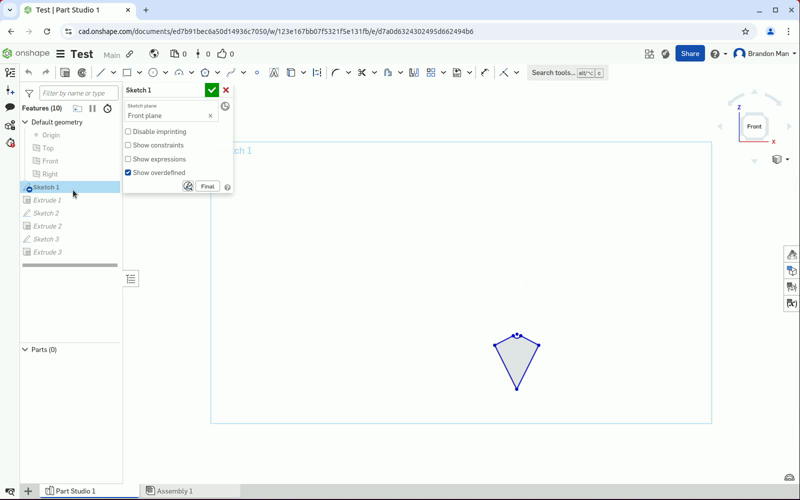
mouse_move(229, 92)
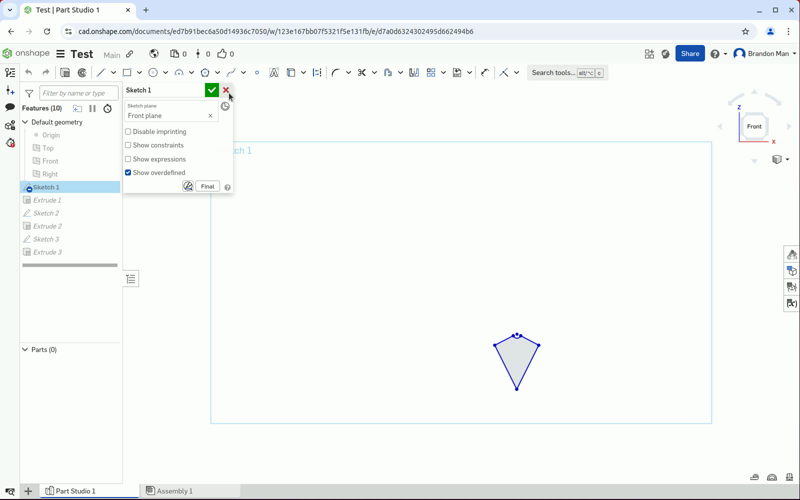
click(229, 92)
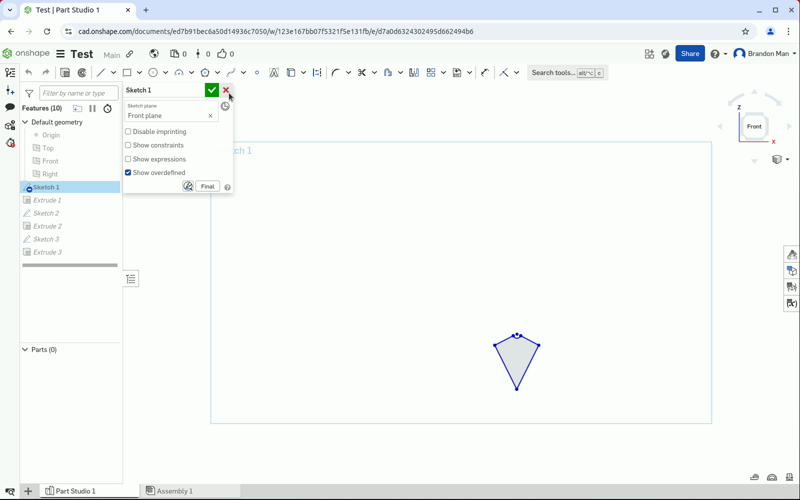
key(shift+s)
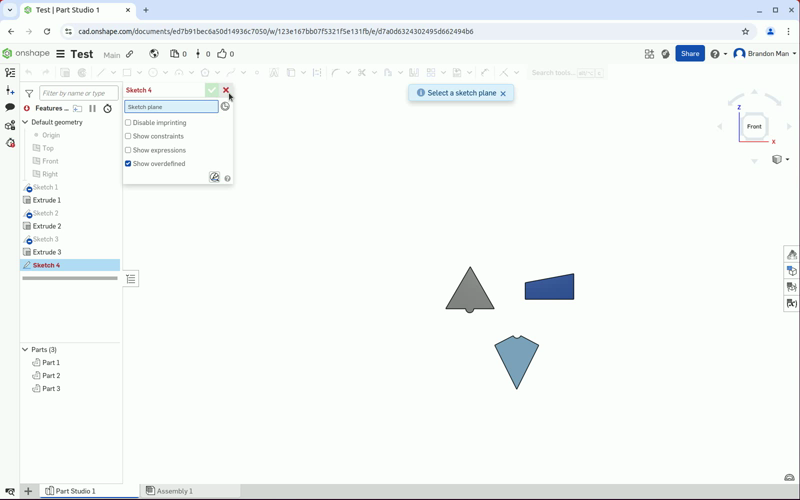
mouse_move(73, 163)
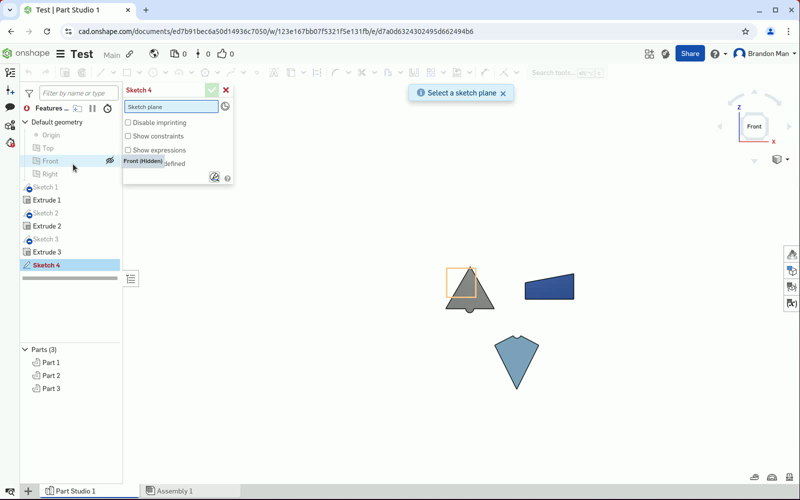
click(73, 163)
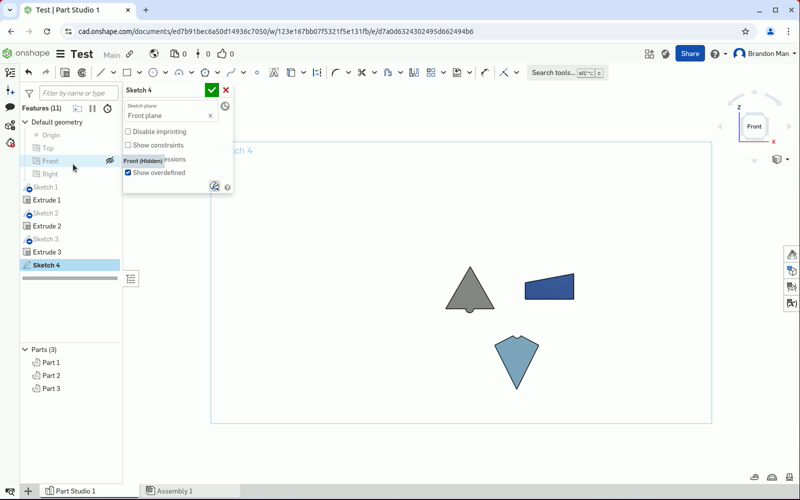
mouse_move(73, 352)
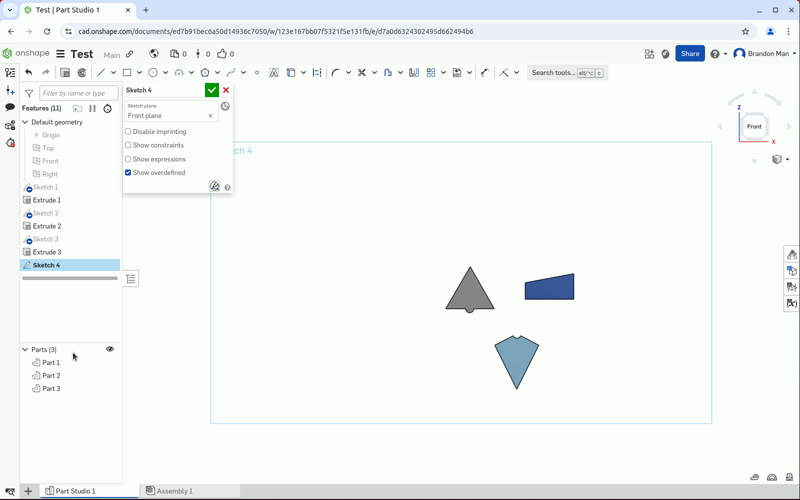
key(y)
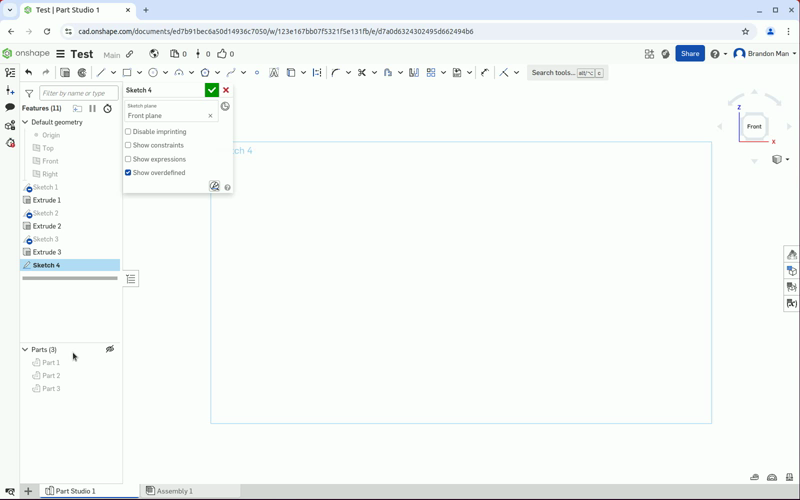
key(l)
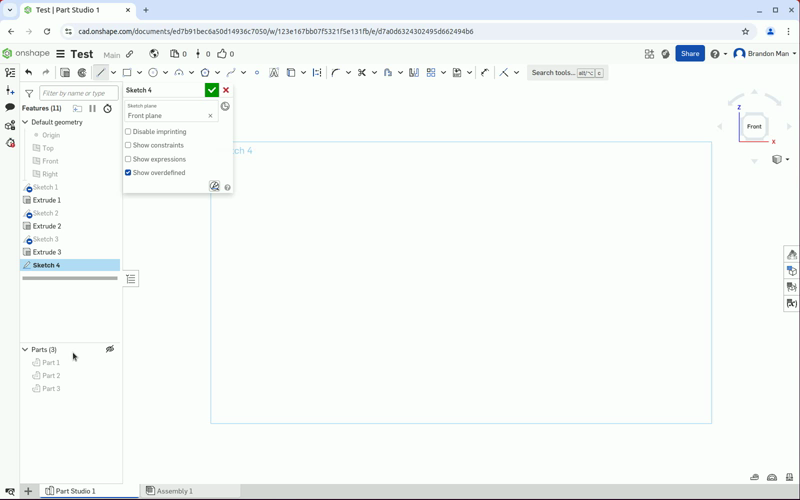
key_down(shift)
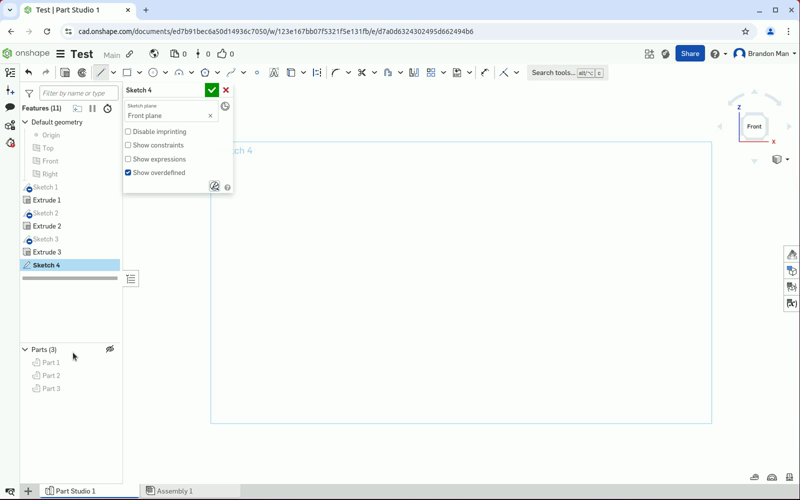
mouse_move(376, 332)
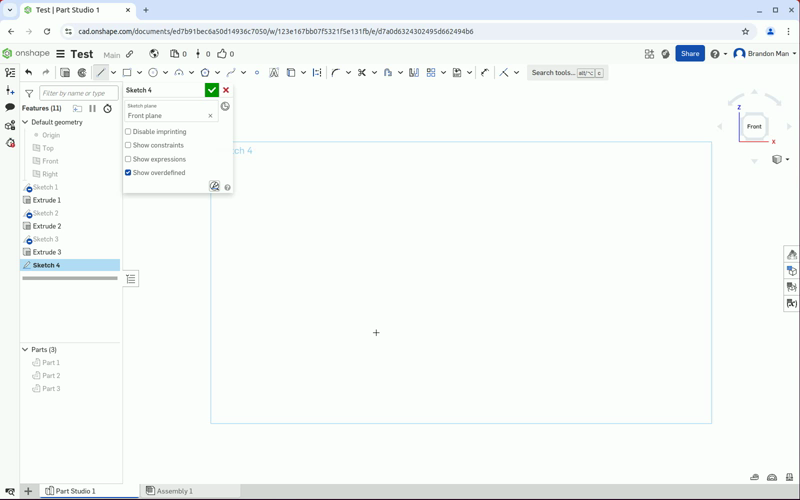
click(376, 332)
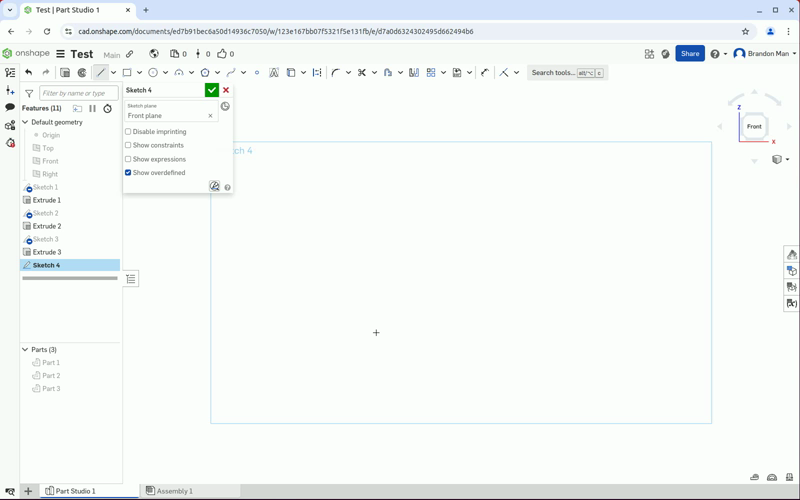
key_up(shift)
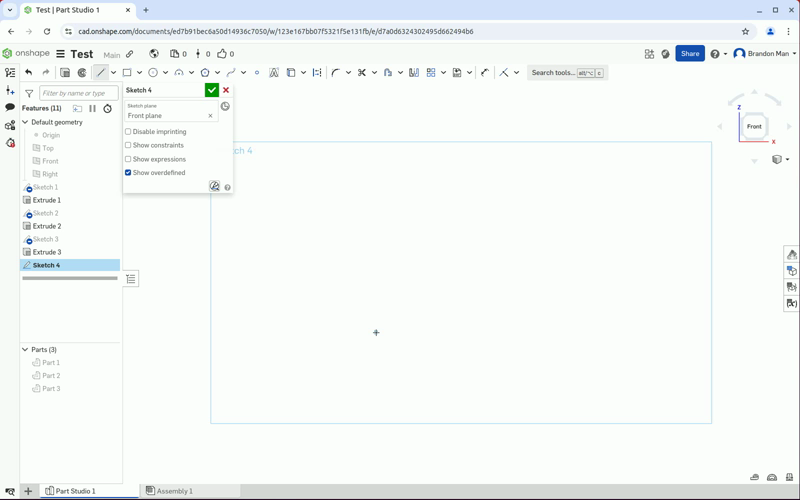
key_down(shift)
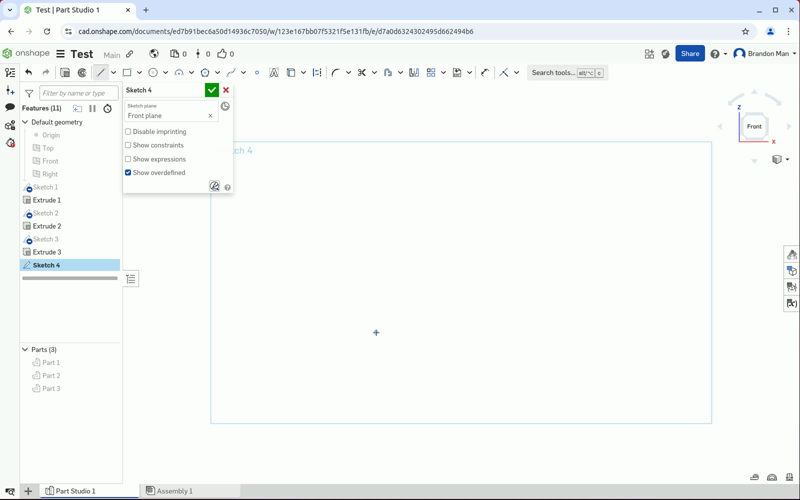
mouse_move(406, 332)
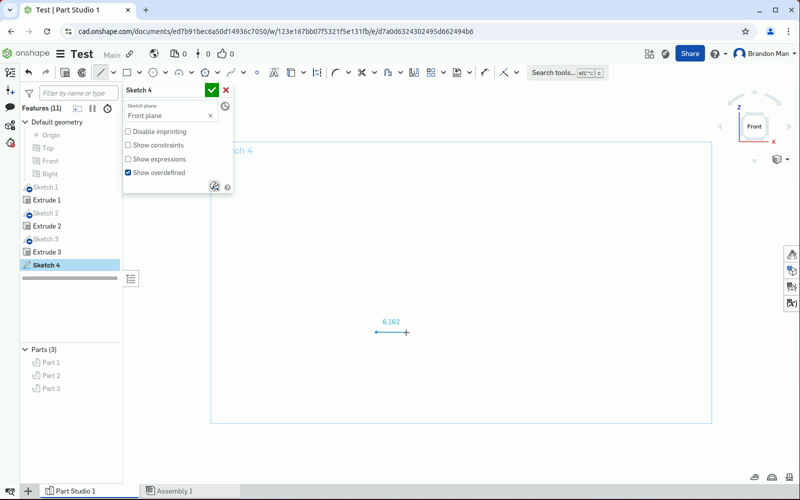
mouse_move(425, 332)
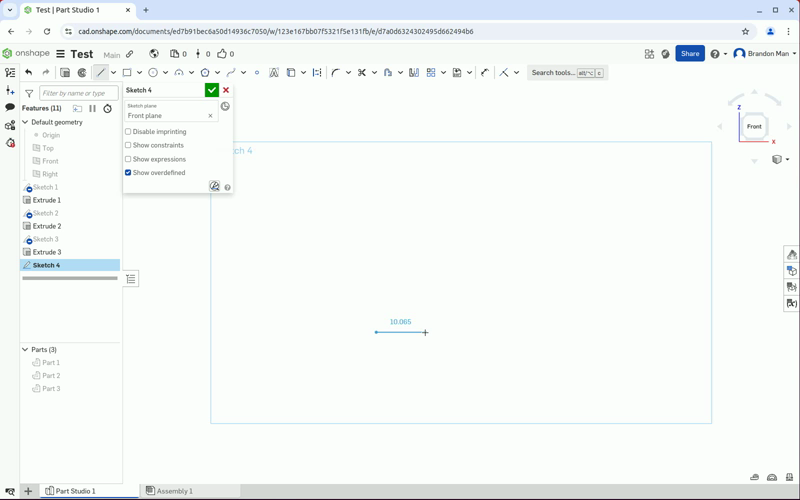
click(425, 332)
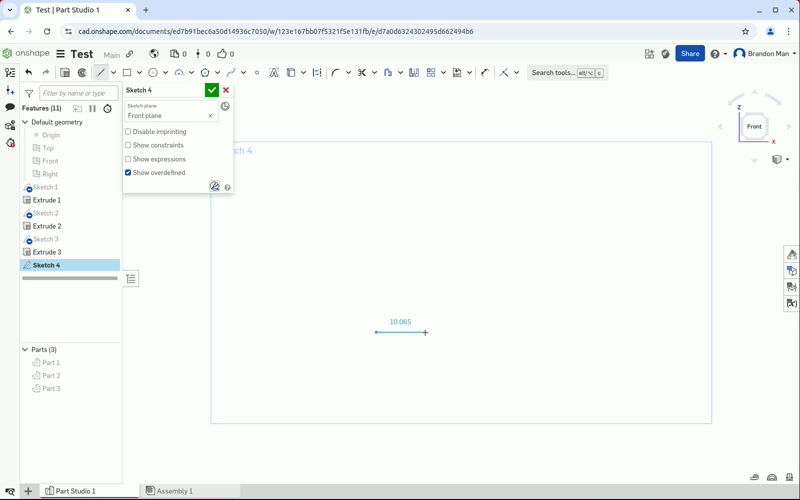
key_up(shift)
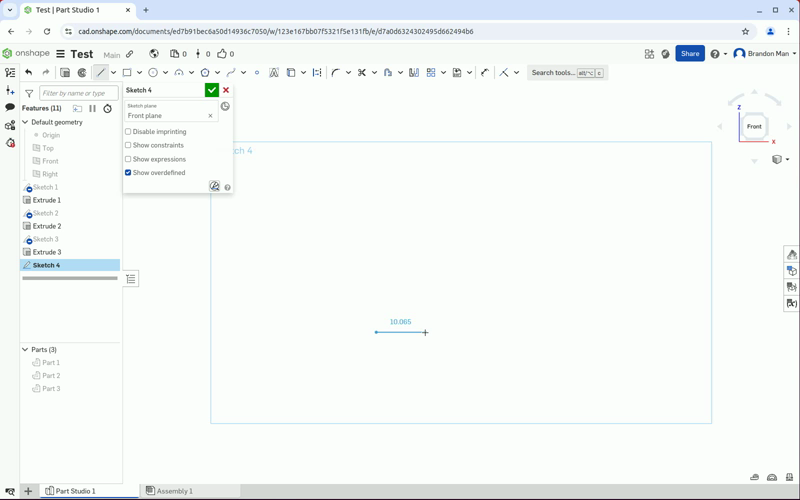
key_down(shift)
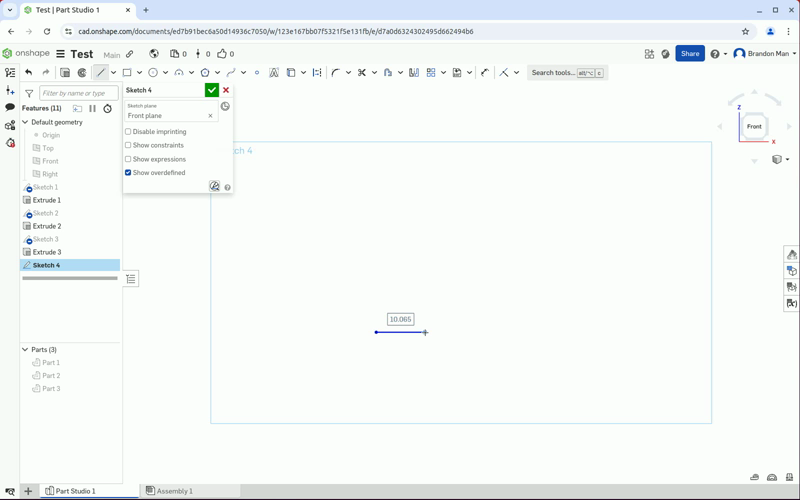
mouse_move(455, 332)
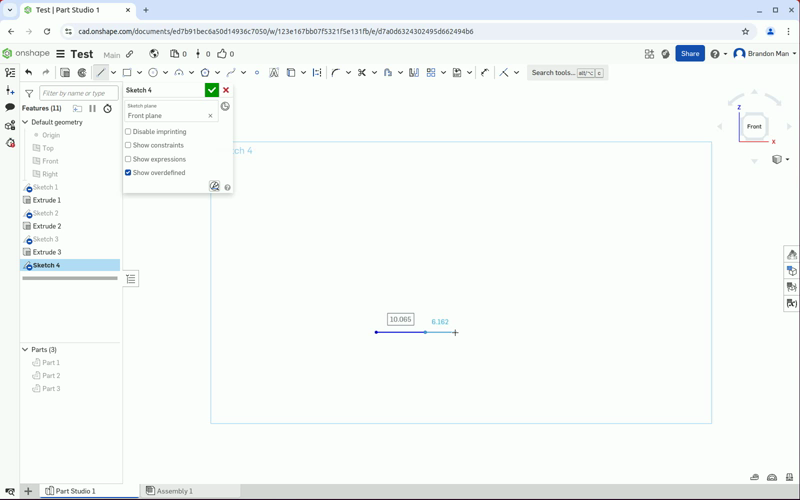
mouse_move(425, 315)
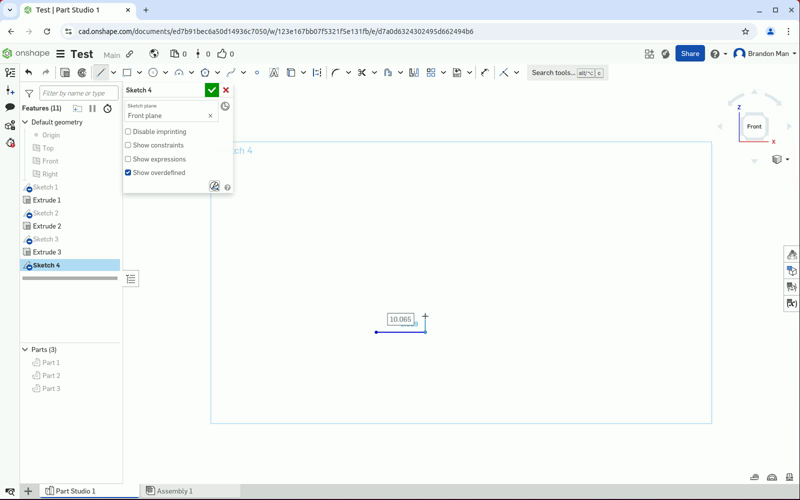
click(425, 315)
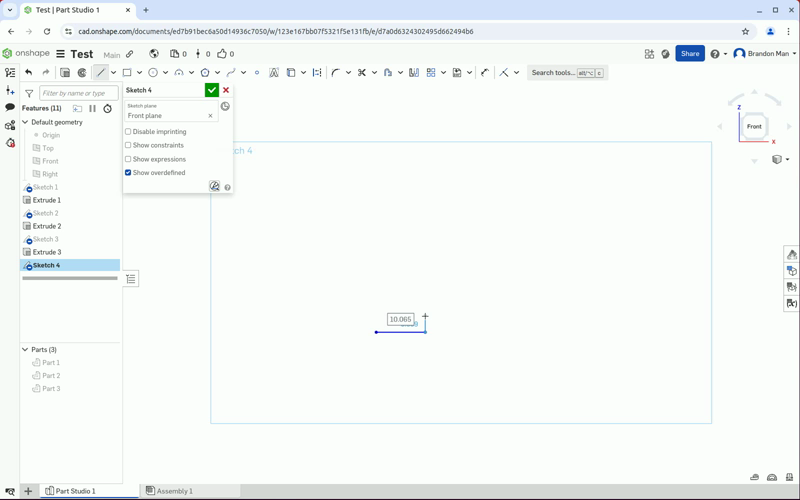
key_up(shift)
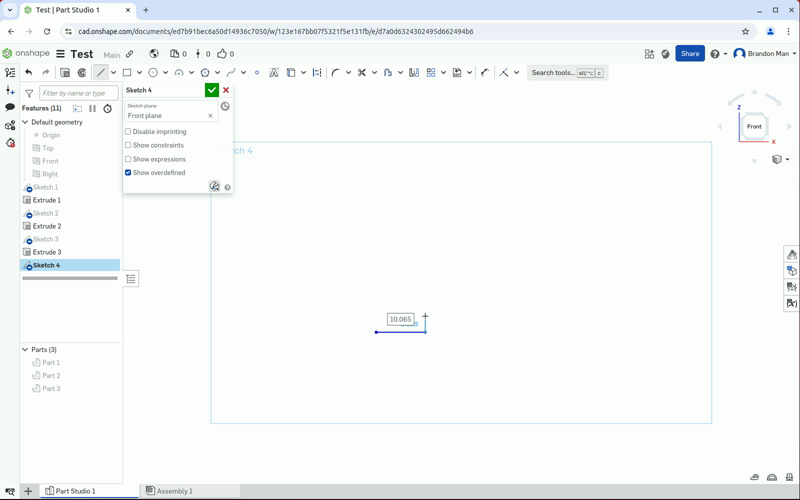
key_down(shift)
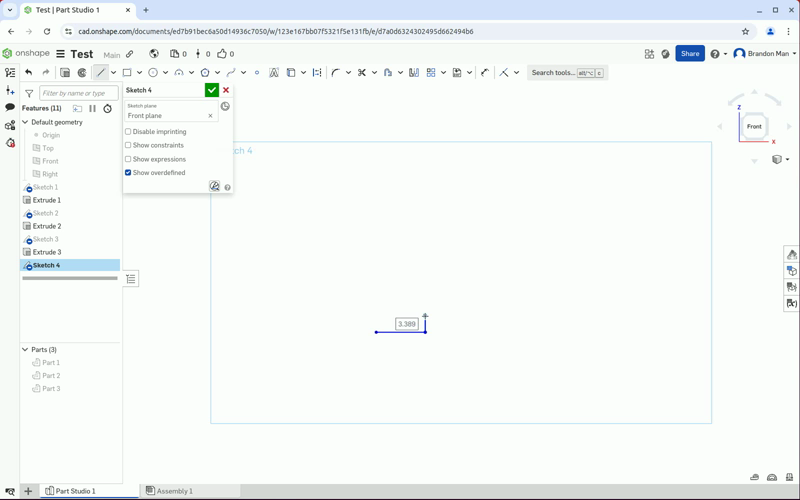
mouse_move(455, 315)
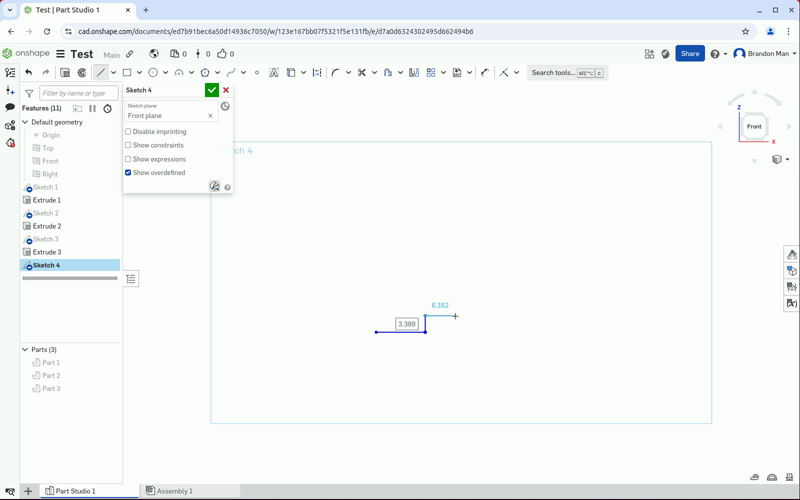
mouse_move(376, 306)
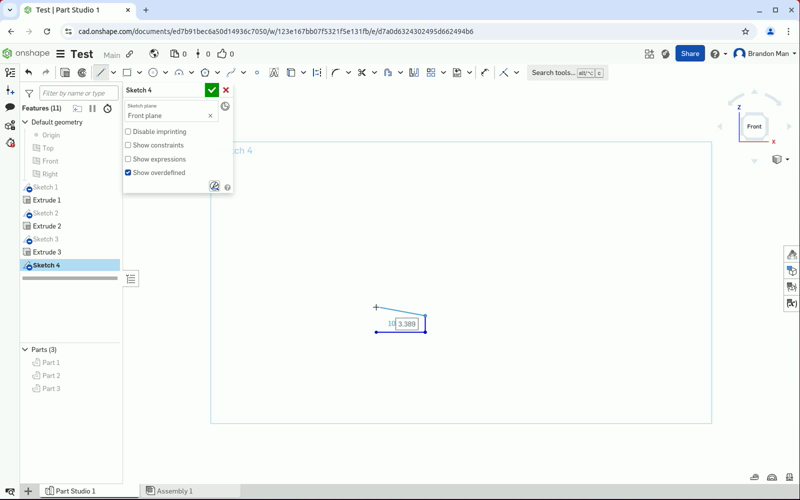
click(376, 306)
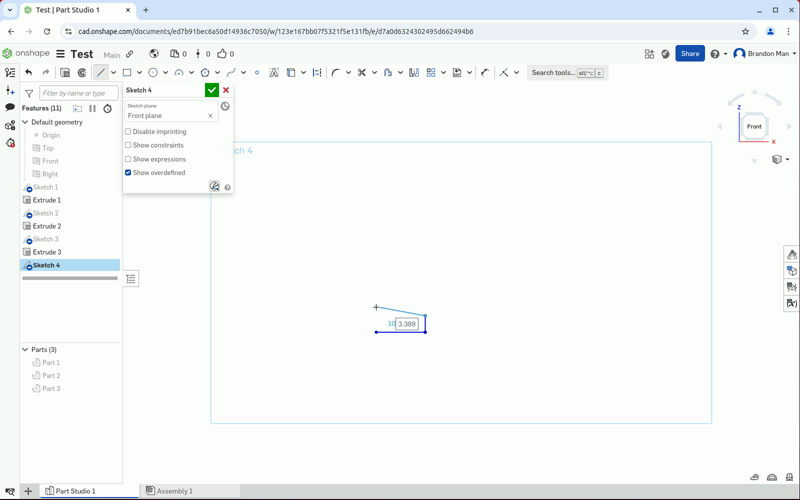
key_up(shift)
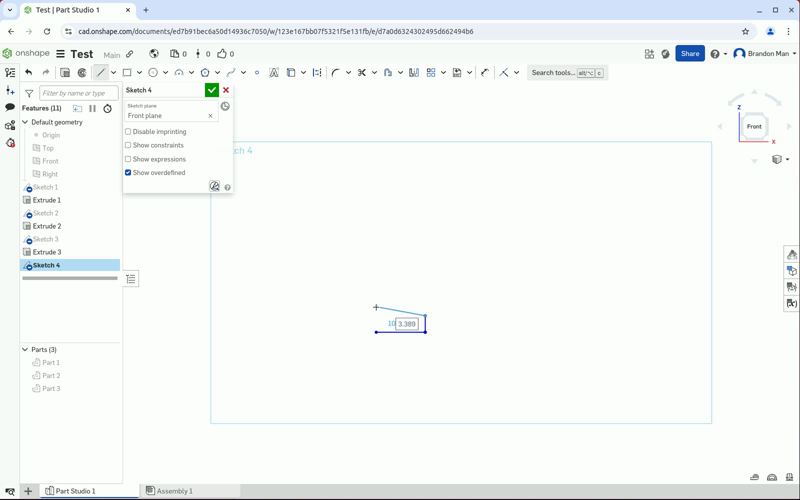
mouse_move(406, 306)
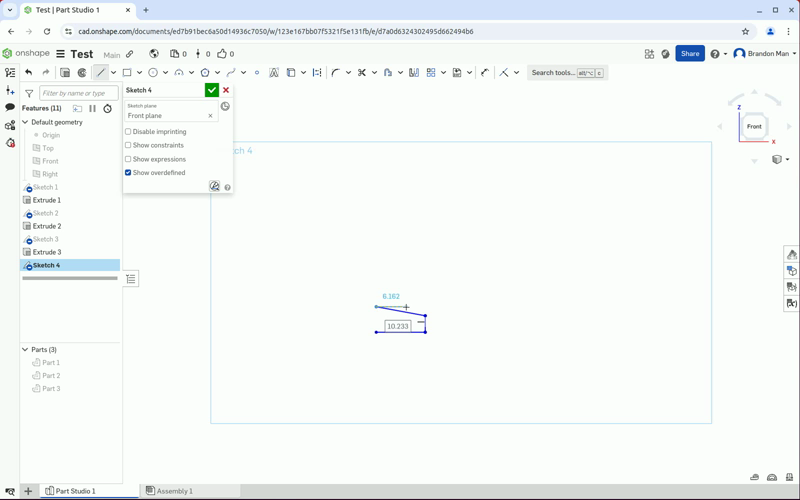
key_down(shift)
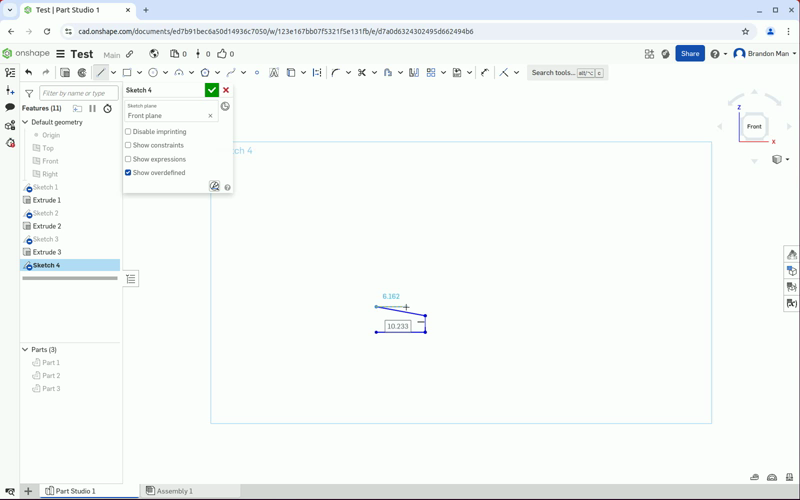
mouse_move(376, 332)
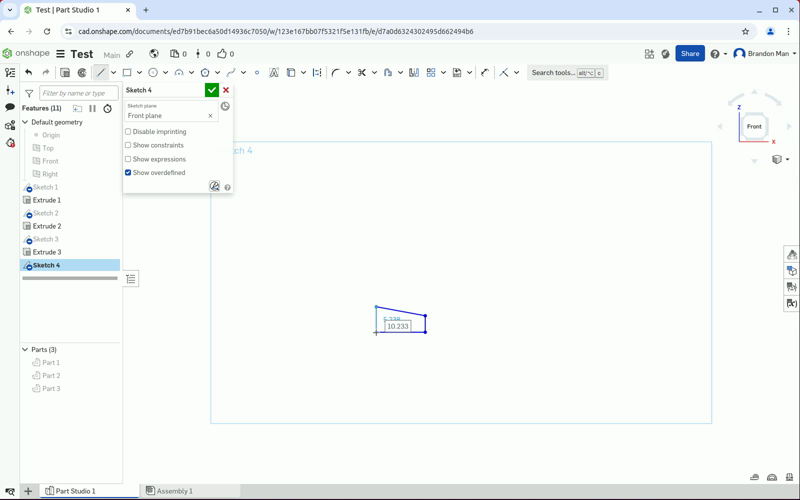
key_up(shift)
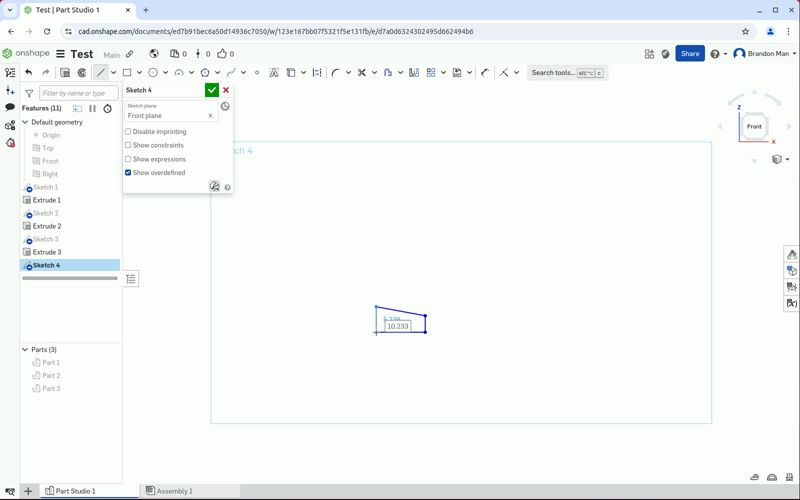
click(376, 332)
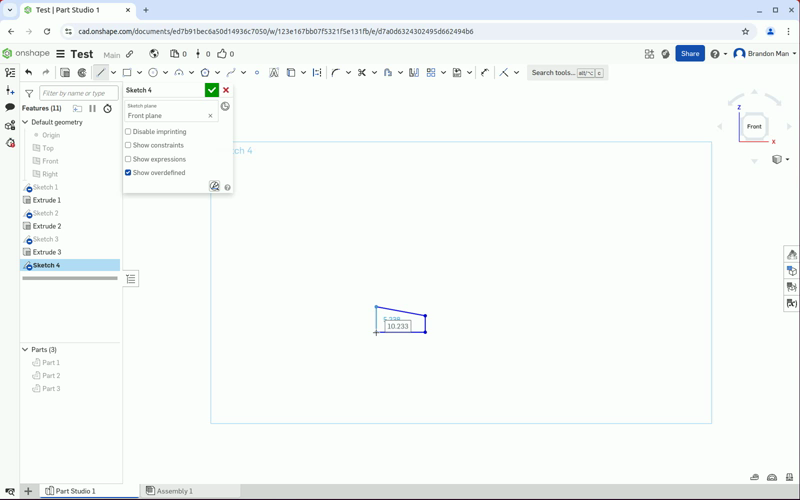
key(esc)
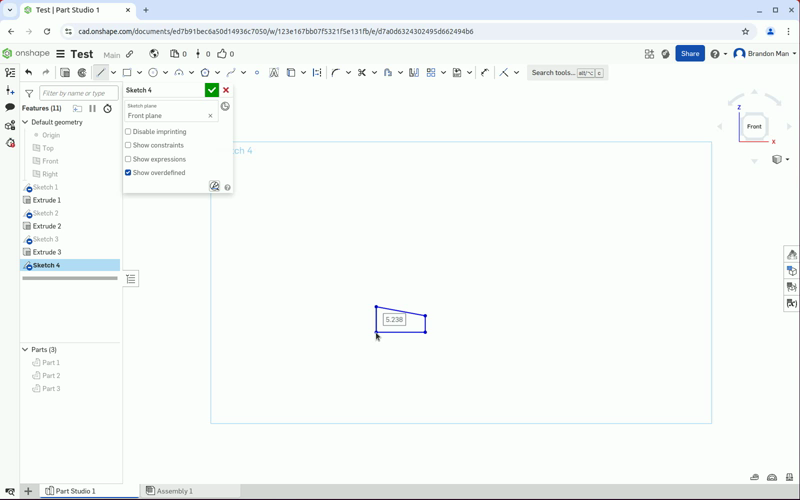
mouse_move(402, 313)
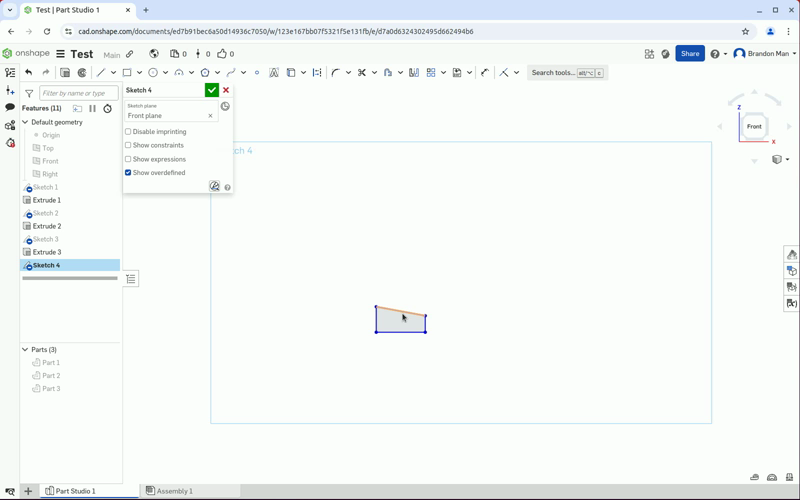
scroll(6)
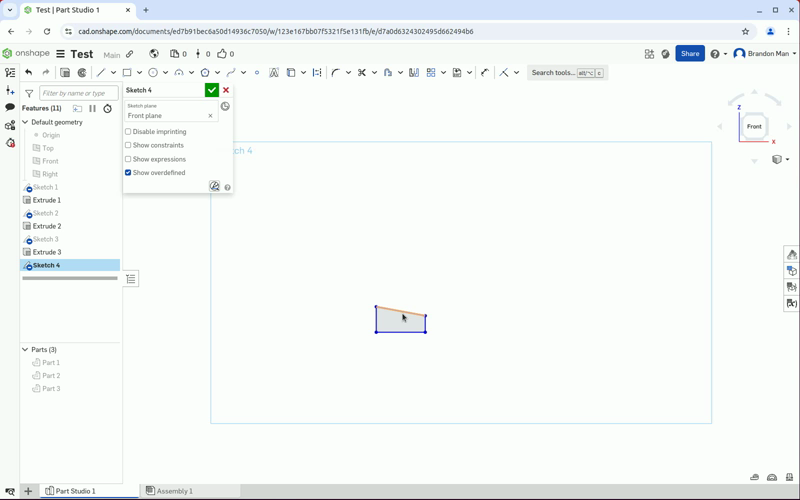
scroll(6)
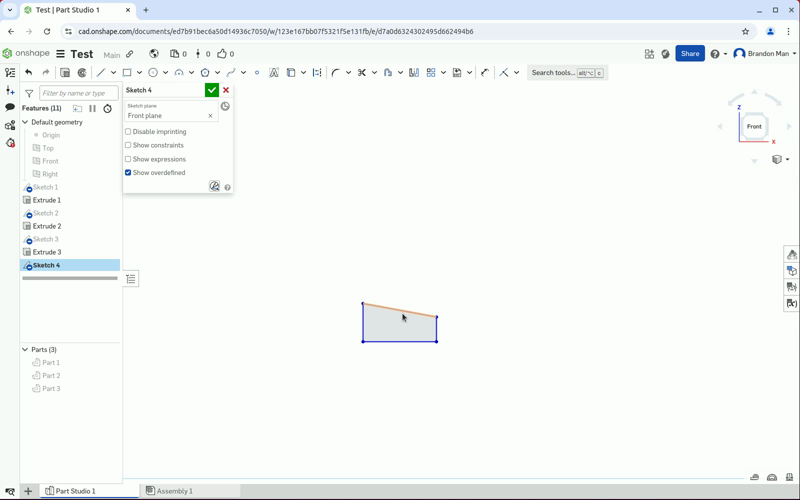
scroll(6)
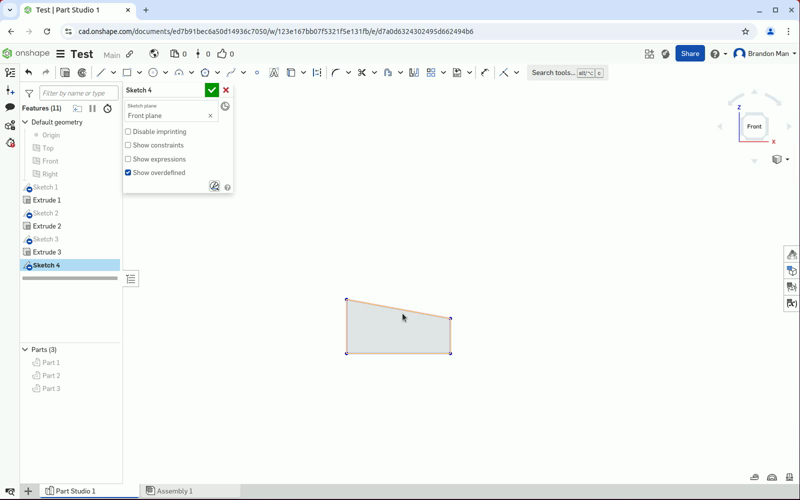
scroll(6)
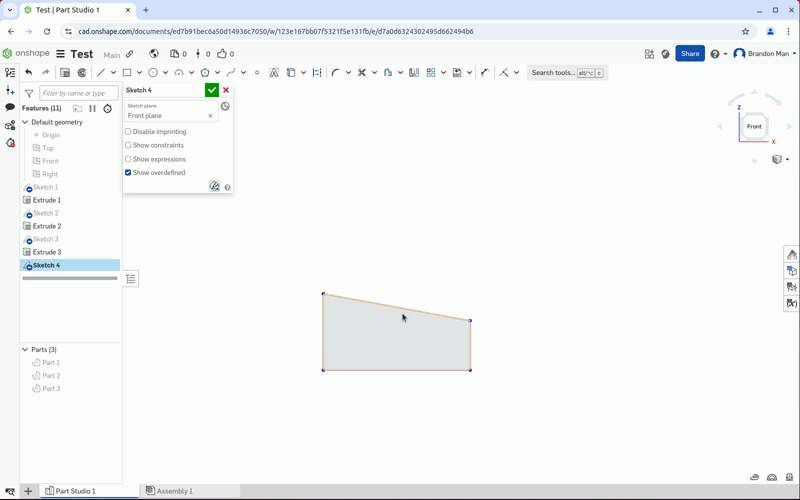
scroll(6)
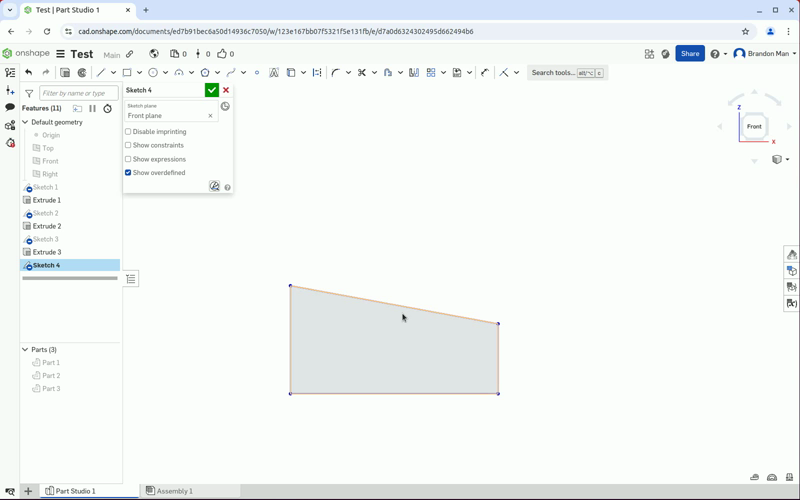
scroll(6)
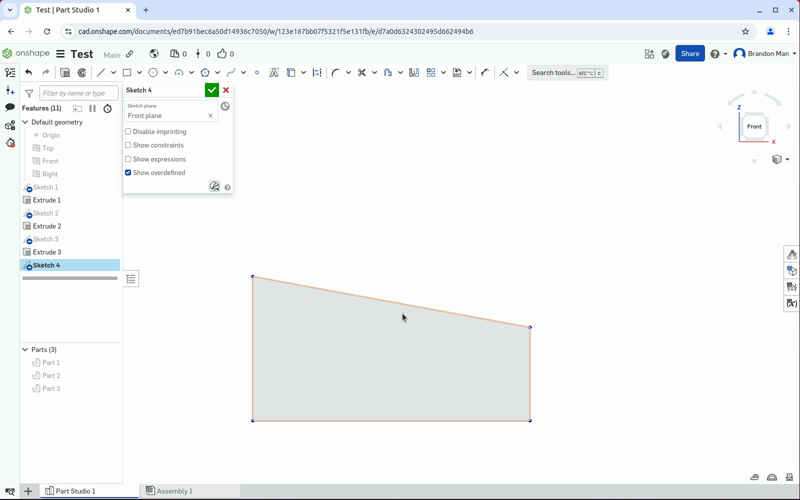
scroll(6)
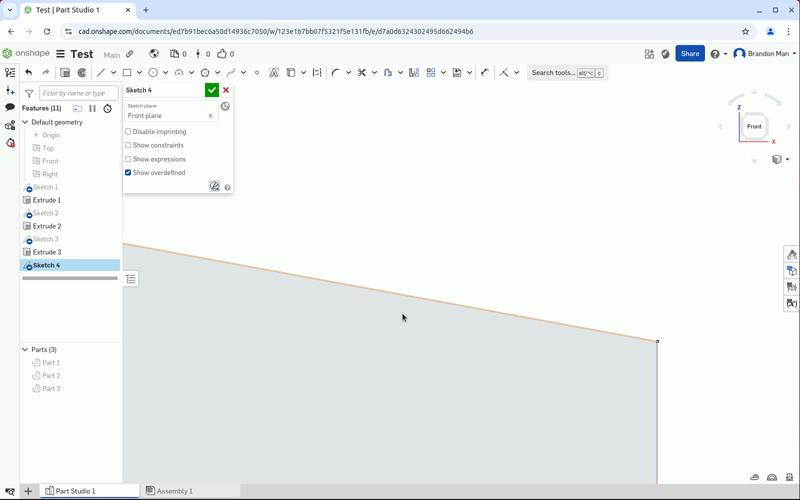
click(402, 313)
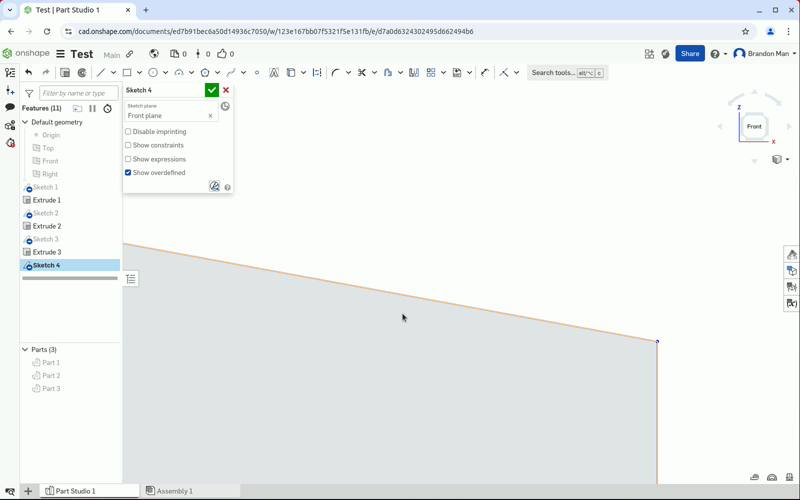
scroll(-6)
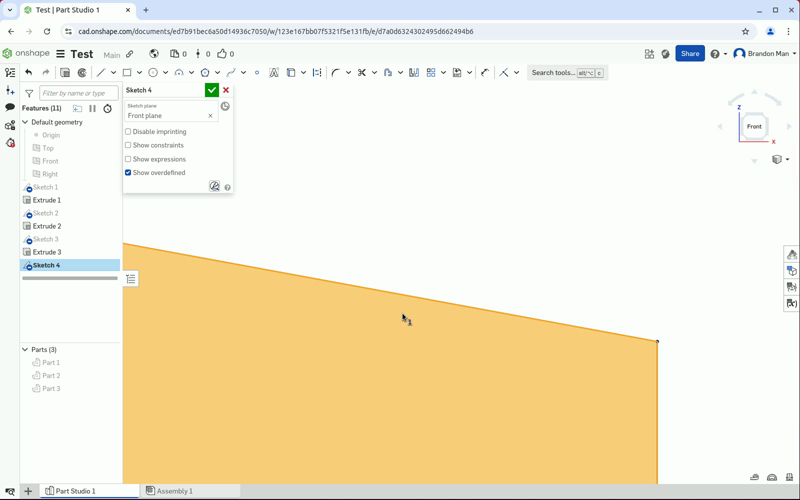
scroll(-6)
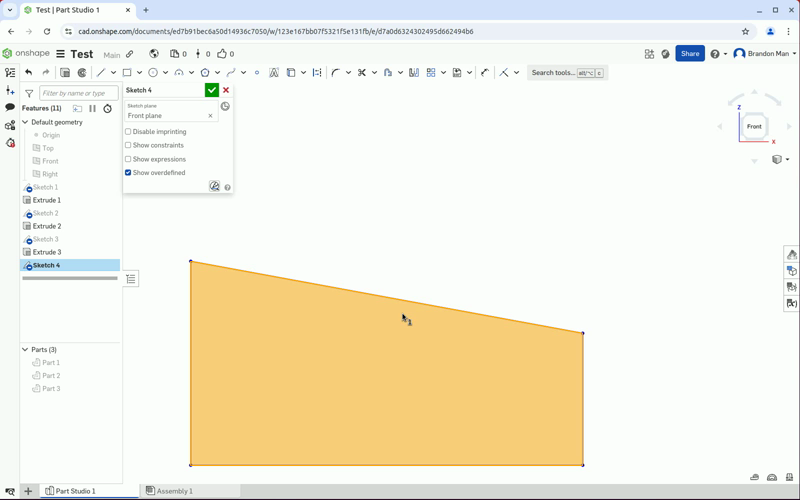
scroll(-6)
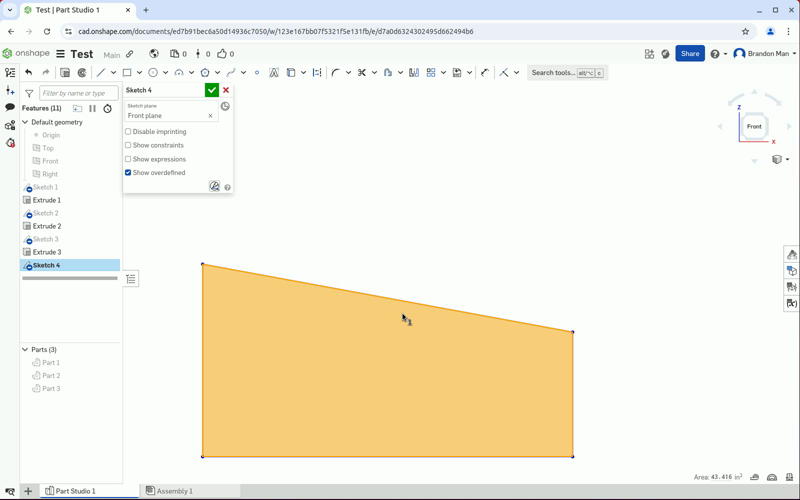
scroll(-6)
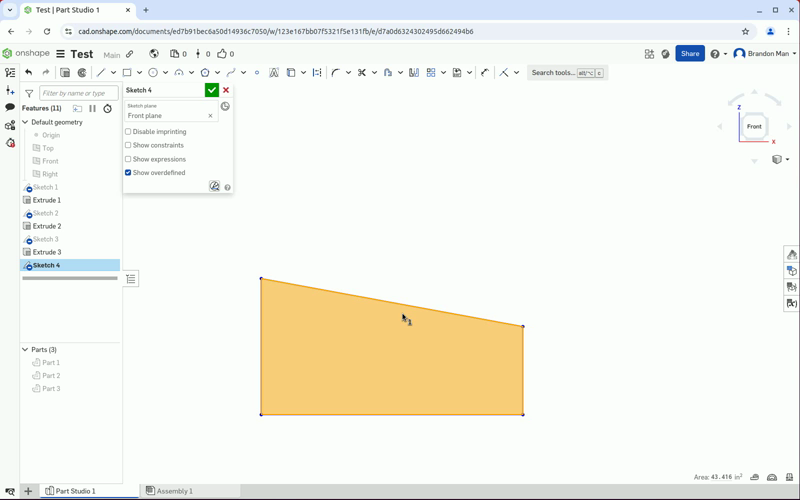
scroll(-6)
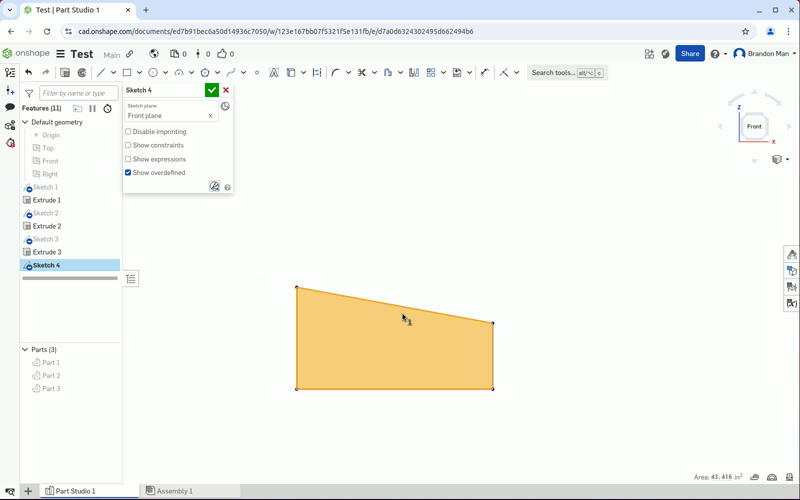
scroll(-6)
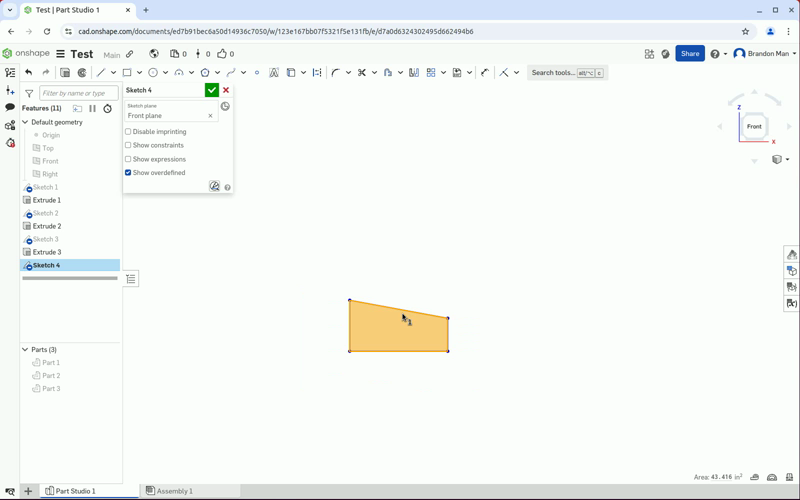
scroll(-6)
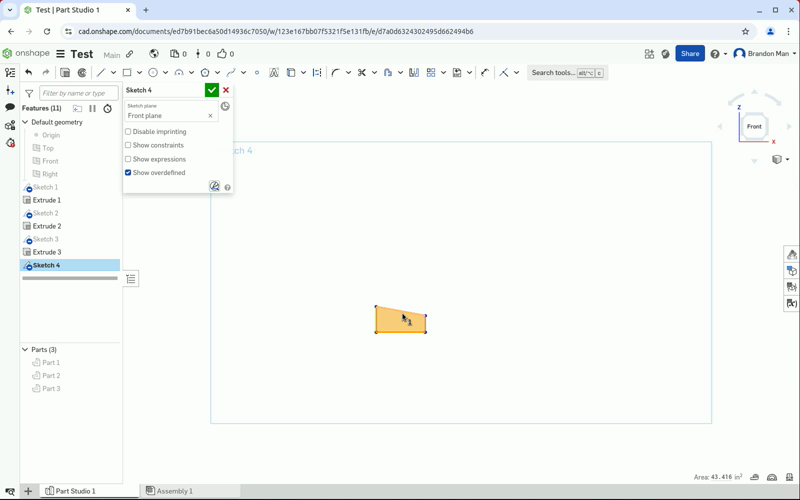
mouse_move(73, 352)
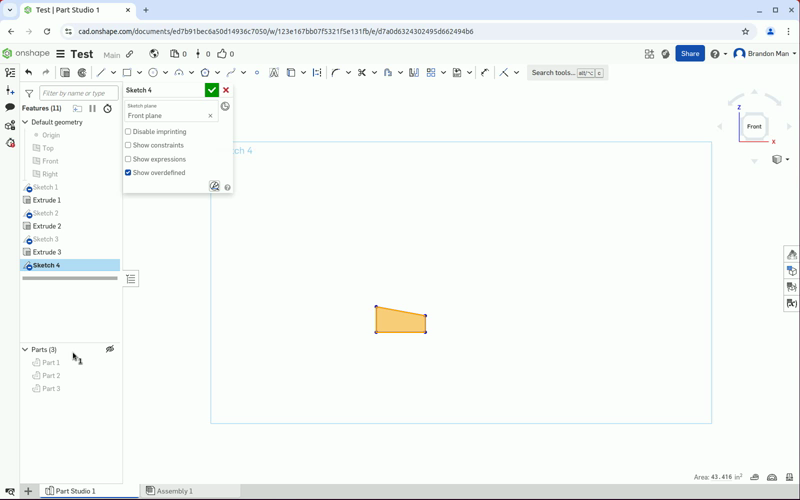
key(shift+y)
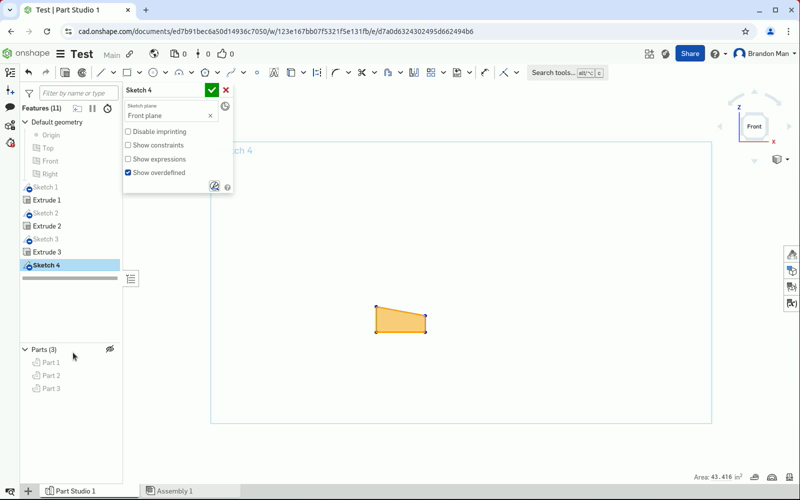
key(shift+e)
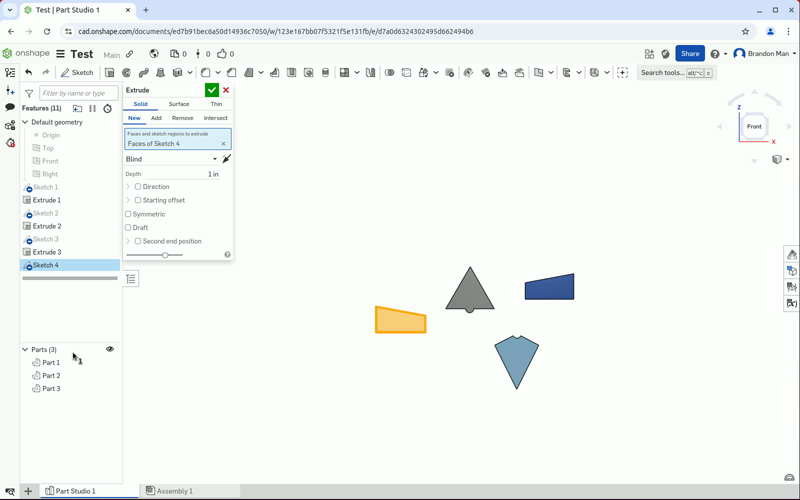
mouse_move(143, 106)
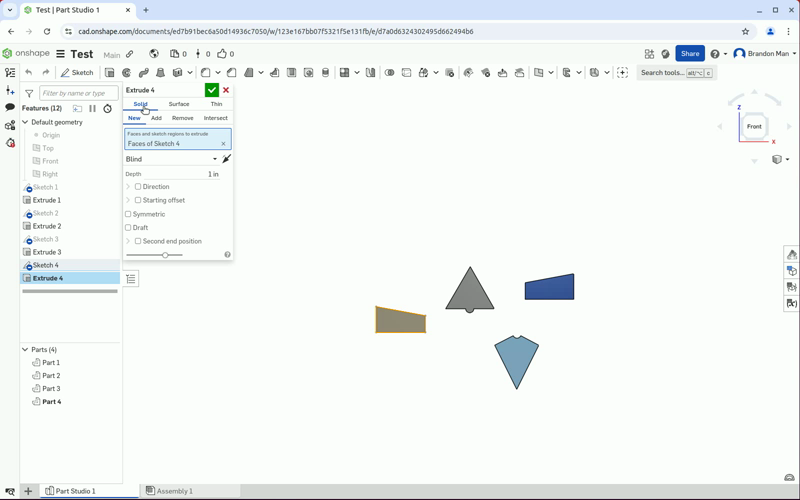
click(143, 106)
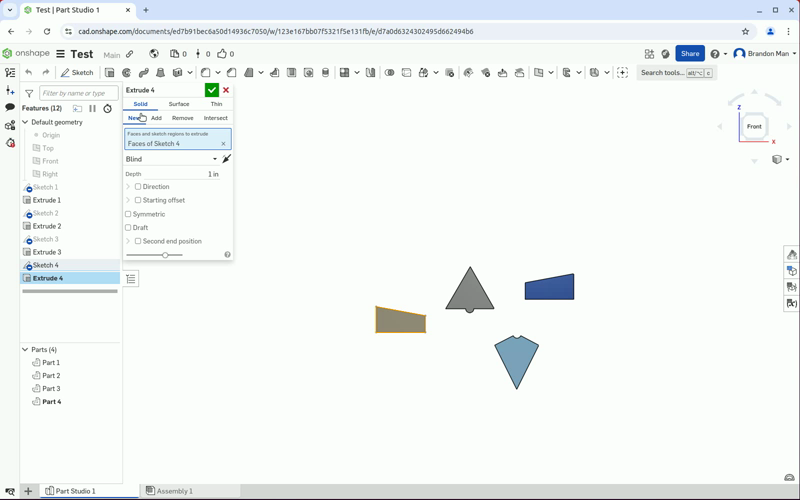
mouse_move(137, 120)
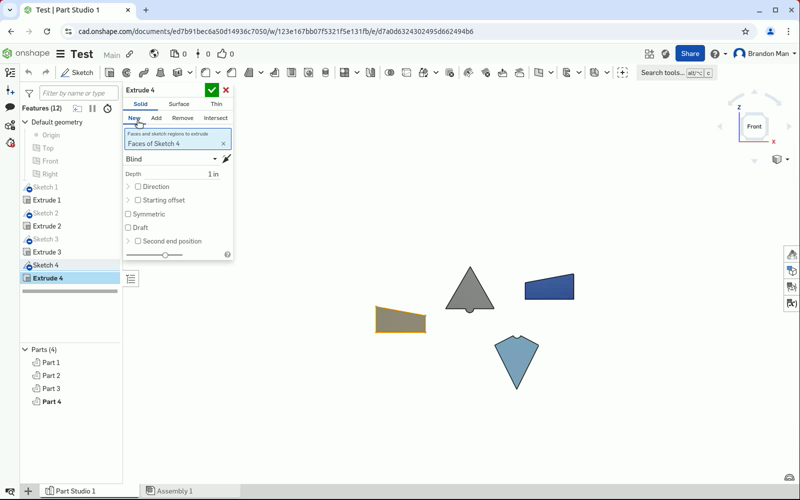
click(137, 120)
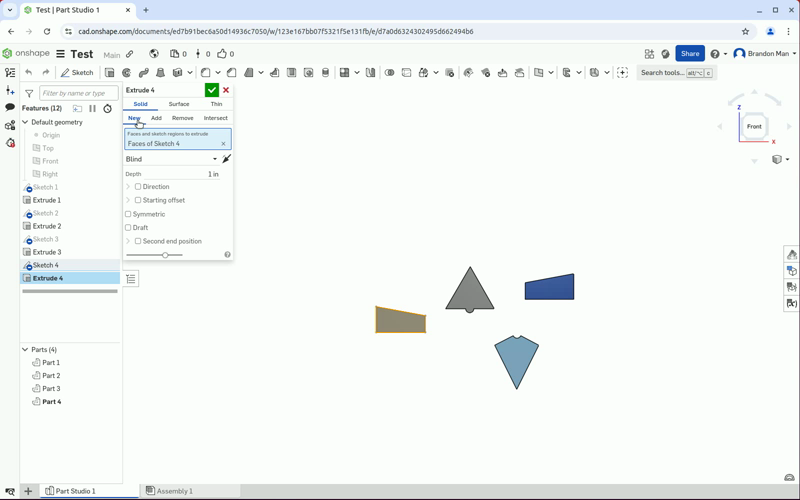
key(tab, 4)
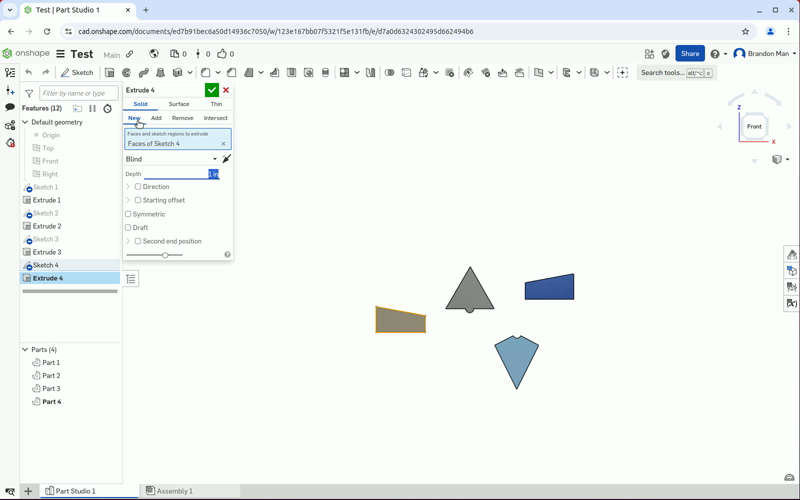
text(0.481)
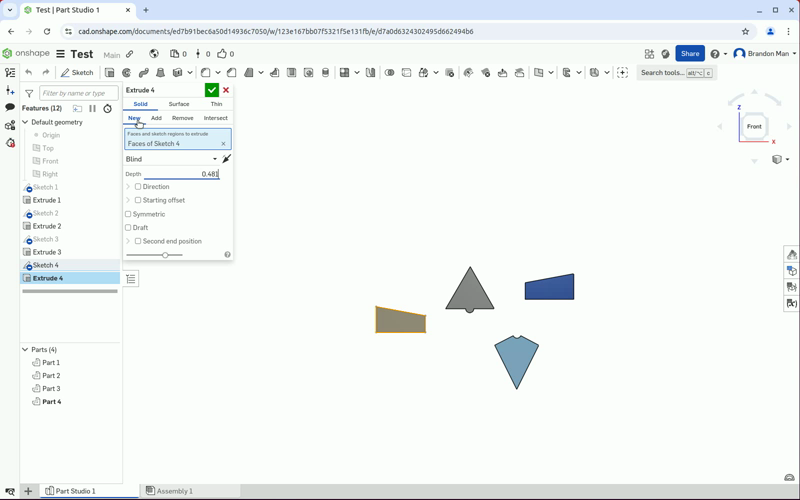
key(enter)
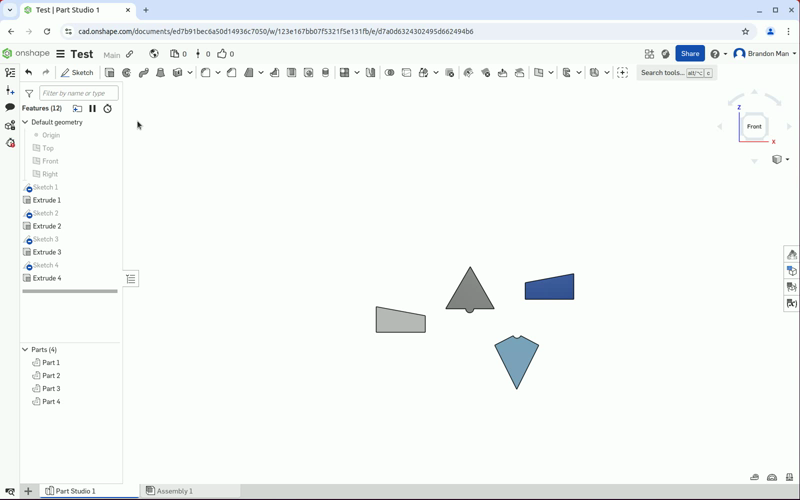
key(shift+h)
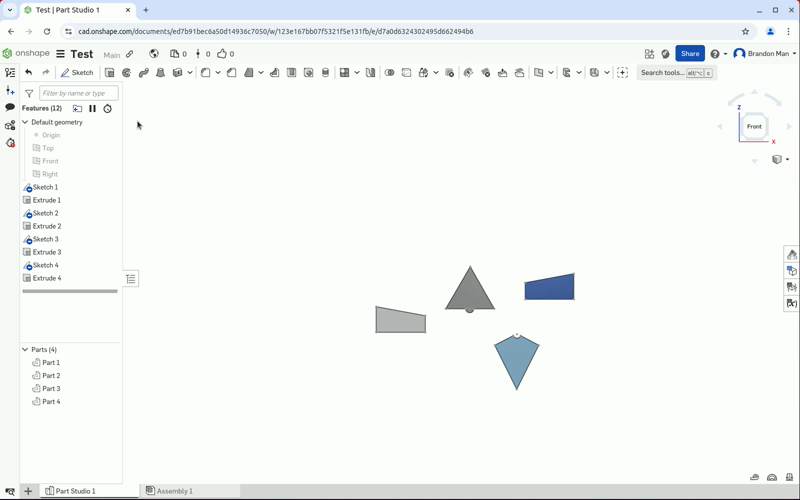
key(shift+h)
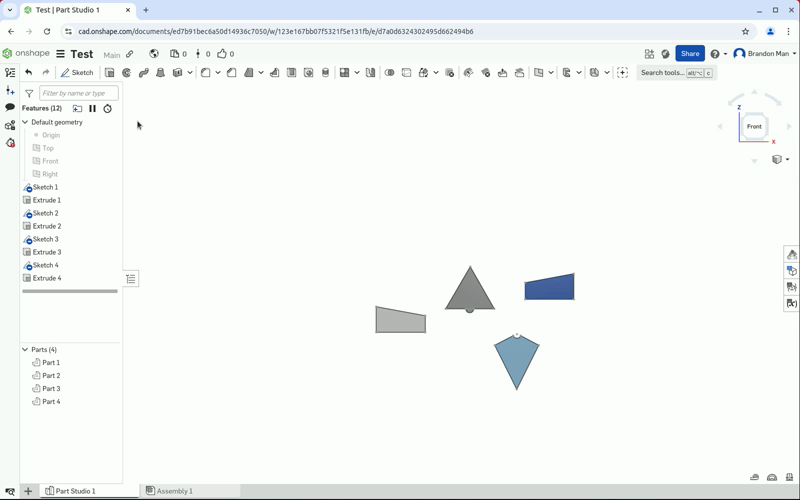
key(shift+7)
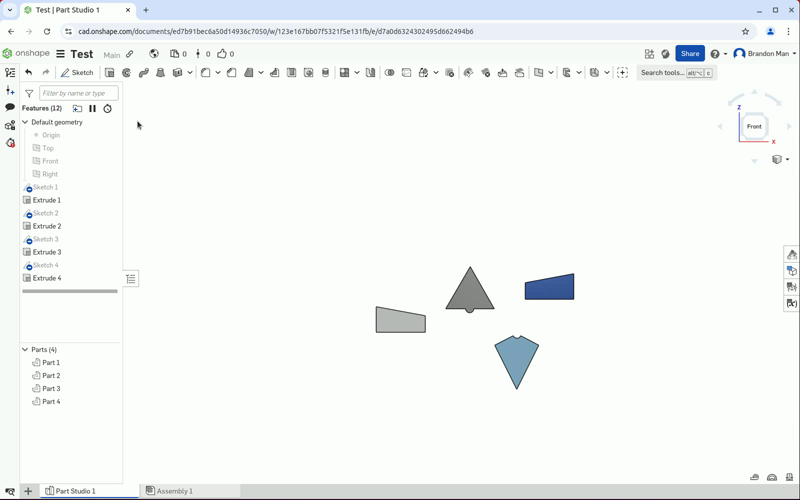
key(left, 2)
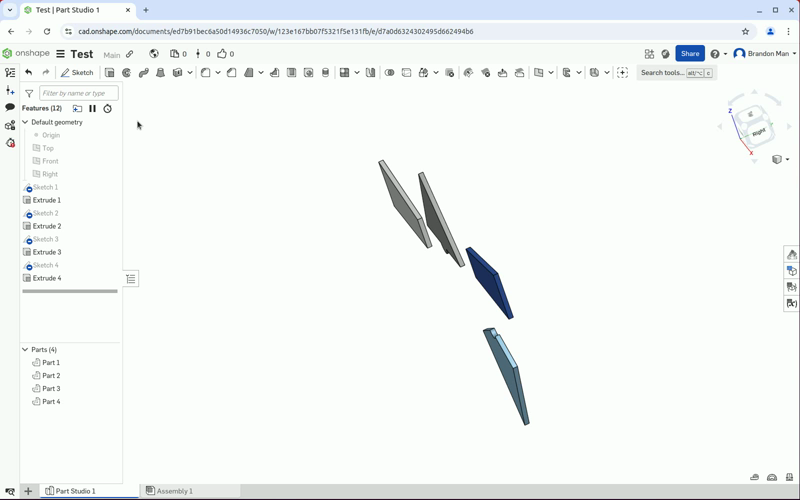
key(down, 2)
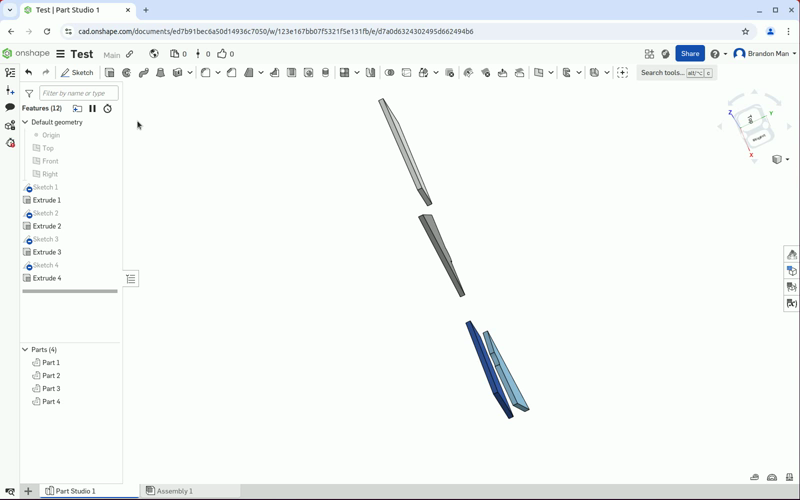
key(up, 2)
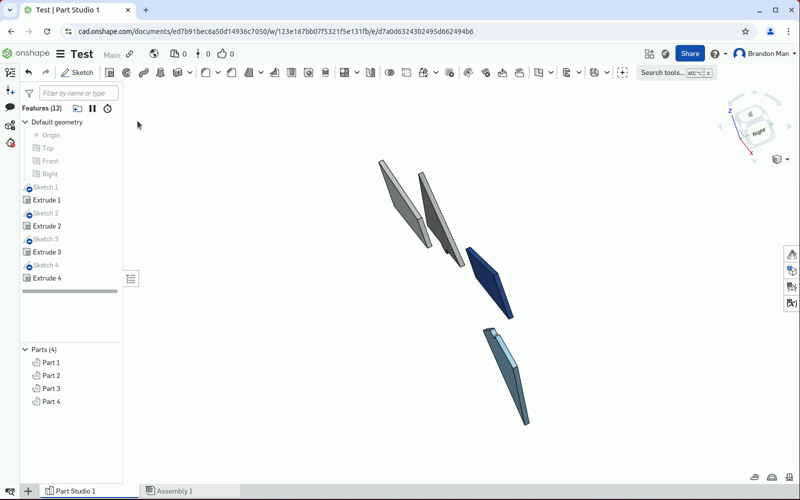
key(right, 2)
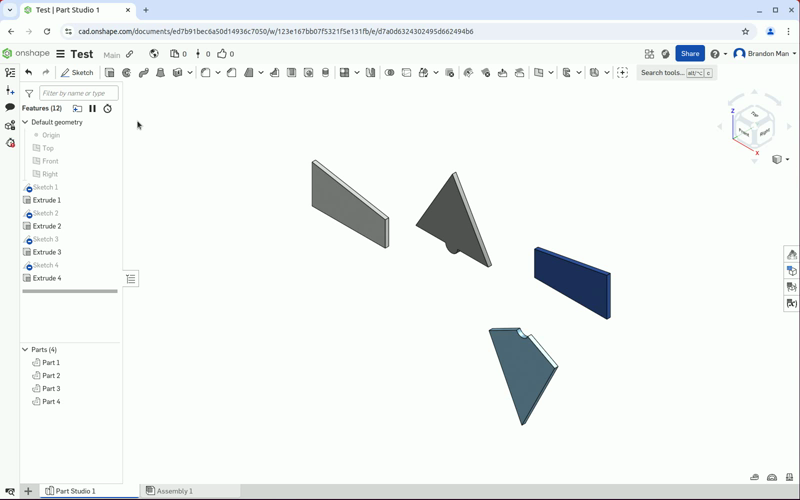
mouse_move(73, 189)
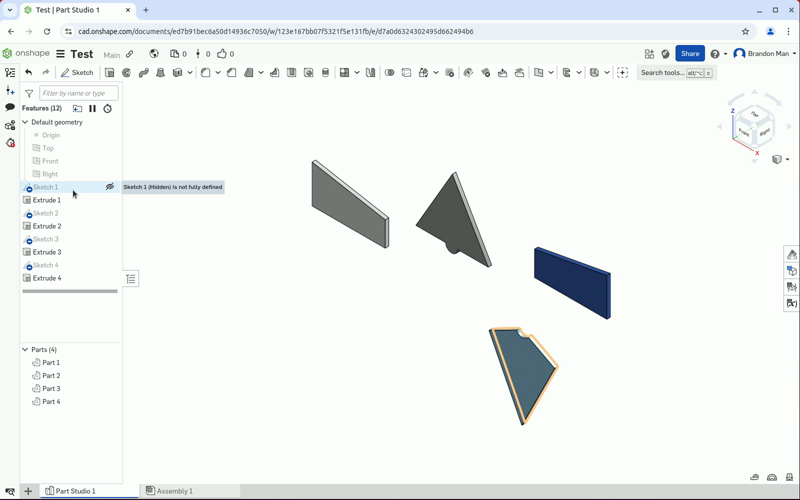
click(73, 189)